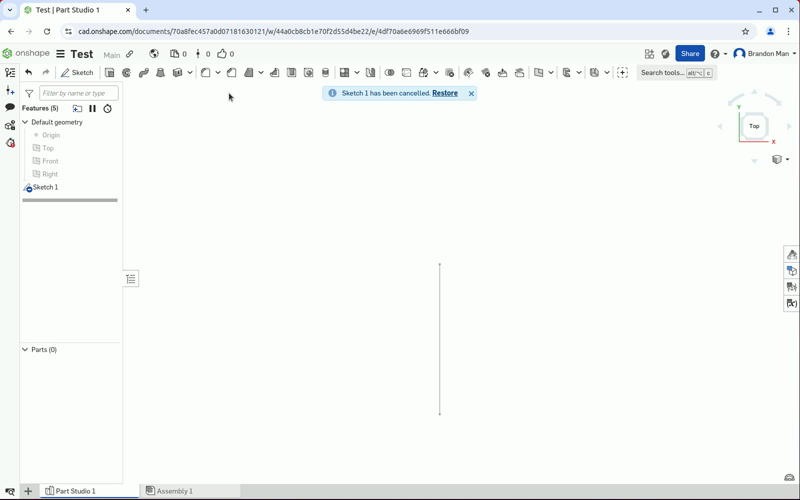
key(shift+h)
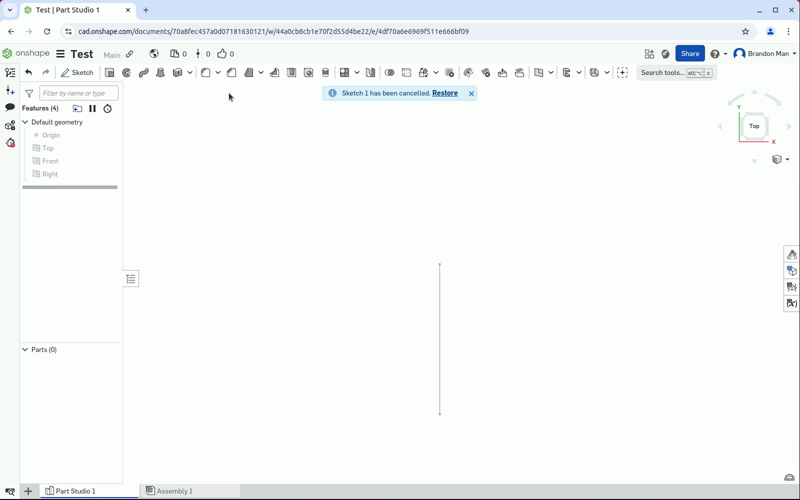
key(shift+s)
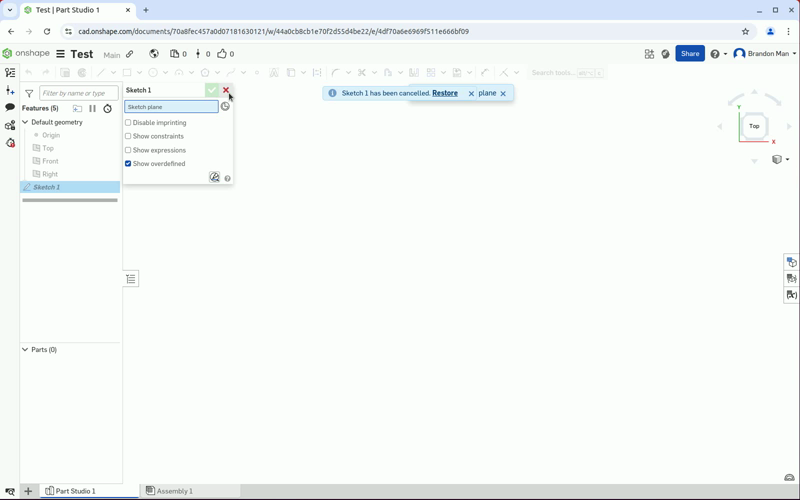
mouse_move(73, 150)
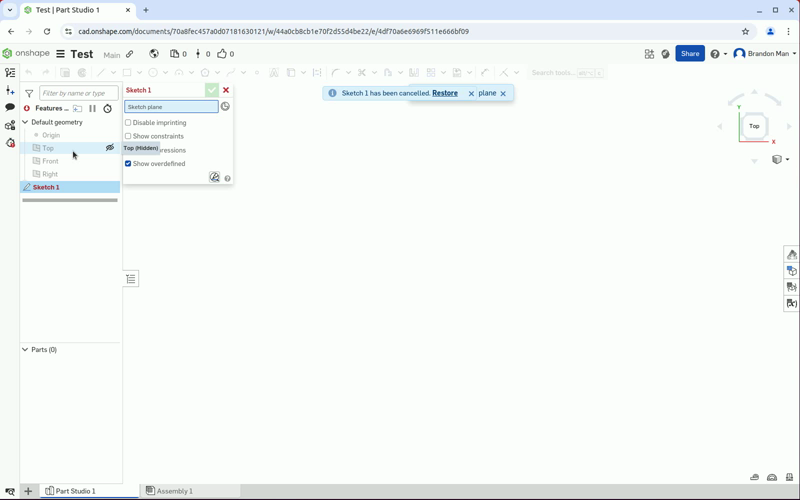
click(73, 150)
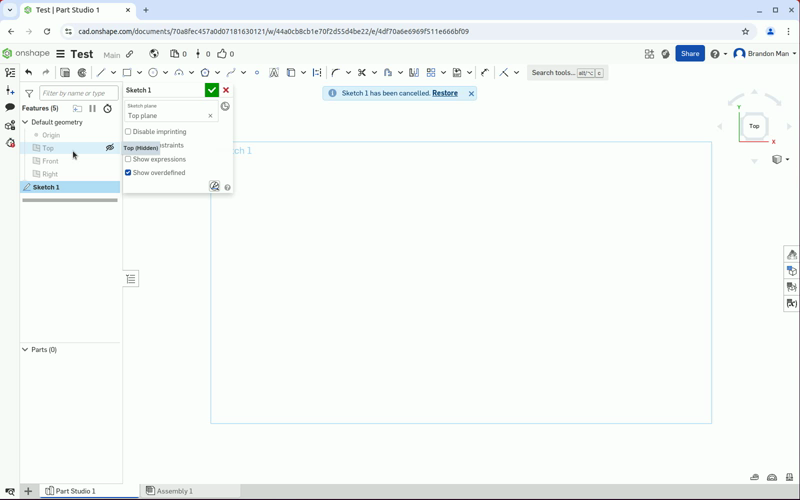
mouse_move(73, 352)
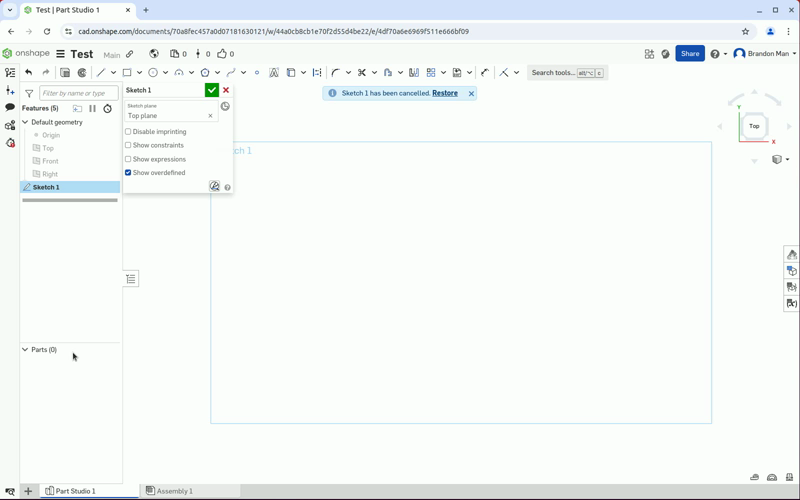
key(y)
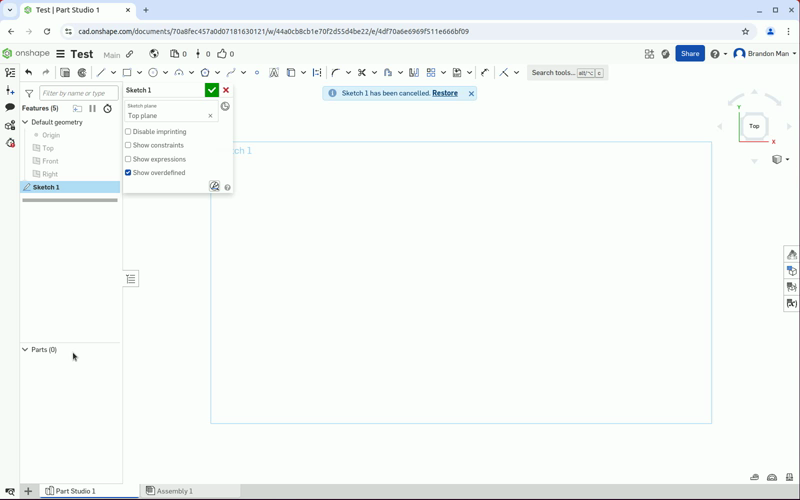
key(l)
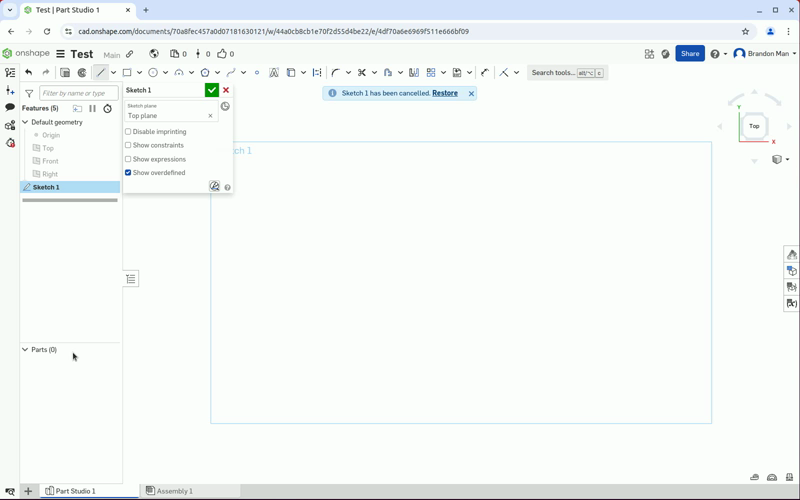
key_down(shift)
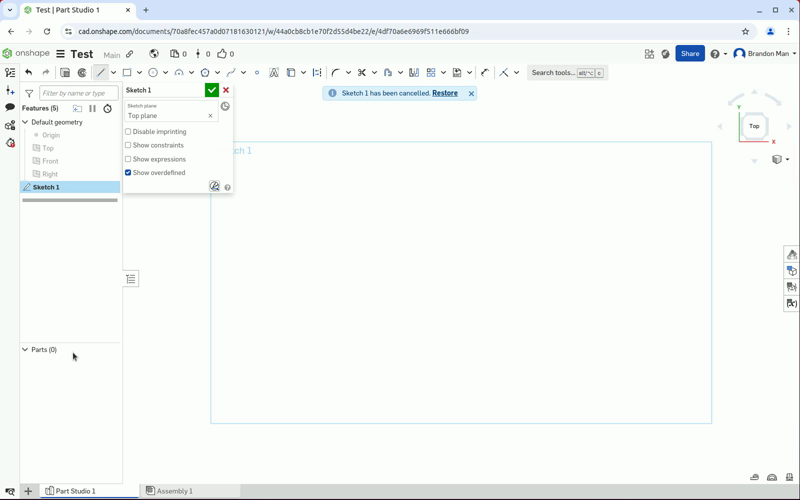
mouse_move(460, 282)
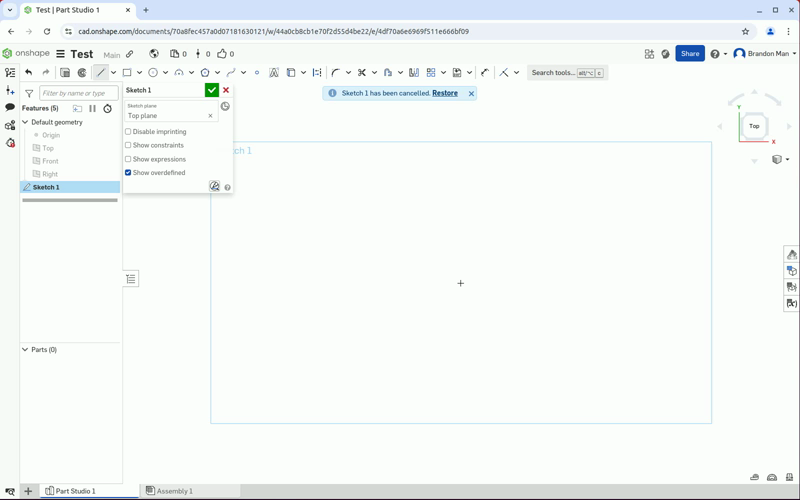
click(460, 282)
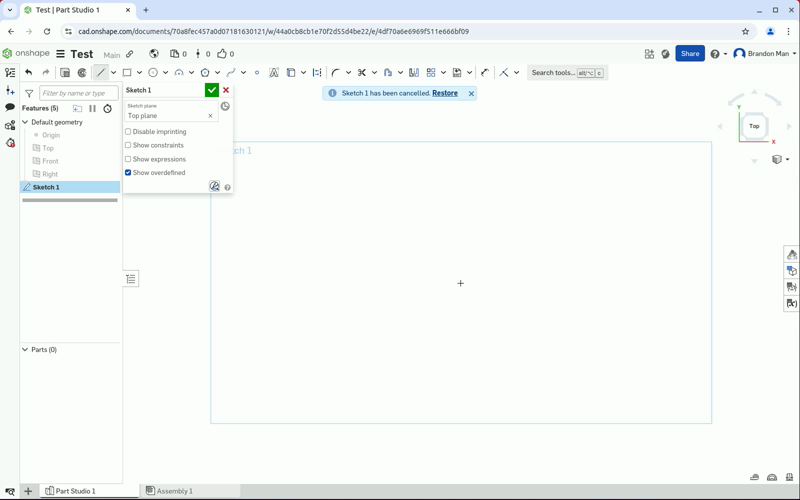
key_up(shift)
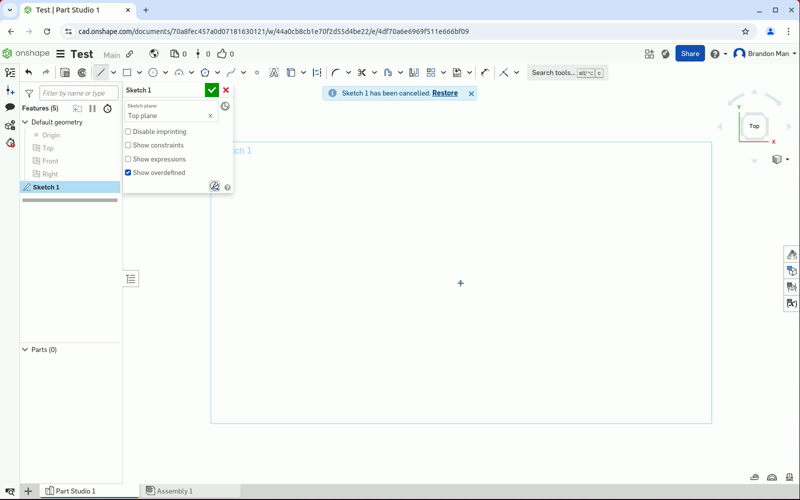
key_down(shift)
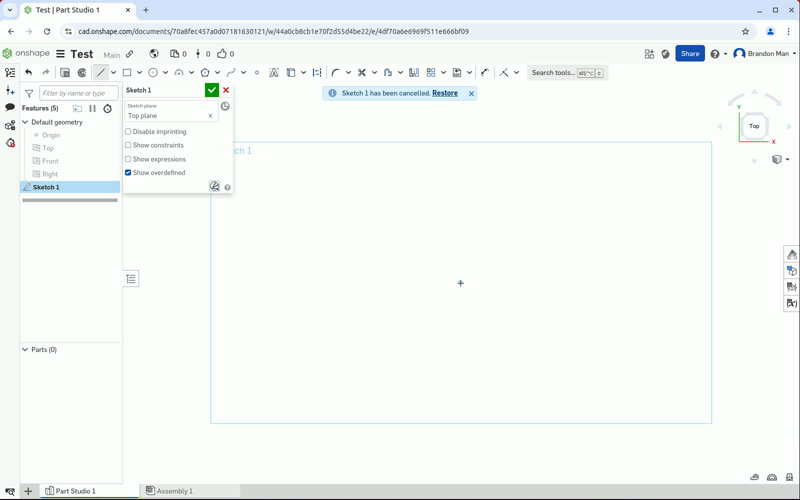
mouse_move(490, 282)
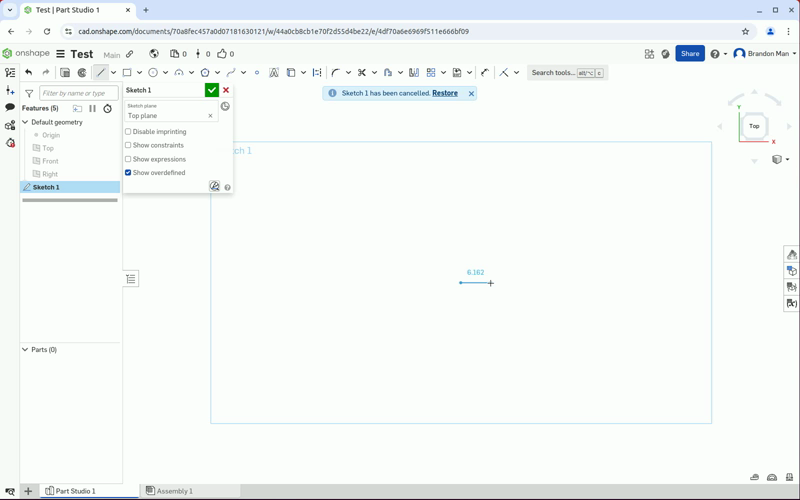
mouse_move(471, 282)
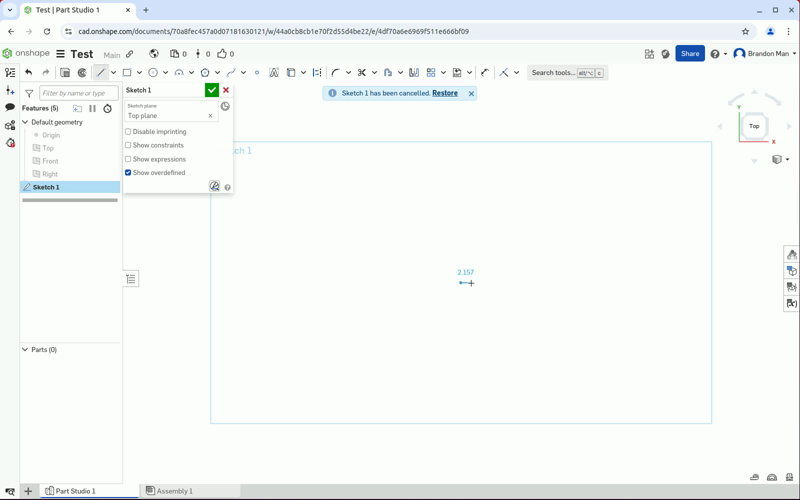
click(471, 282)
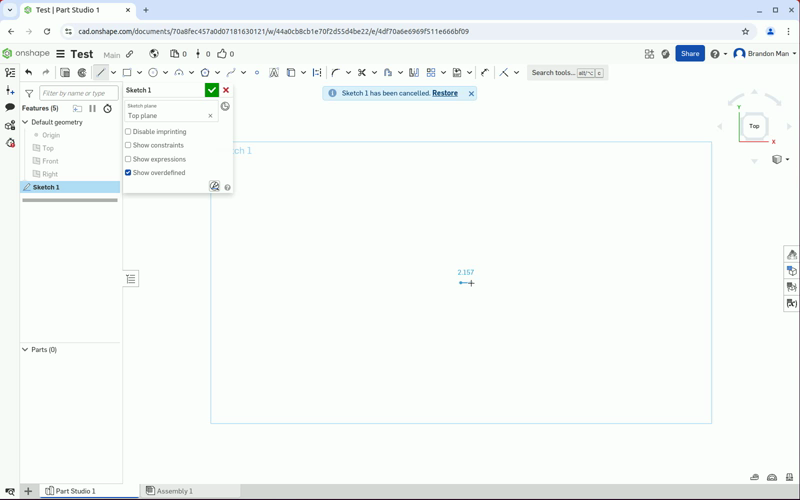
key_up(shift)
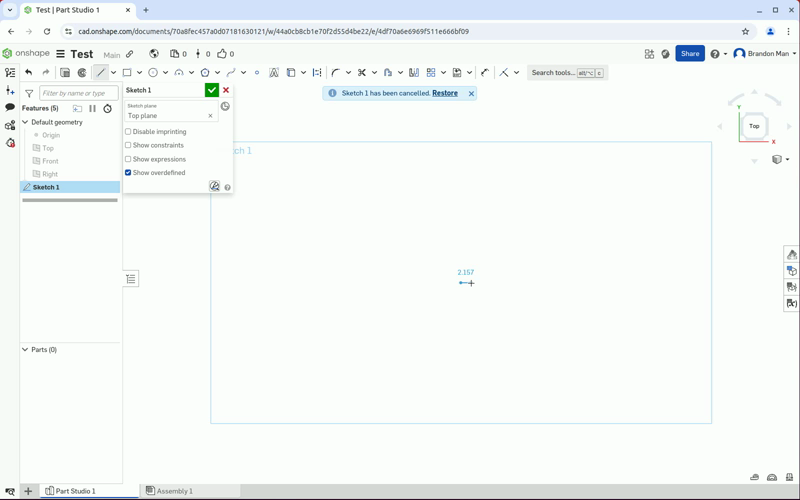
key_down(shift)
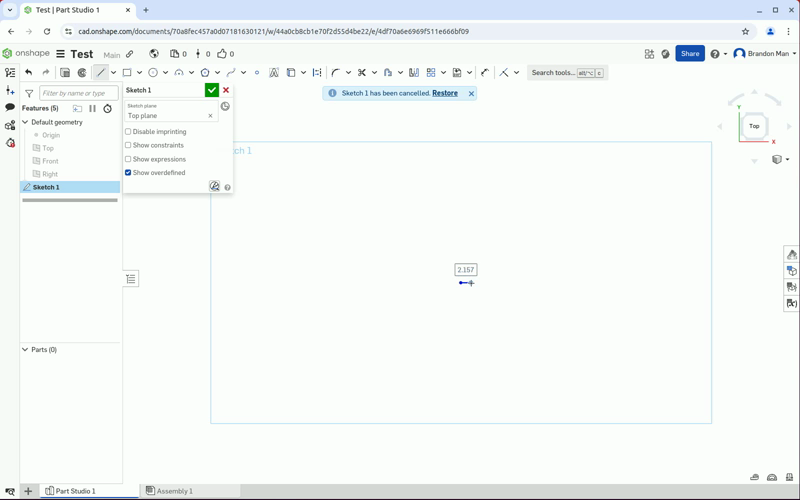
mouse_move(471, 200)
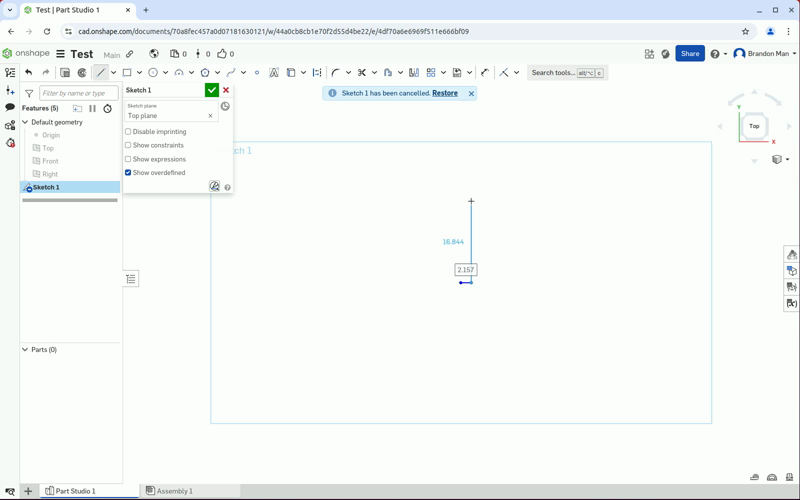
click(471, 200)
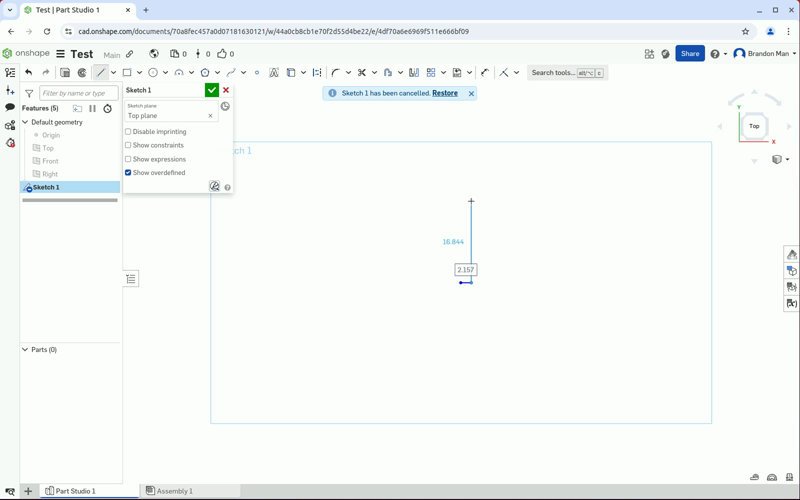
key_up(shift)
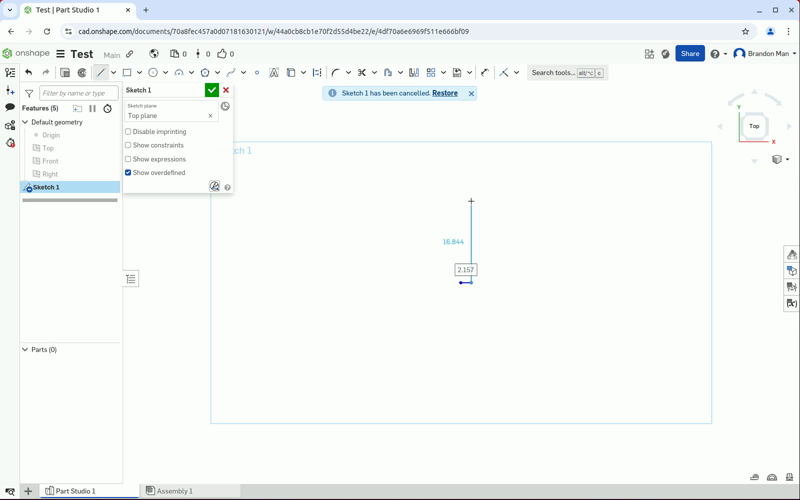
key_down(shift)
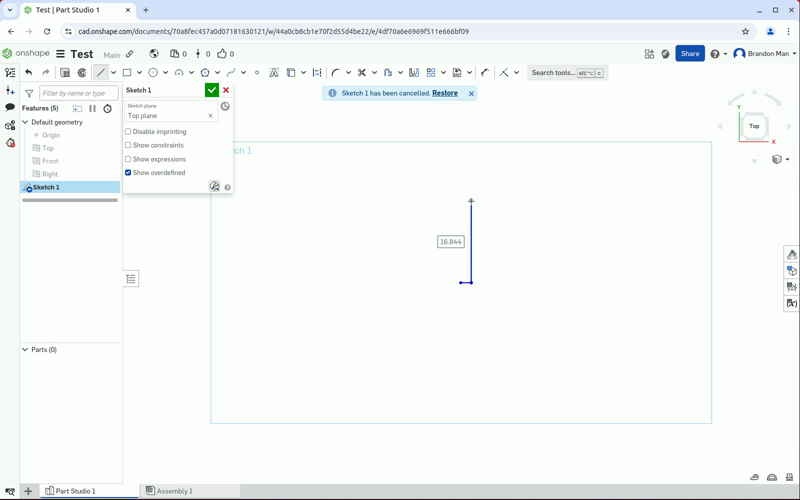
mouse_move(501, 200)
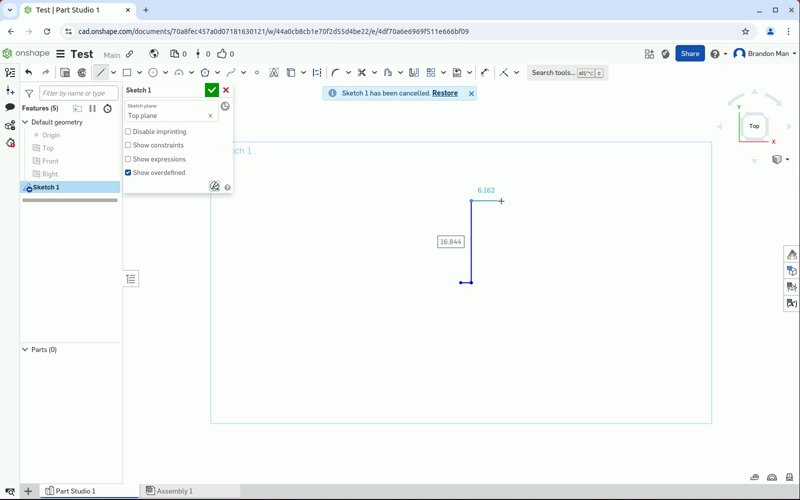
mouse_move(460, 200)
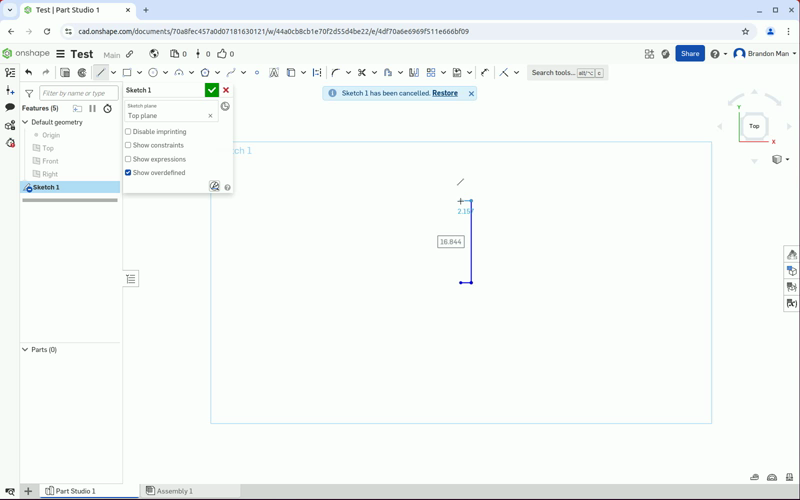
click(460, 200)
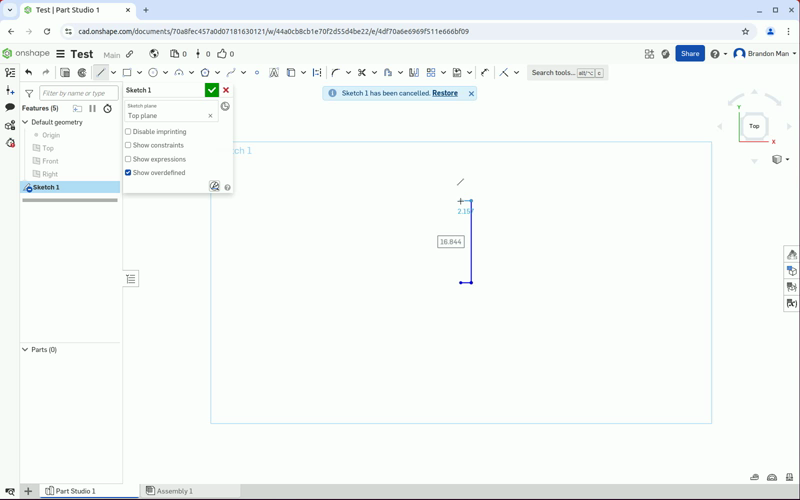
key_up(shift)
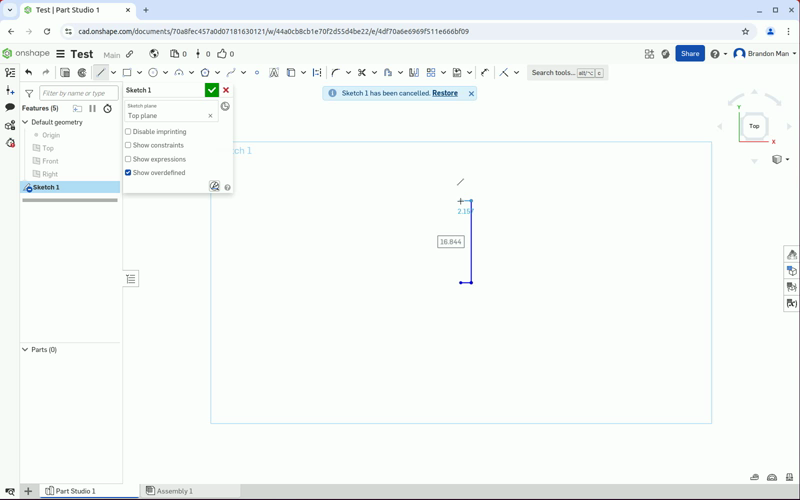
key_down(shift)
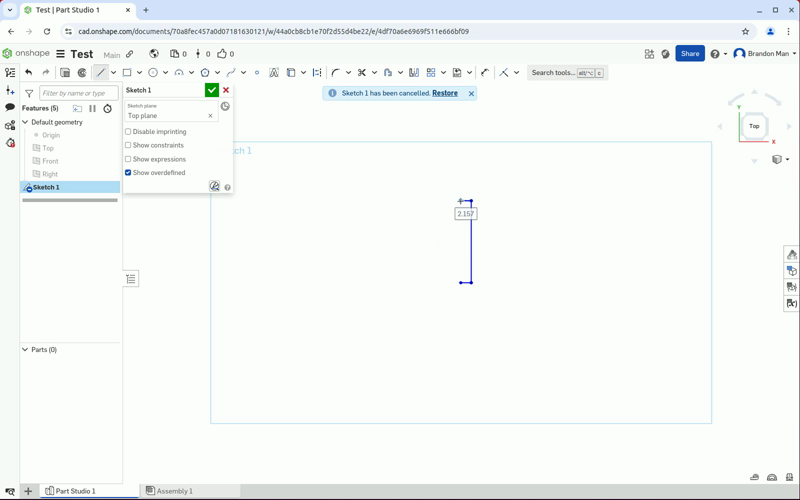
mouse_move(460, 282)
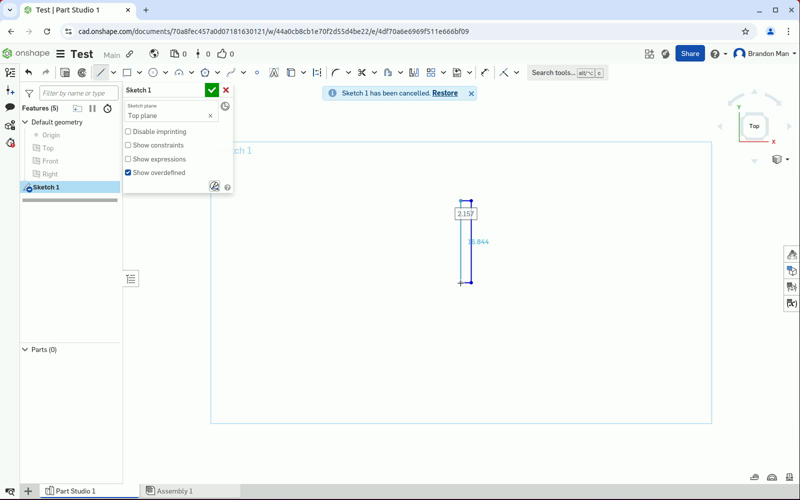
key_up(shift)
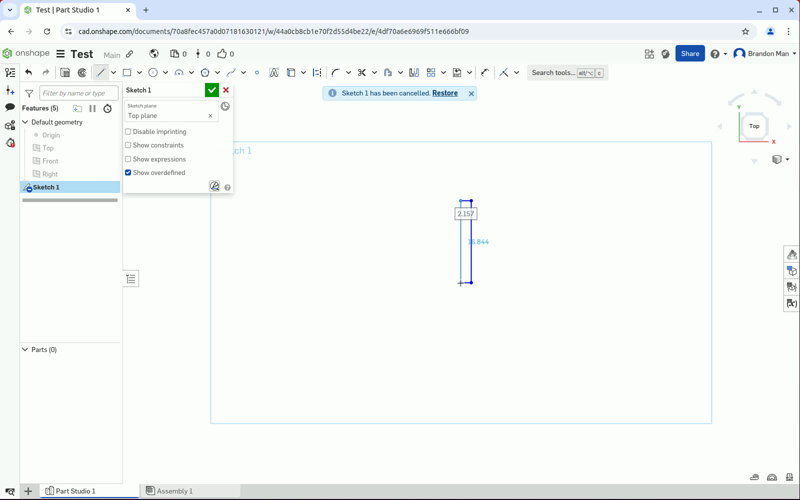
click(460, 282)
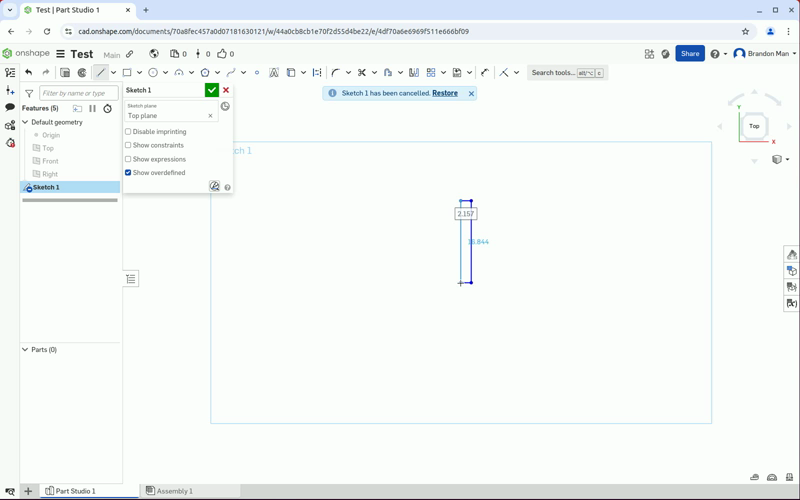
key(esc)
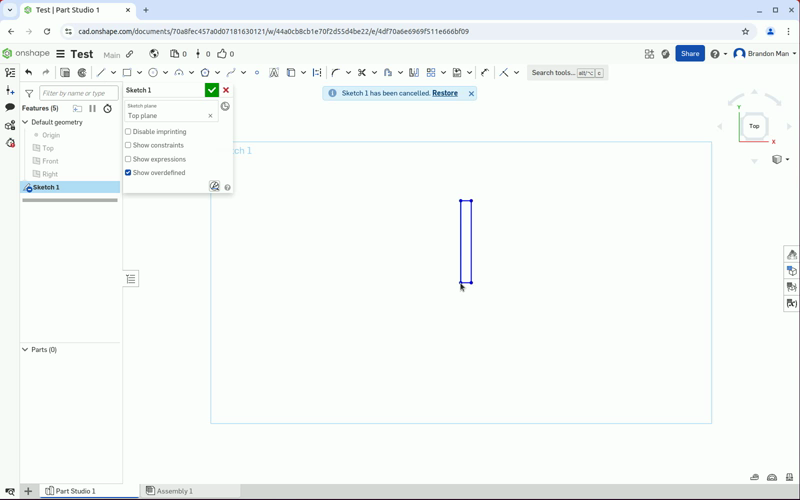
mouse_move(469, 250)
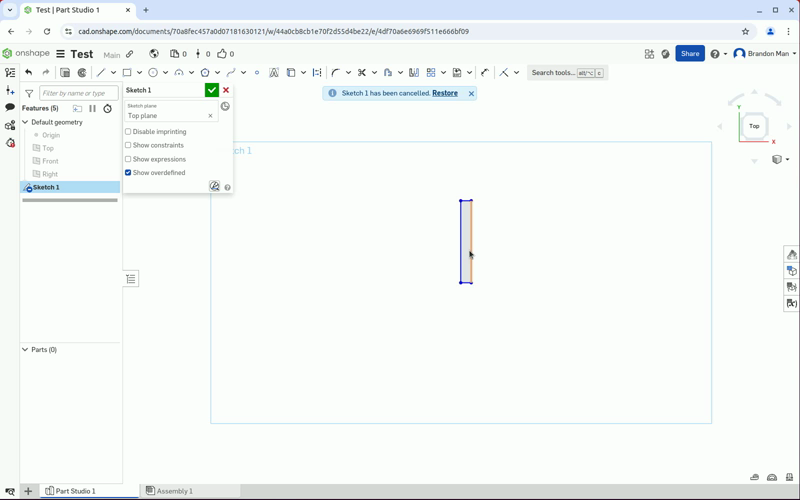
scroll(6)
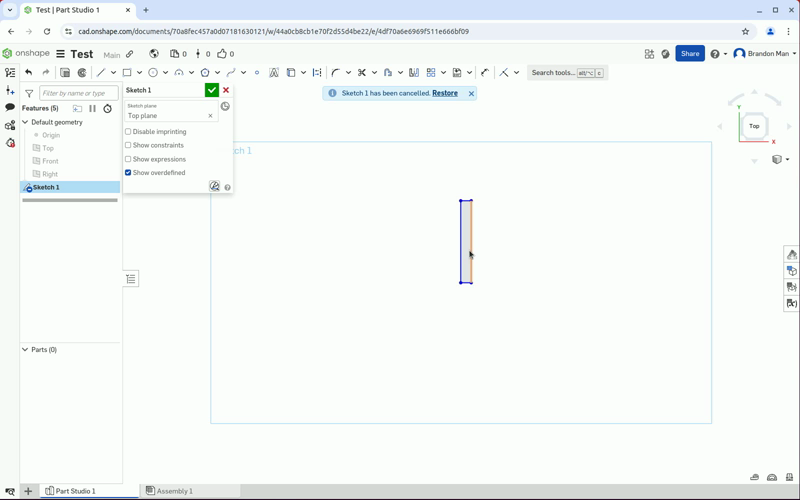
scroll(6)
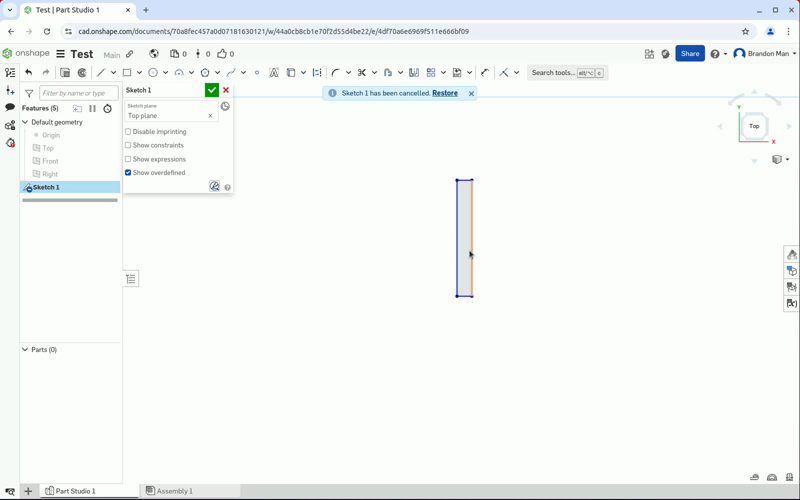
scroll(6)
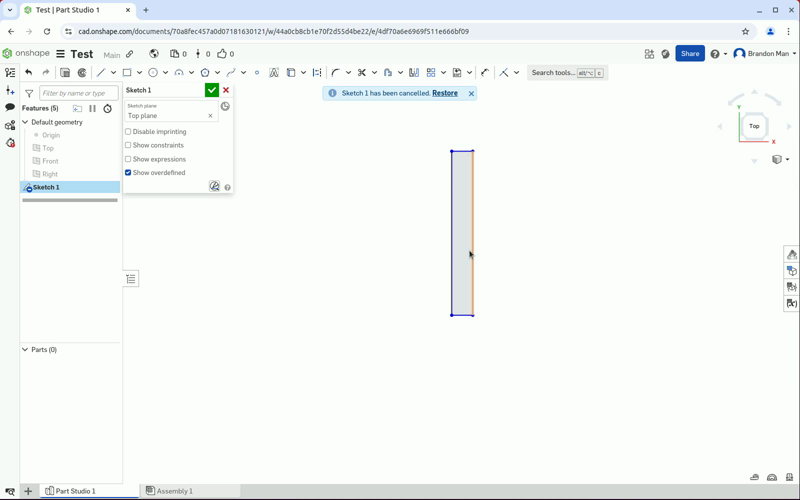
scroll(6)
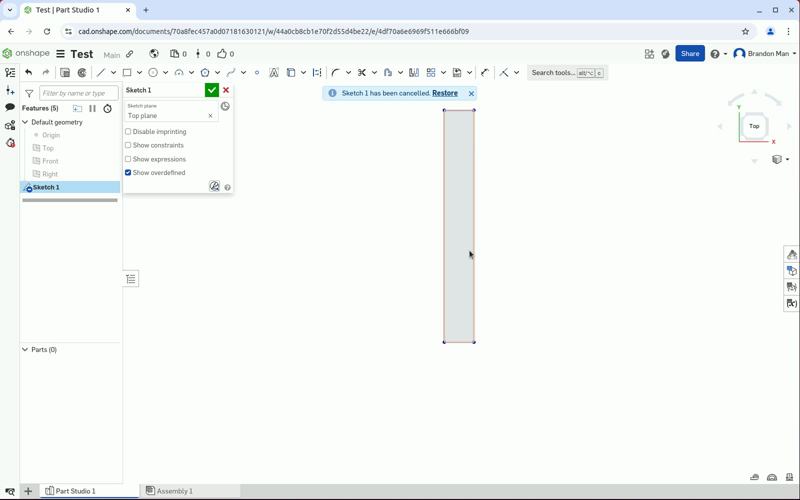
scroll(6)
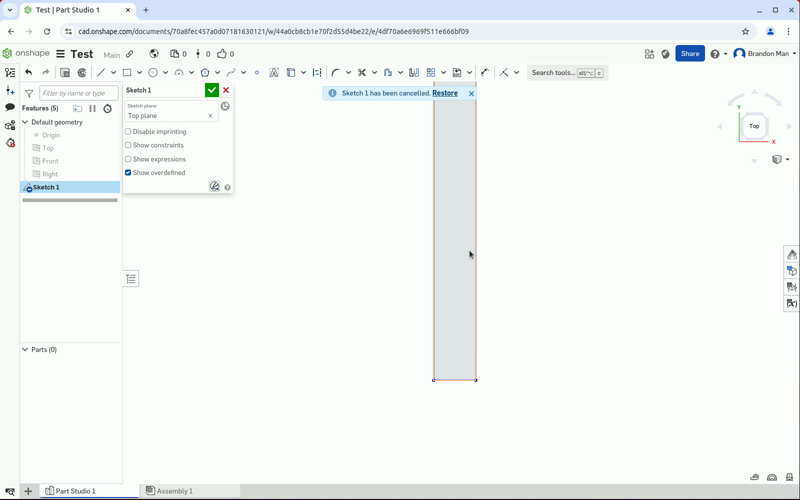
scroll(6)
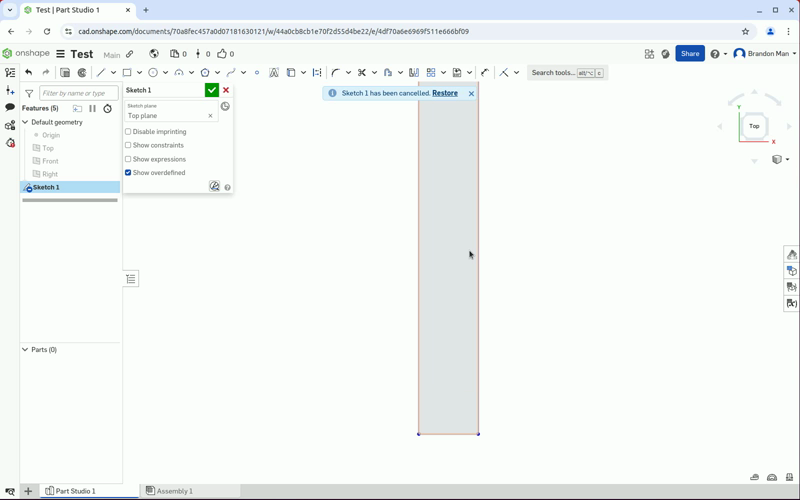
scroll(6)
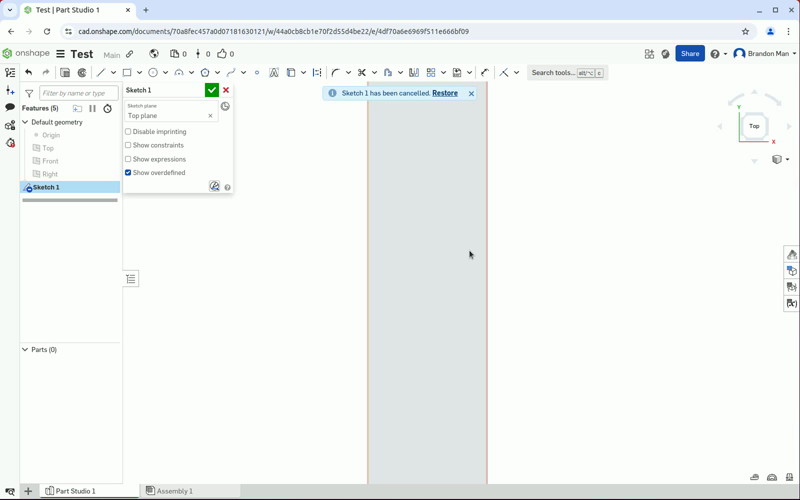
click(469, 250)
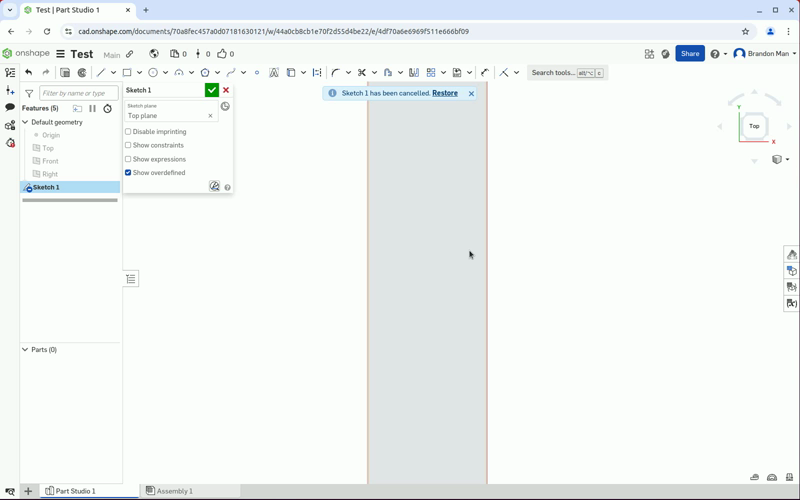
scroll(-6)
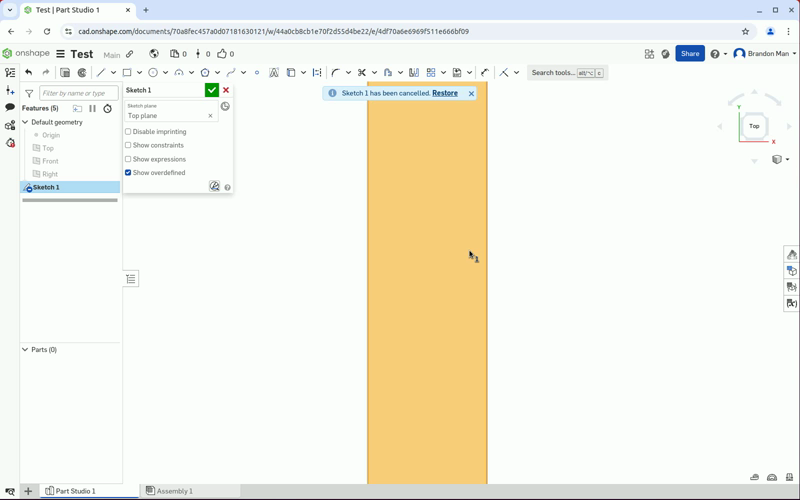
scroll(-6)
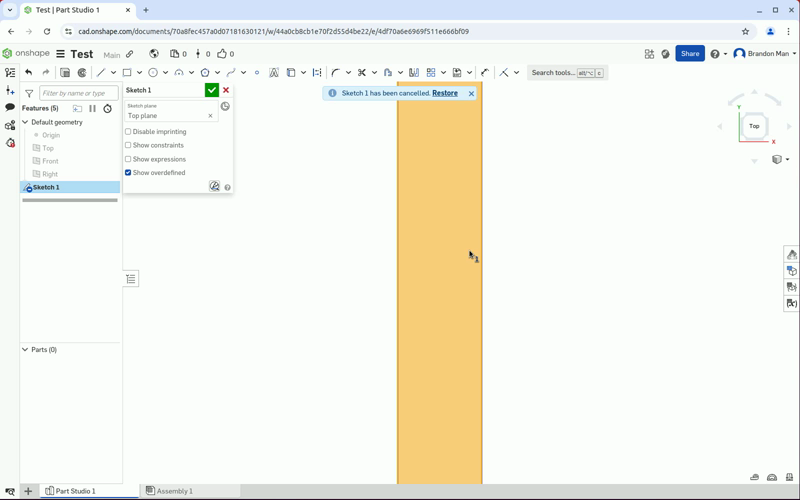
scroll(-6)
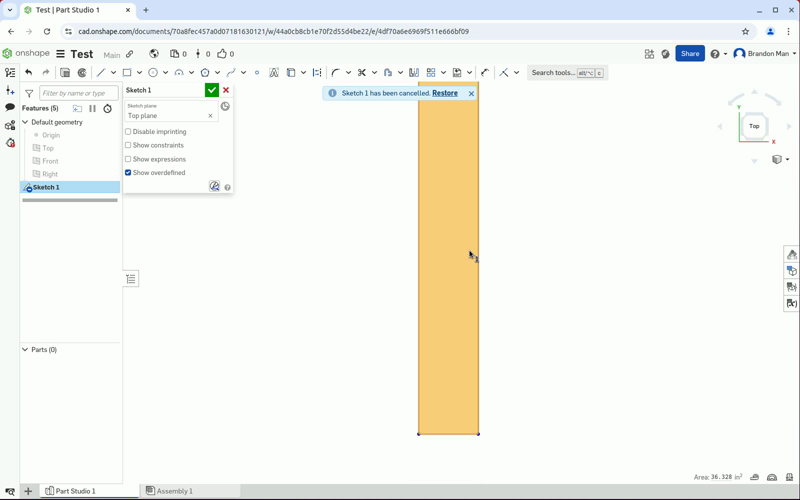
scroll(-6)
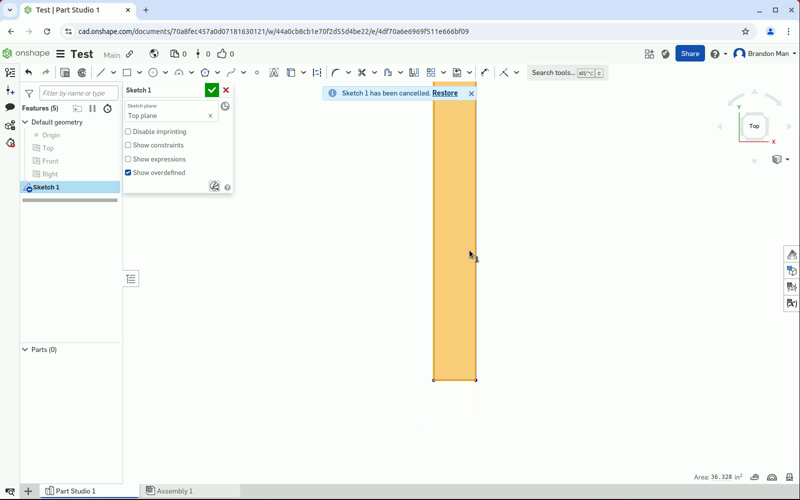
scroll(-6)
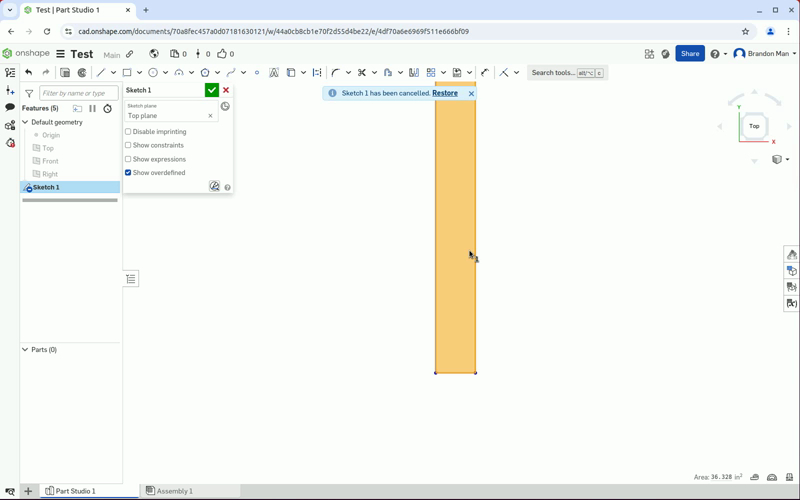
scroll(-6)
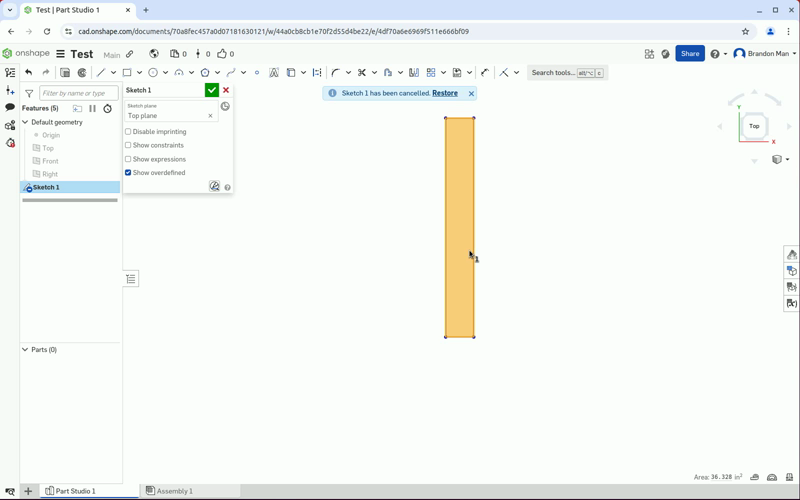
scroll(-6)
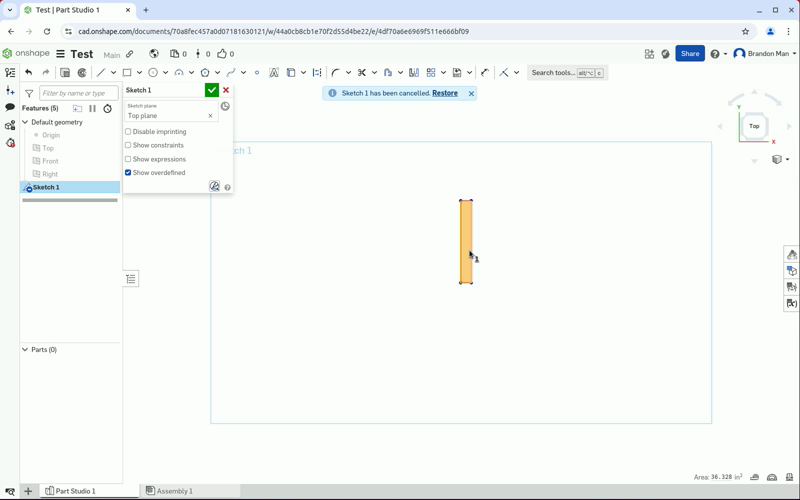
mouse_move(73, 352)
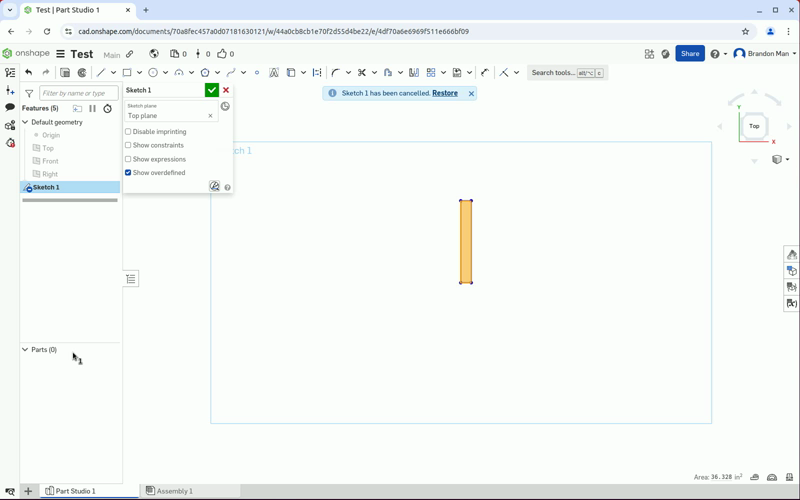
key(shift+y)
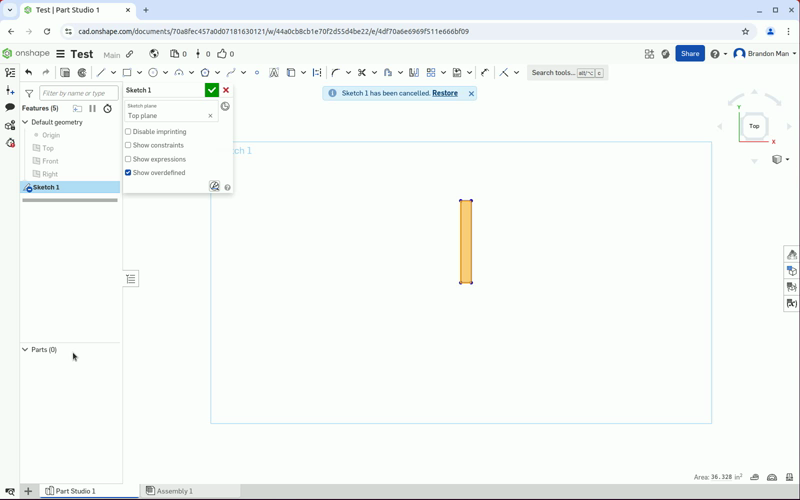
key(shift+e)
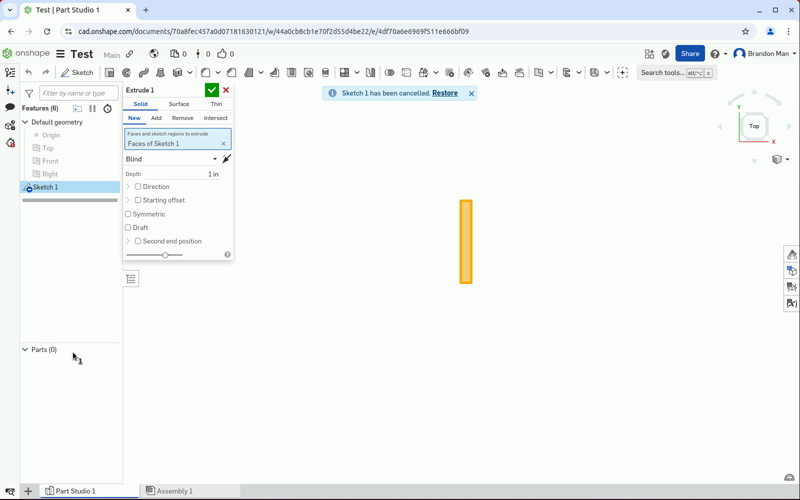
mouse_move(143, 106)
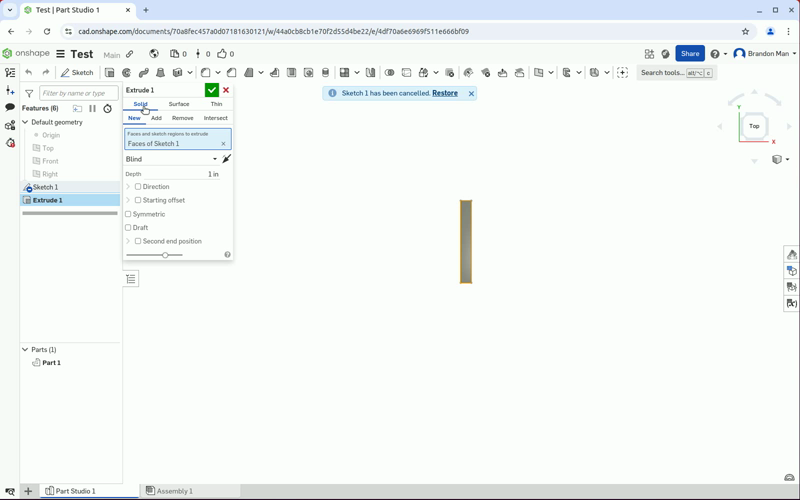
click(143, 106)
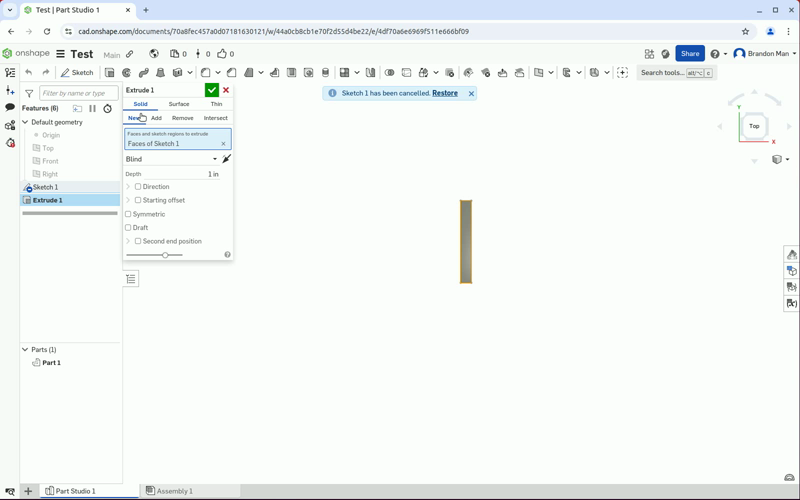
mouse_move(137, 120)
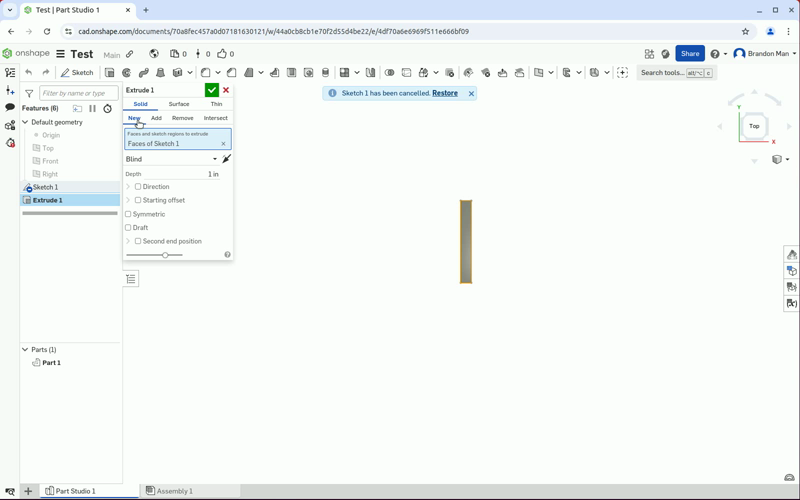
click(137, 120)
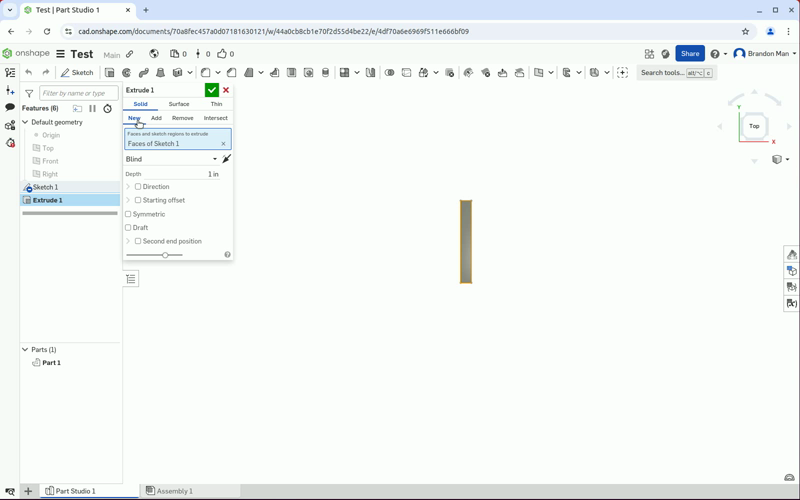
key(tab, 4)
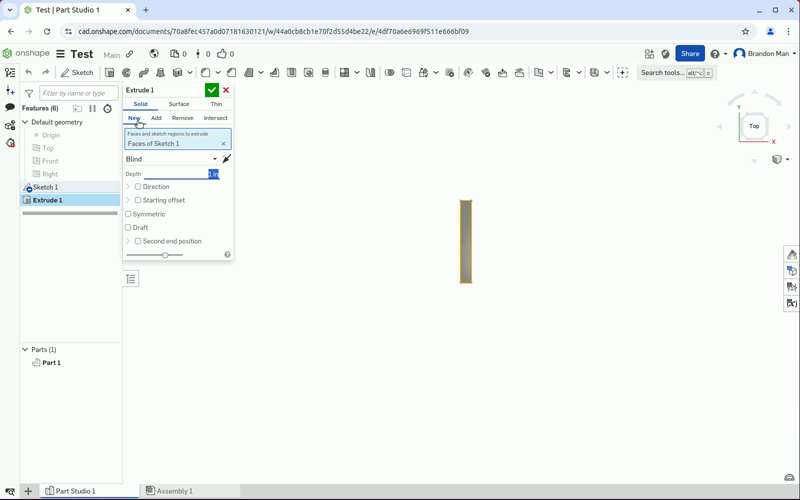
text(0.241)
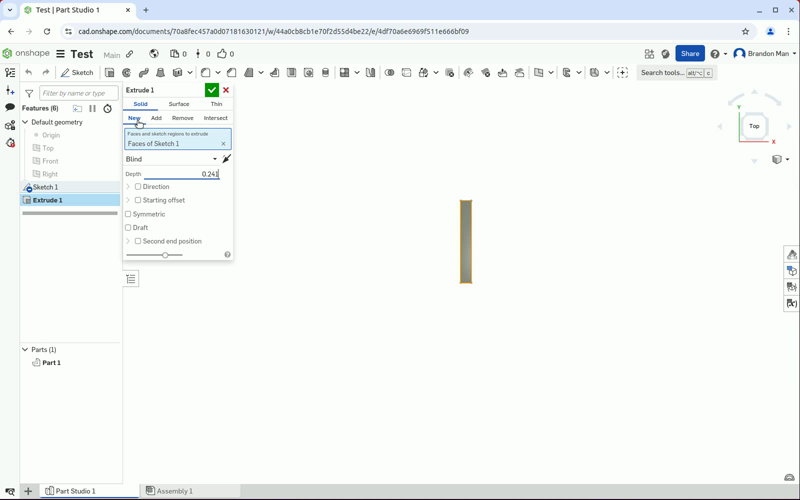
key(enter)
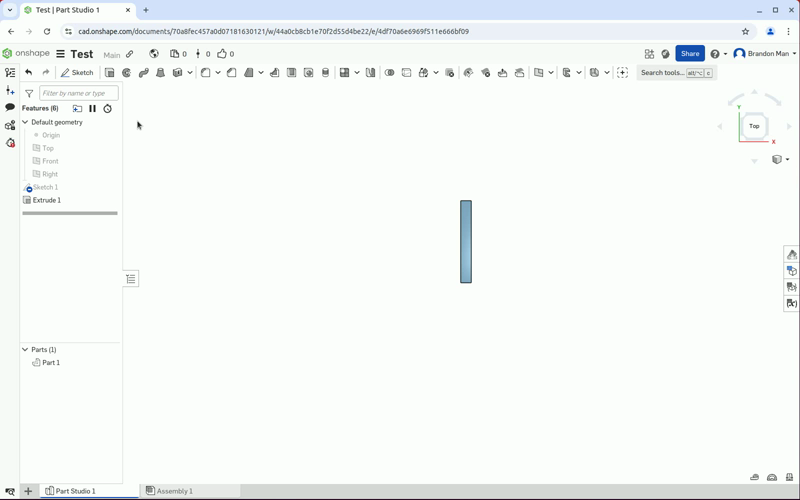
key(shift+h)
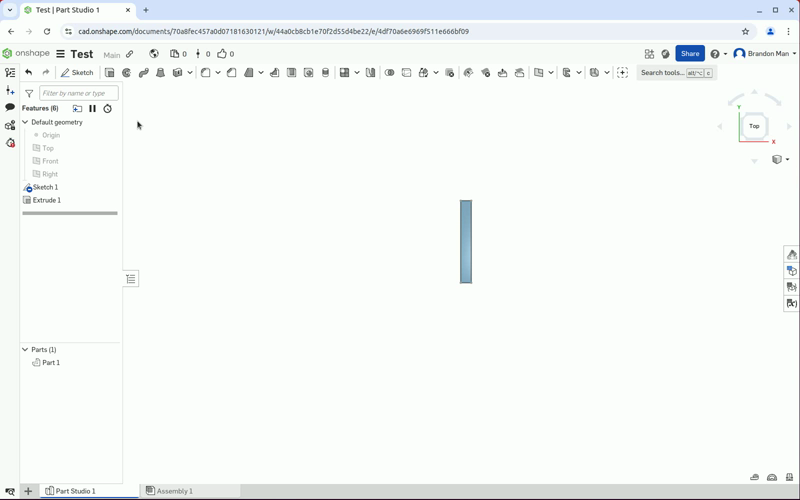
key(shift+h)
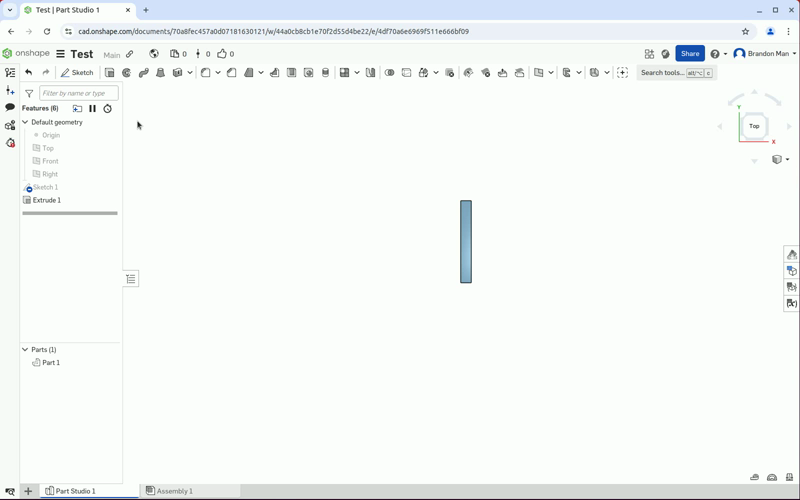
mouse_move(73, 189)
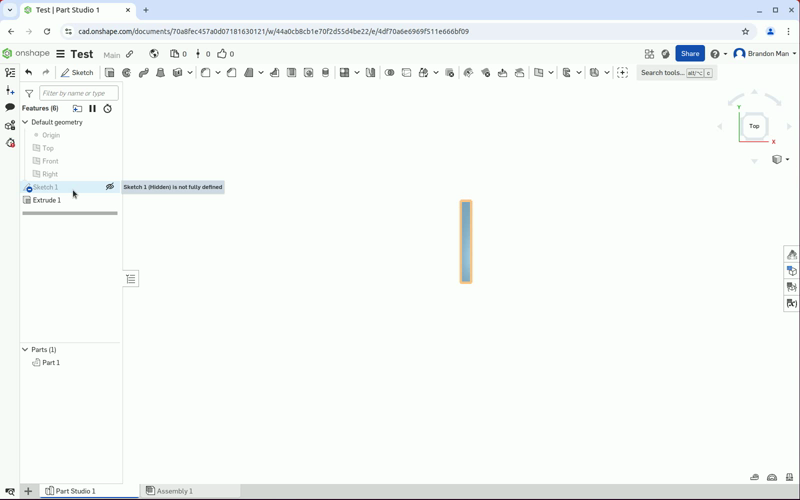
click(73, 189)
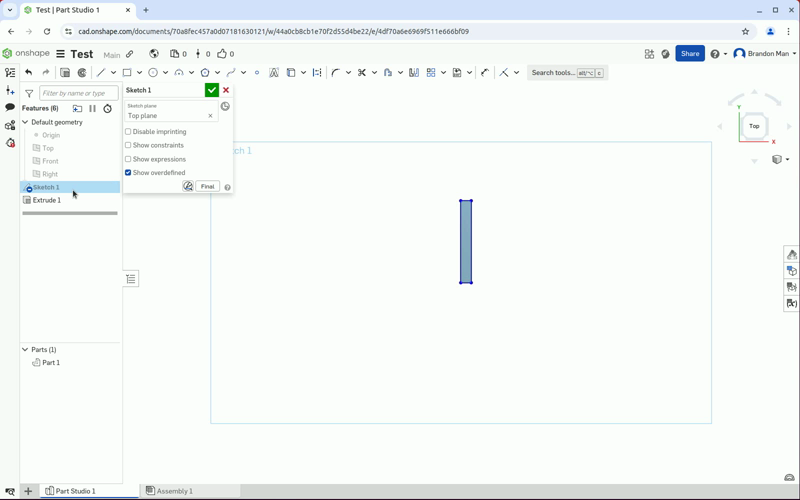
mouse_move(229, 92)
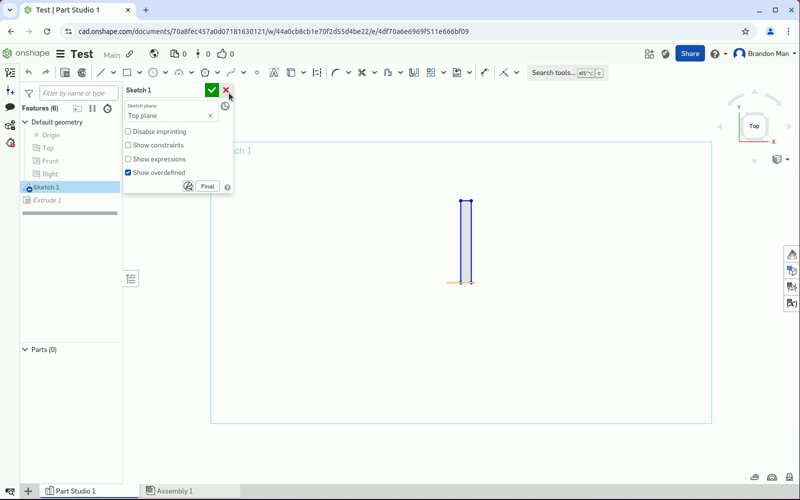
click(229, 92)
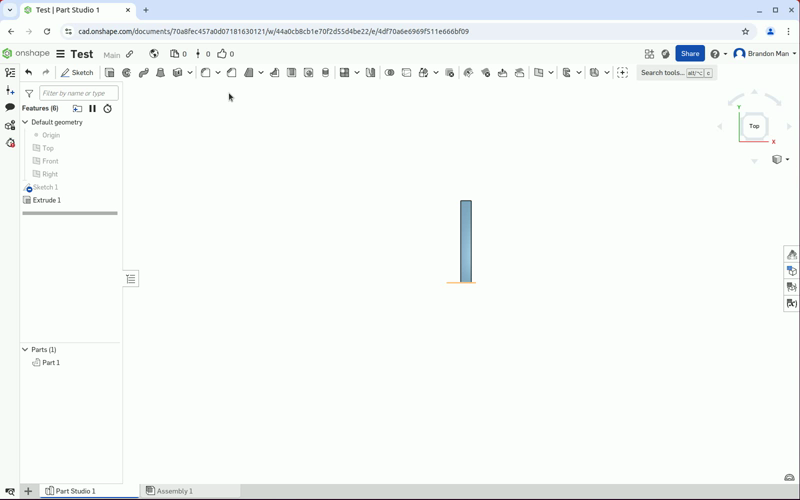
mouse_move(73, 352)
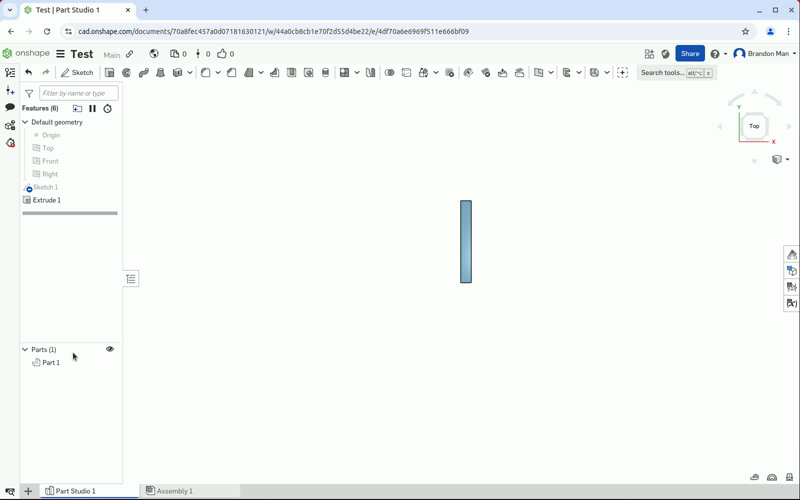
key(y)
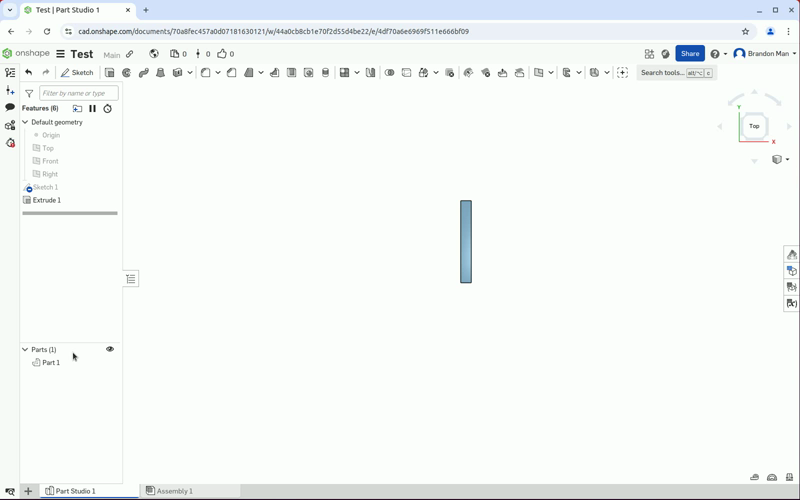
key(shift+p)
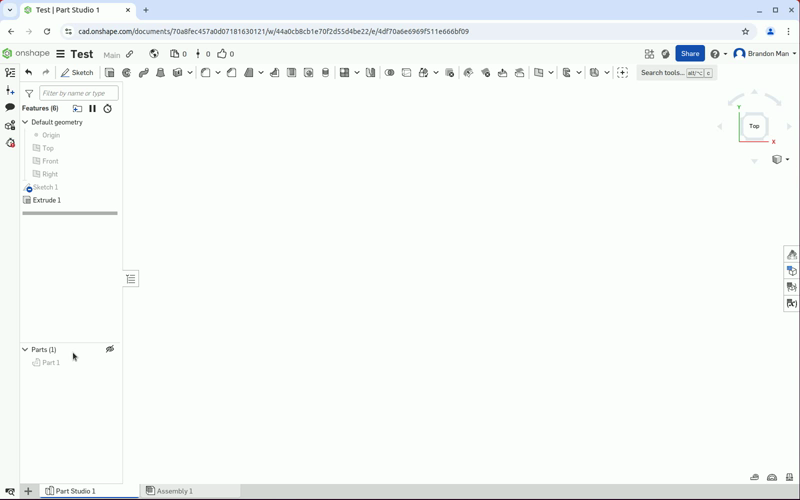
key(space)
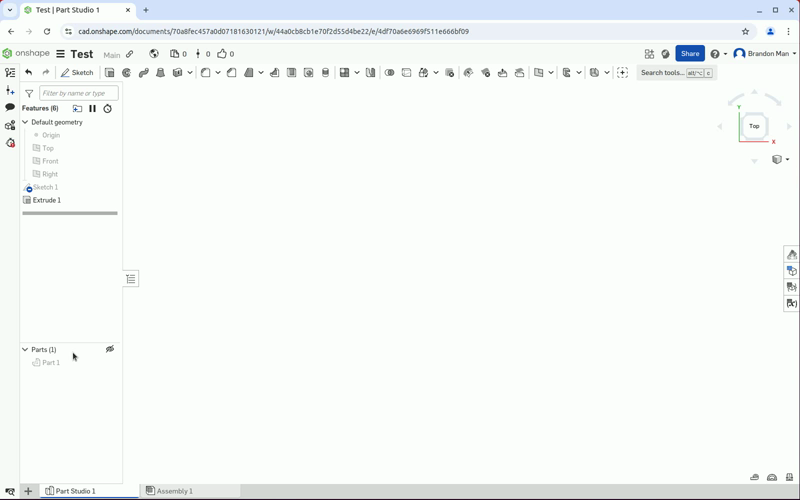
key_down(shift)
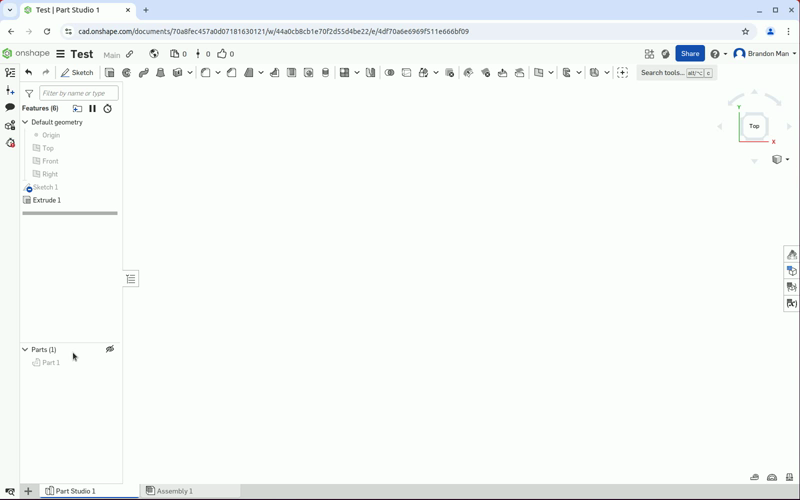
key(up)
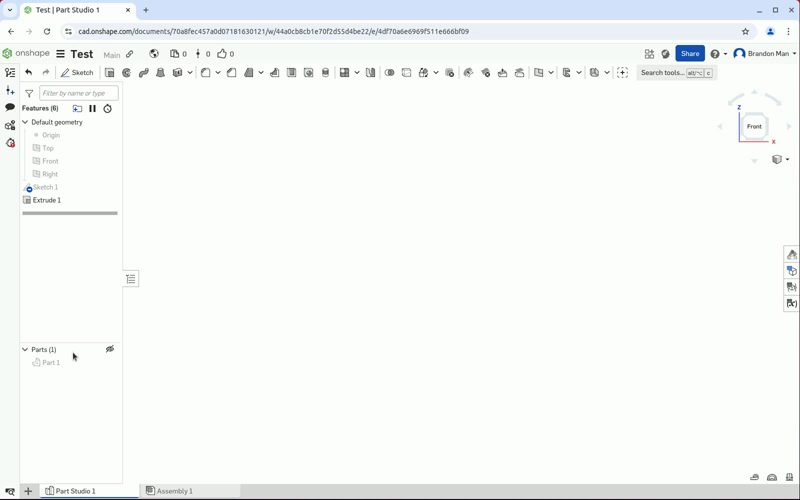
key_up(shift)
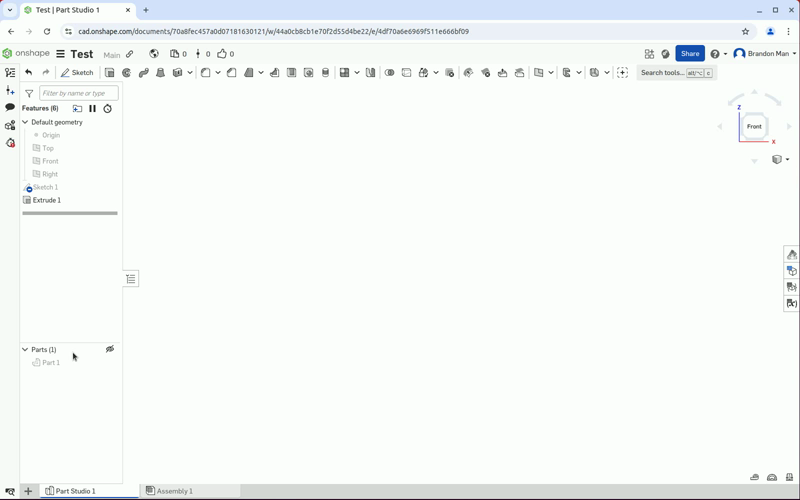
key(space)
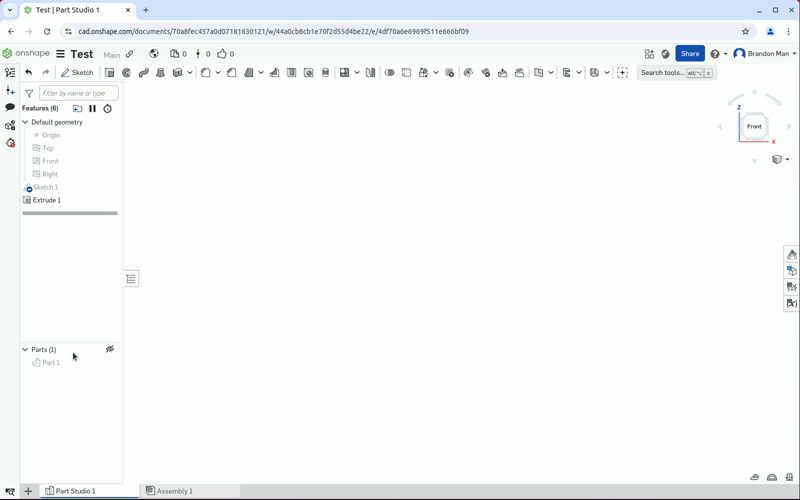
key_down(shift)
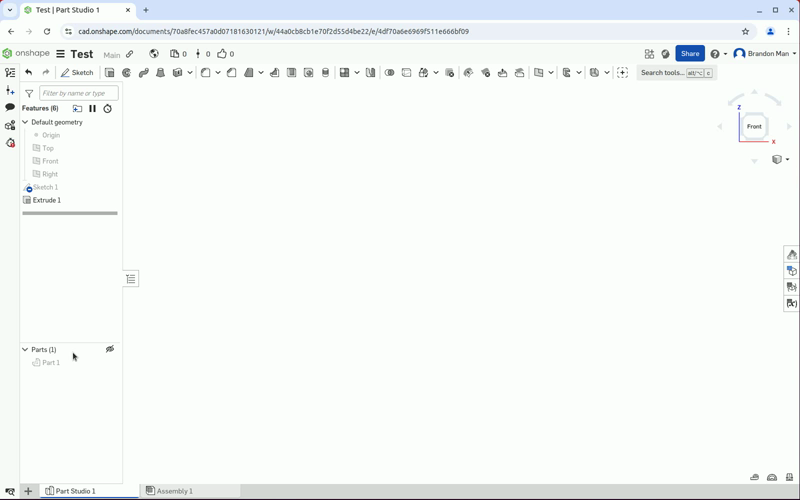
key(left)
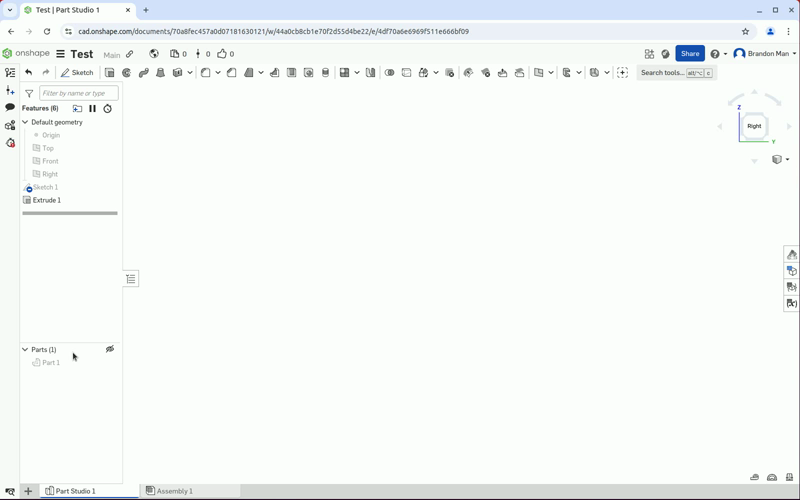
key_up(shift)
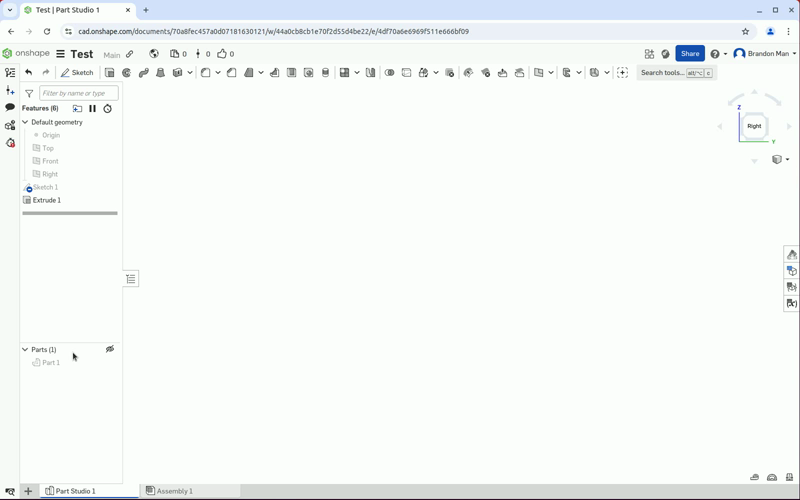
mouse_move(73, 352)
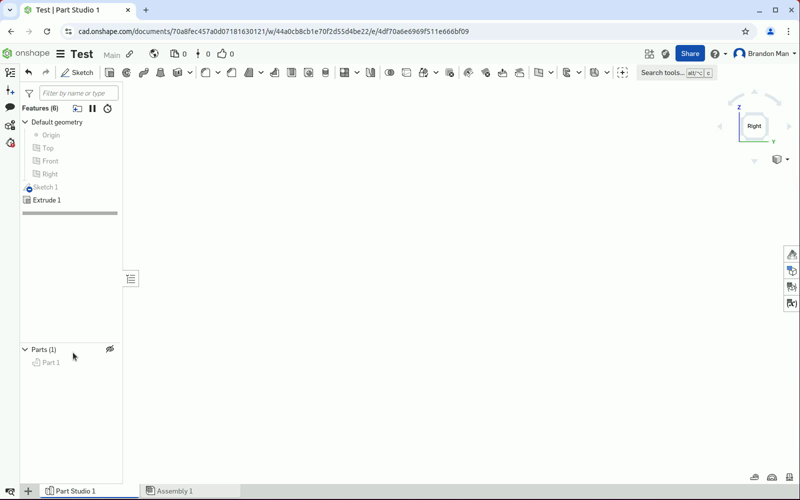
key(shift+y)
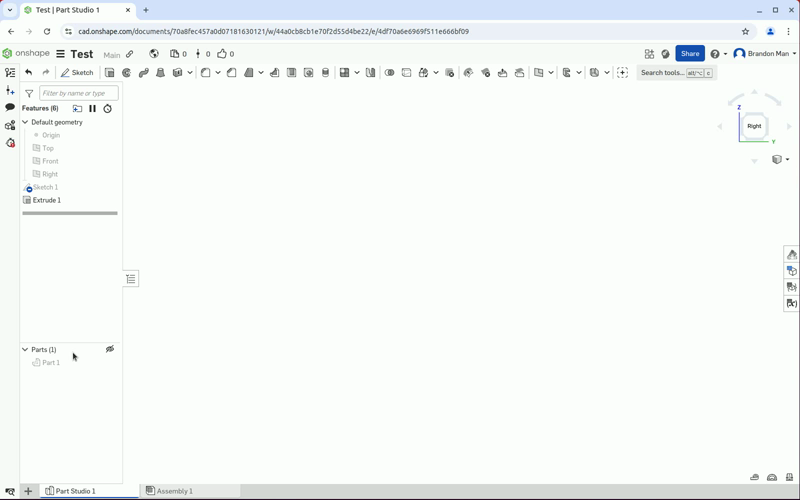
key(shift+s)
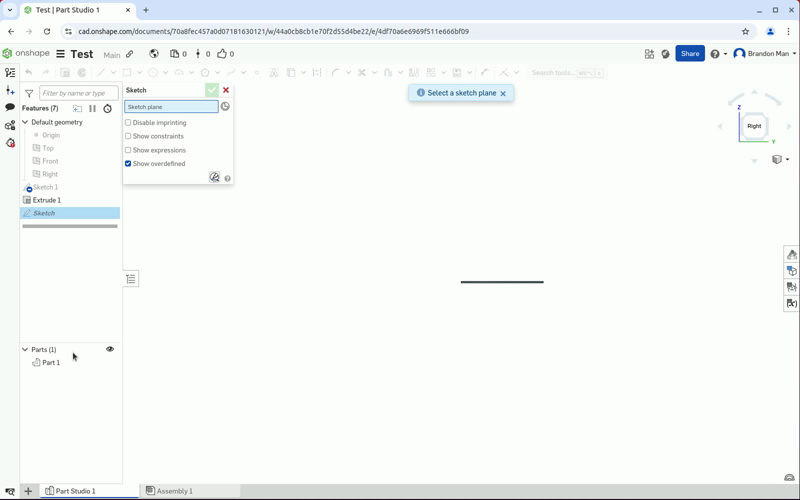
mouse_move(73, 176)
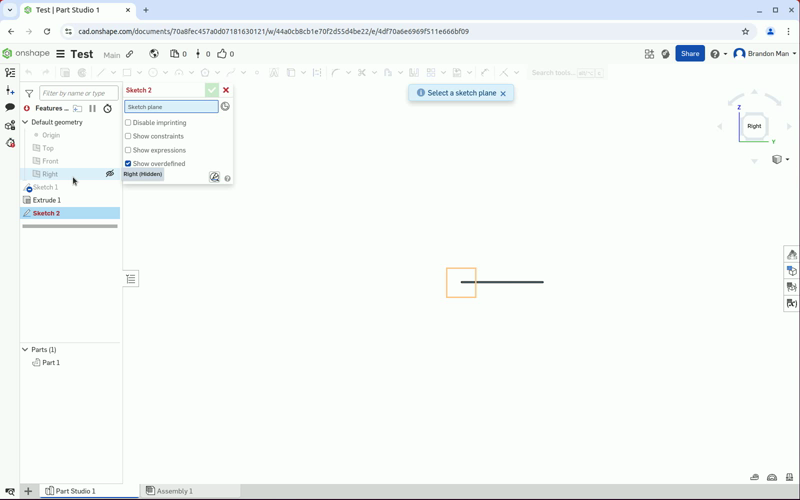
click(73, 176)
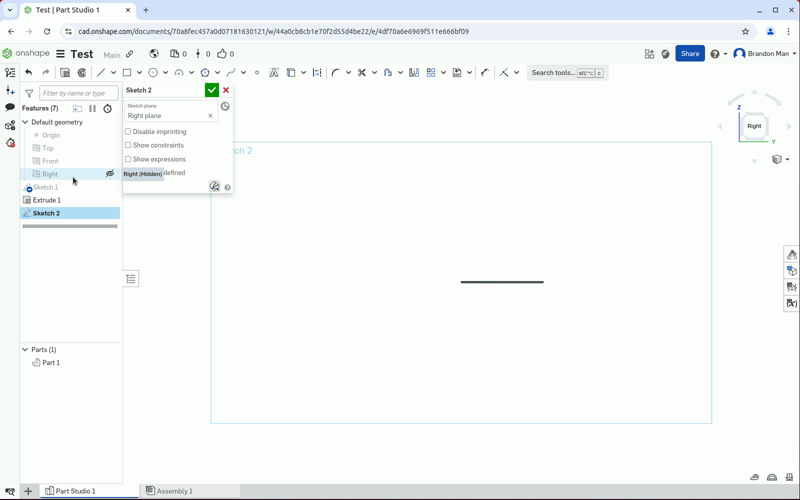
mouse_move(73, 352)
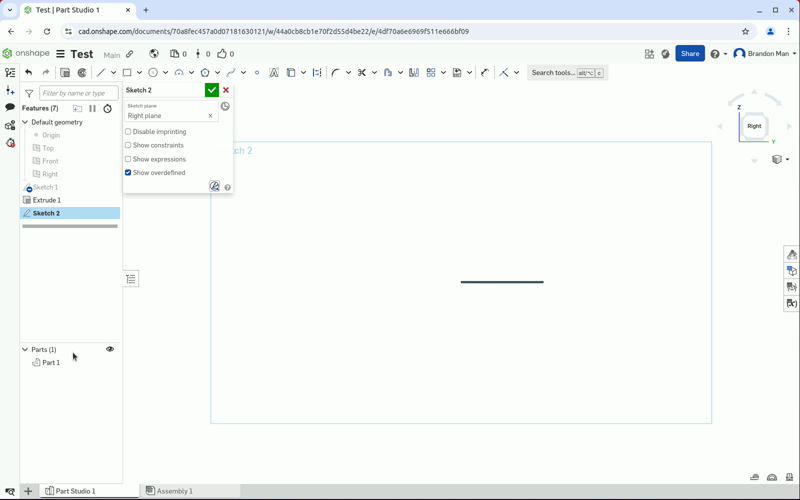
key(y)
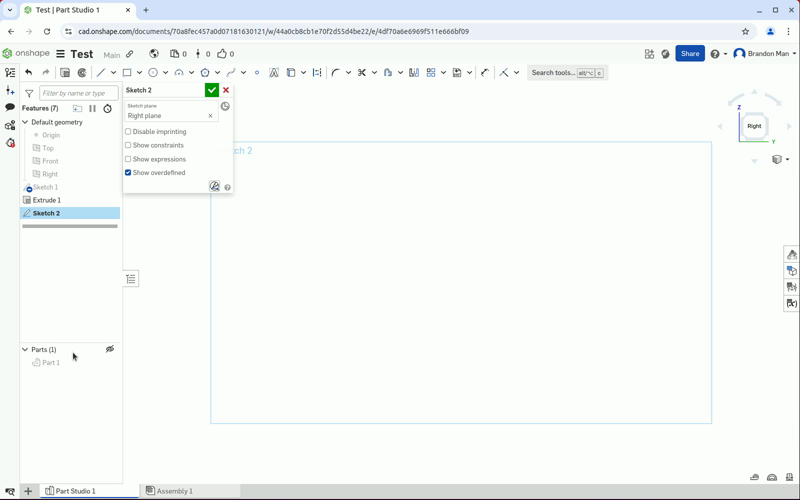
key(l)
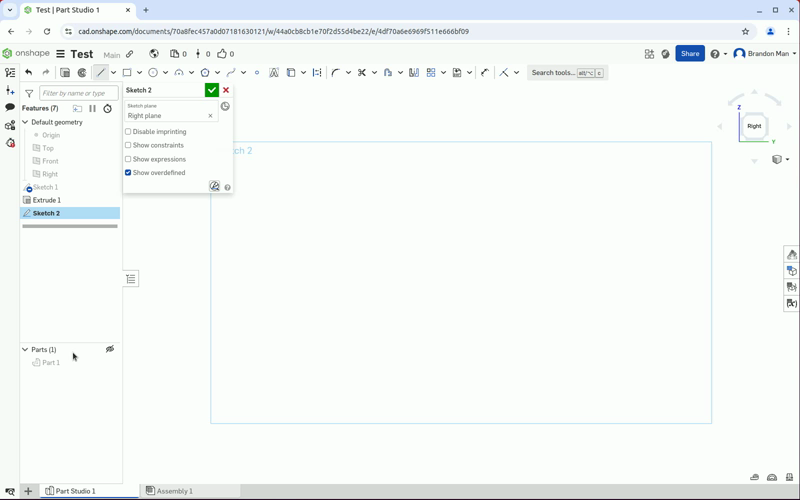
key_down(shift)
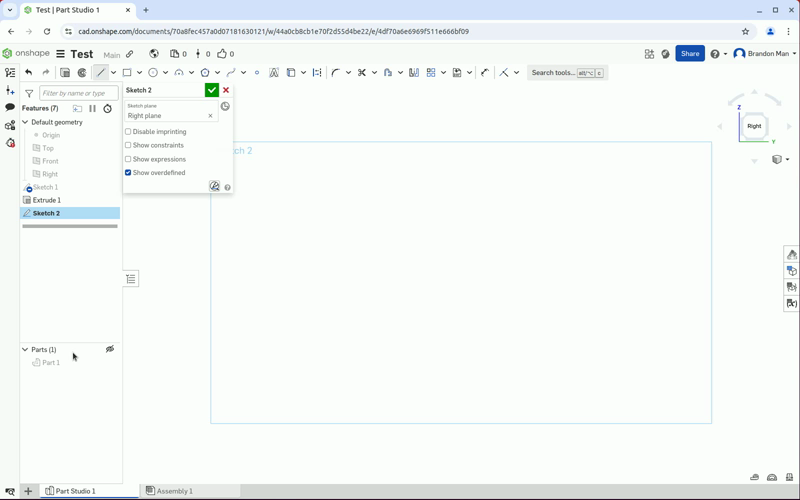
mouse_move(460, 281)
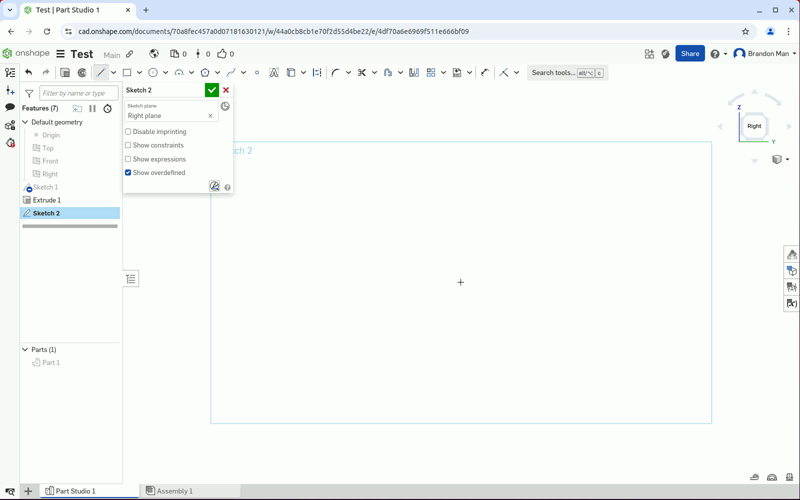
click(460, 281)
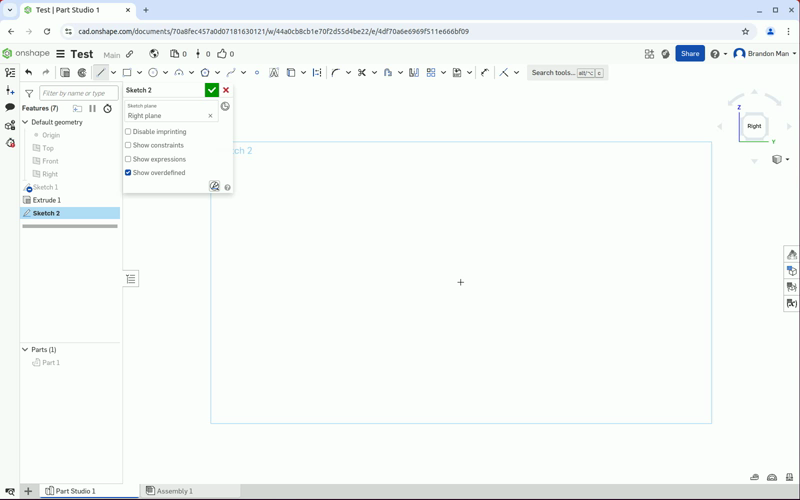
key_up(shift)
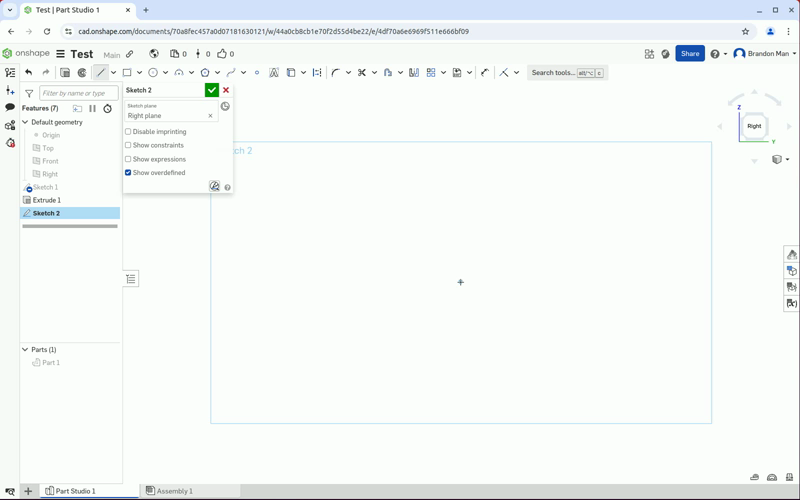
key_down(shift)
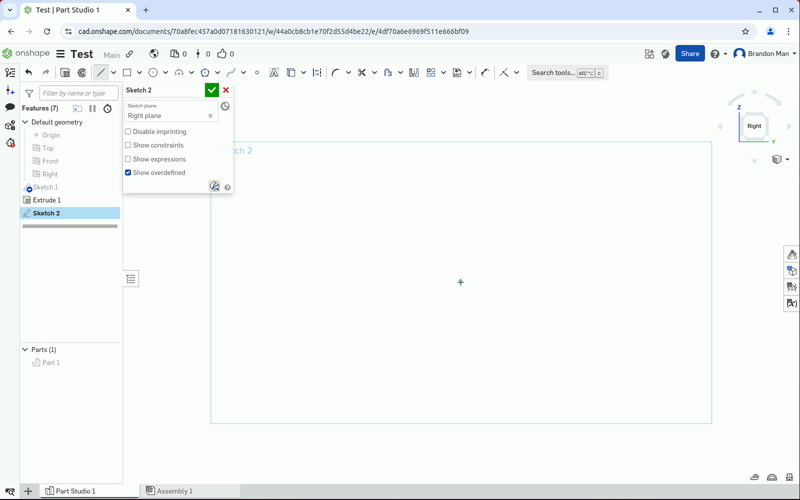
mouse_move(490, 281)
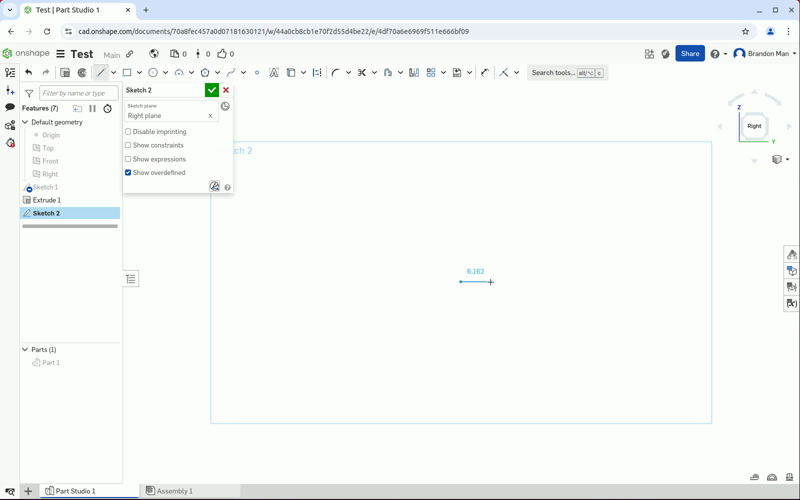
mouse_move(466, 281)
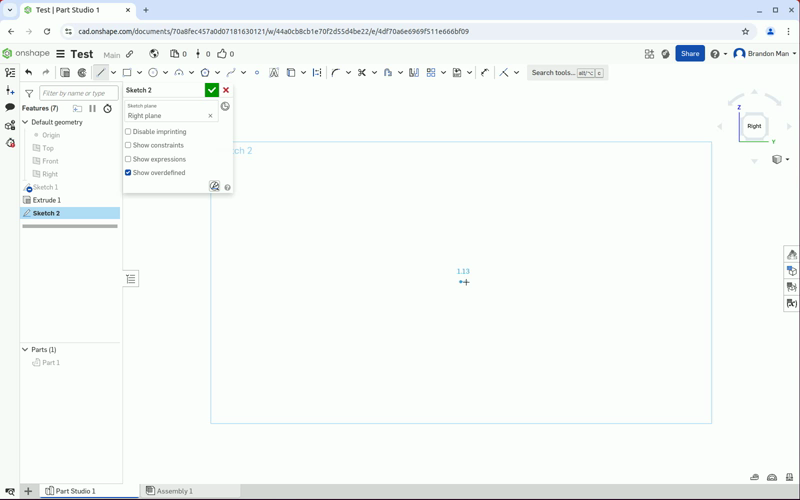
scroll(6)
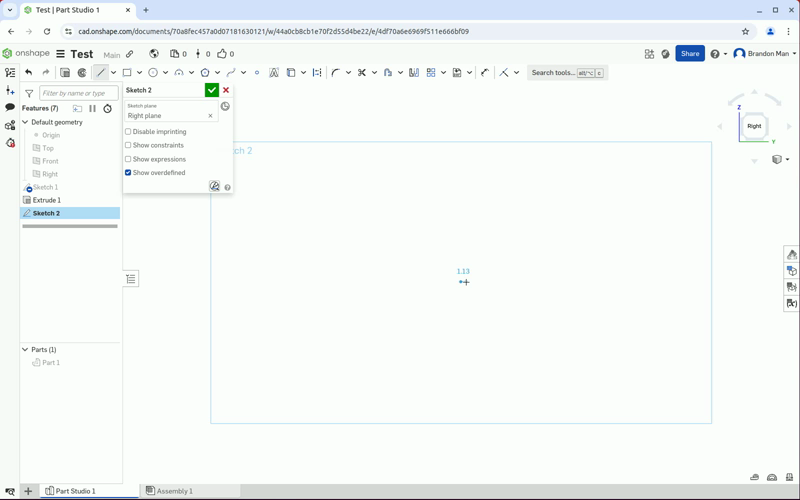
scroll(6)
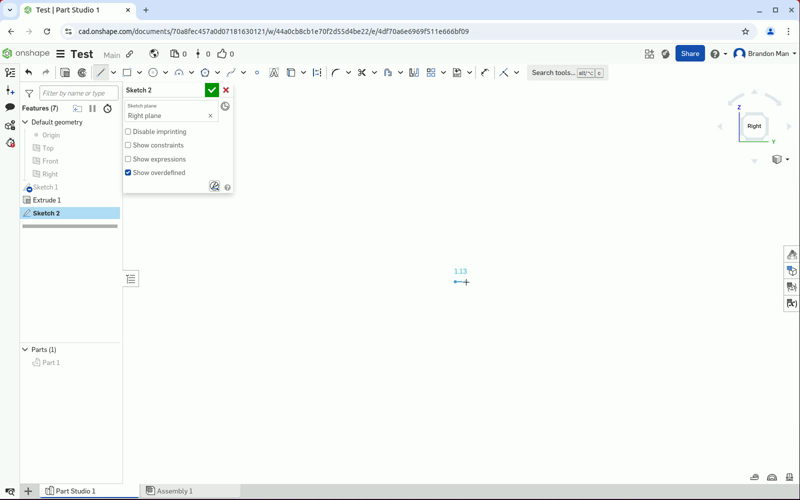
scroll(6)
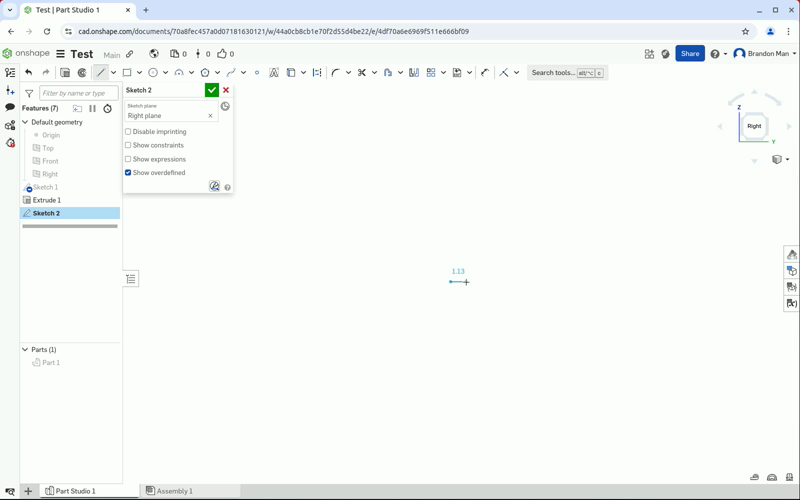
scroll(6)
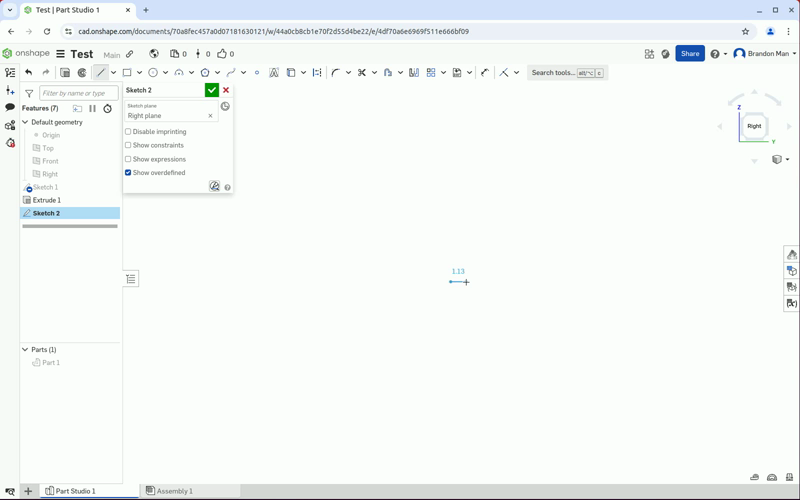
scroll(6)
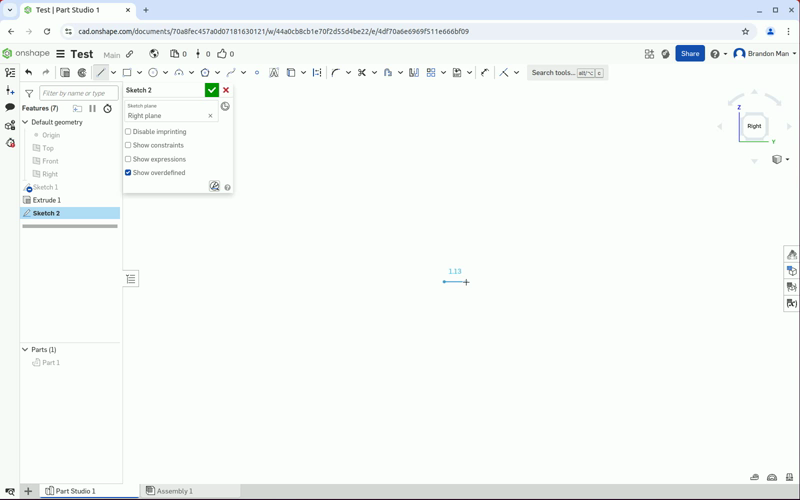
scroll(6)
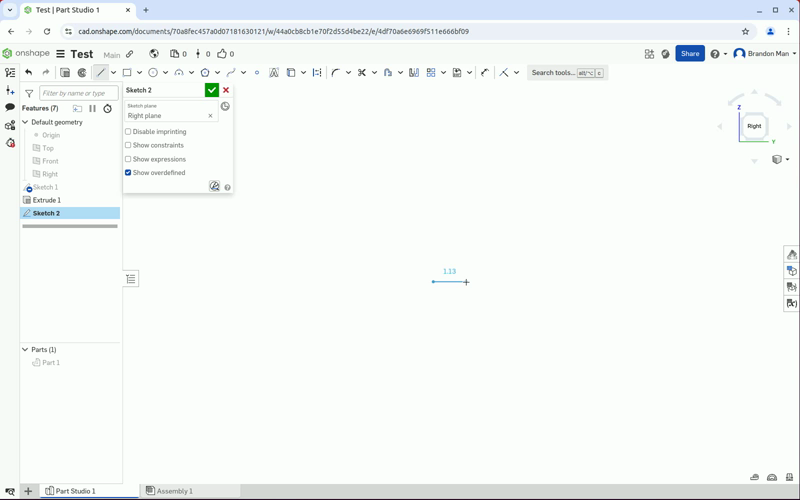
scroll(6)
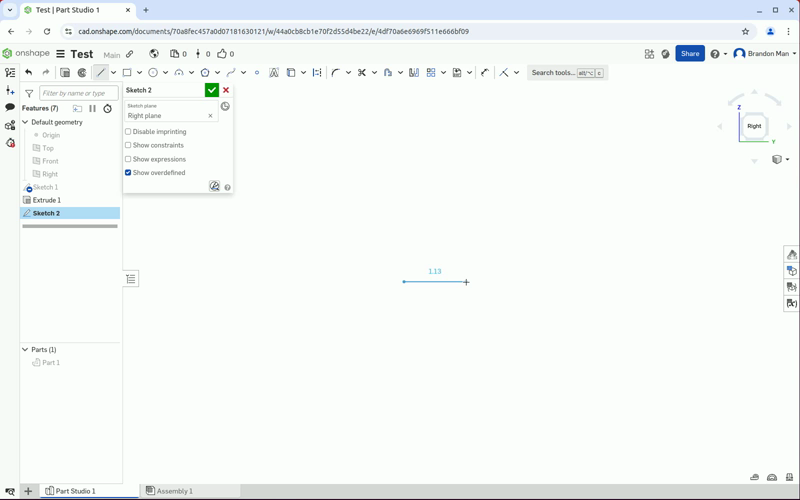
click(466, 281)
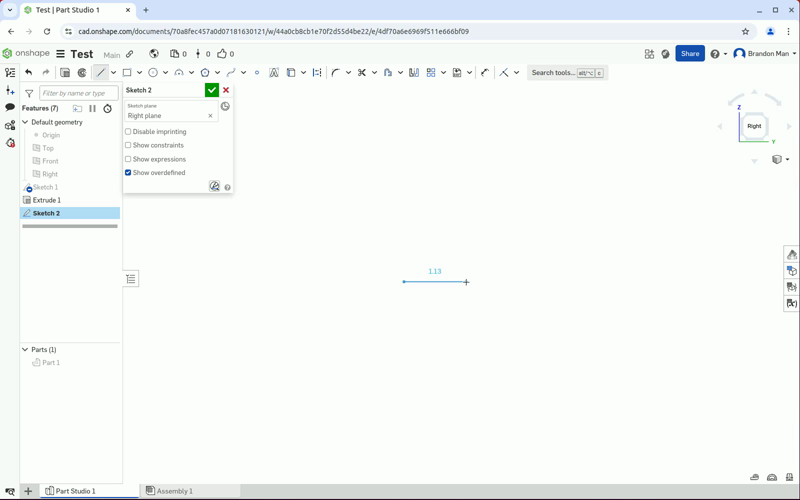
scroll(-6)
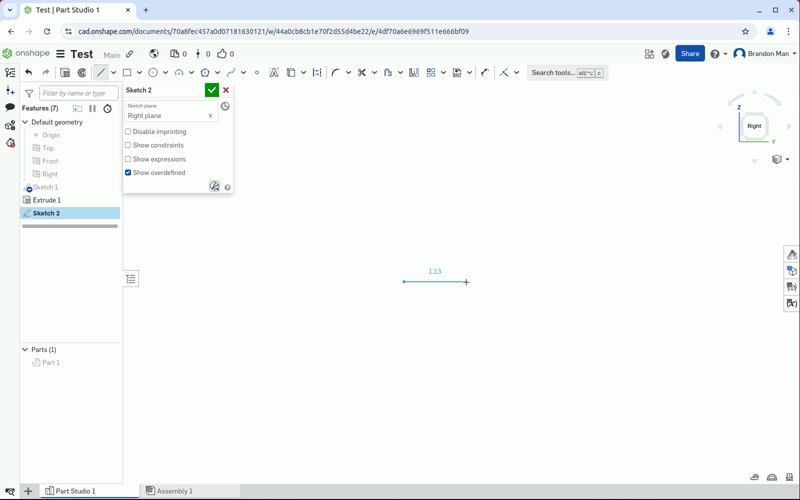
scroll(-6)
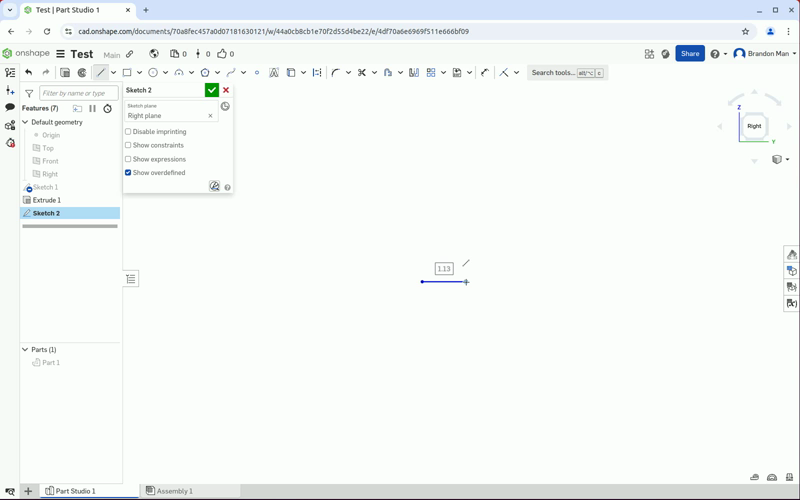
scroll(-6)
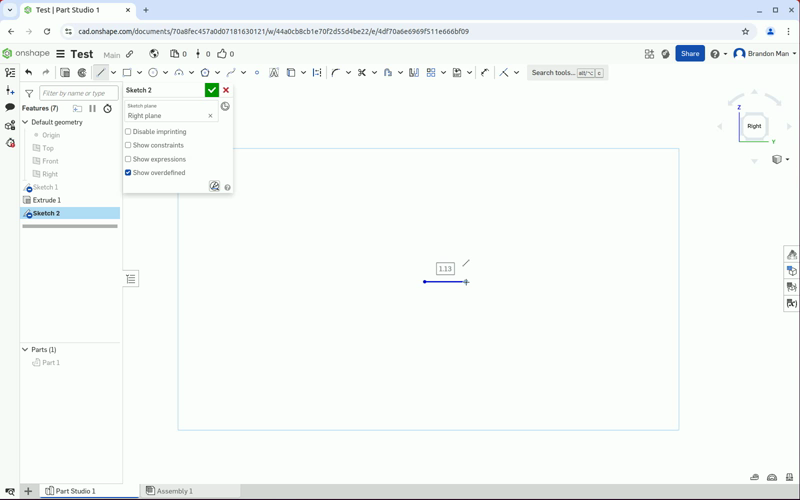
scroll(-6)
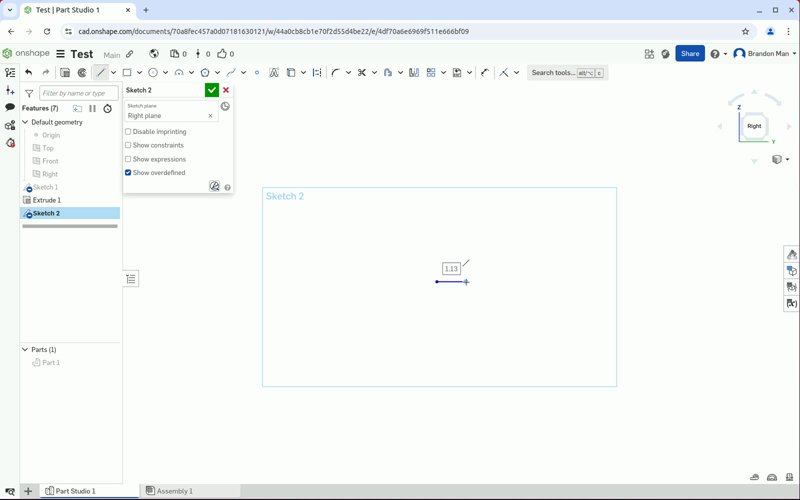
scroll(-6)
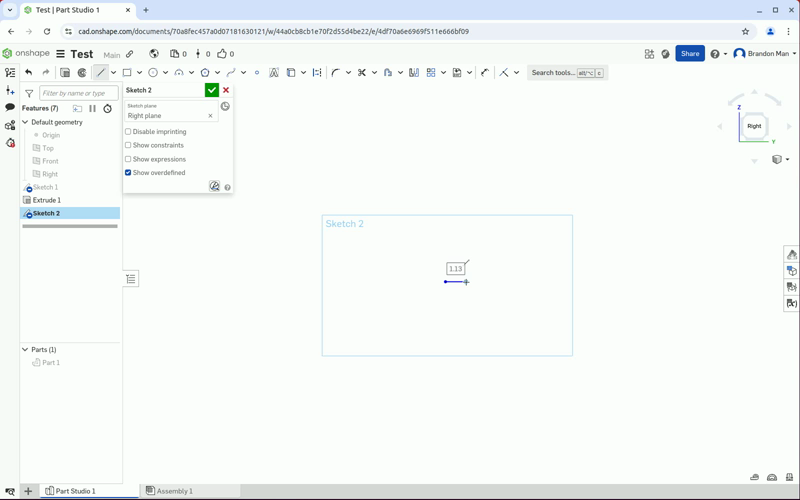
scroll(-6)
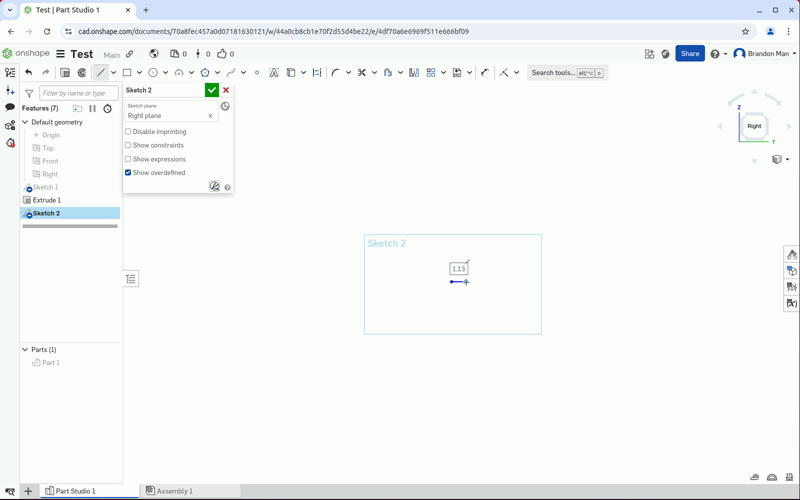
scroll(-6)
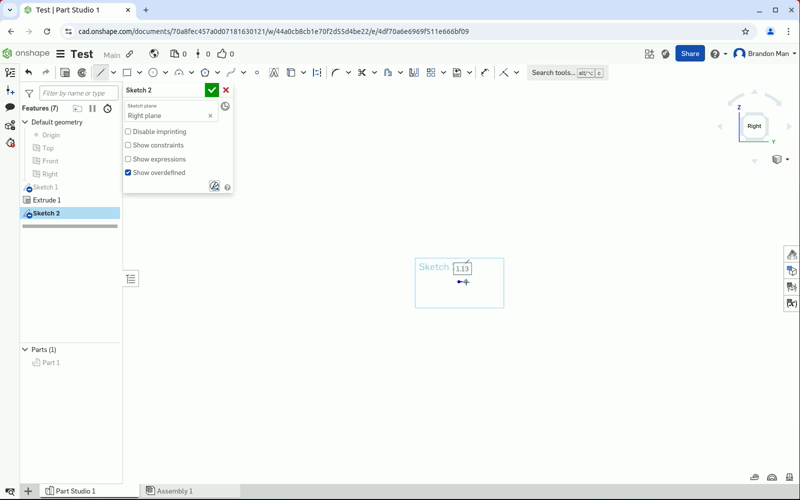
key_up(shift)
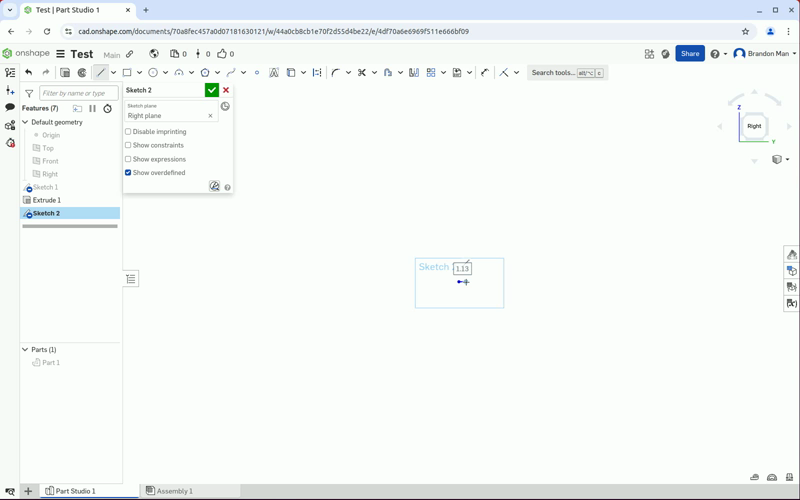
key_down(shift)
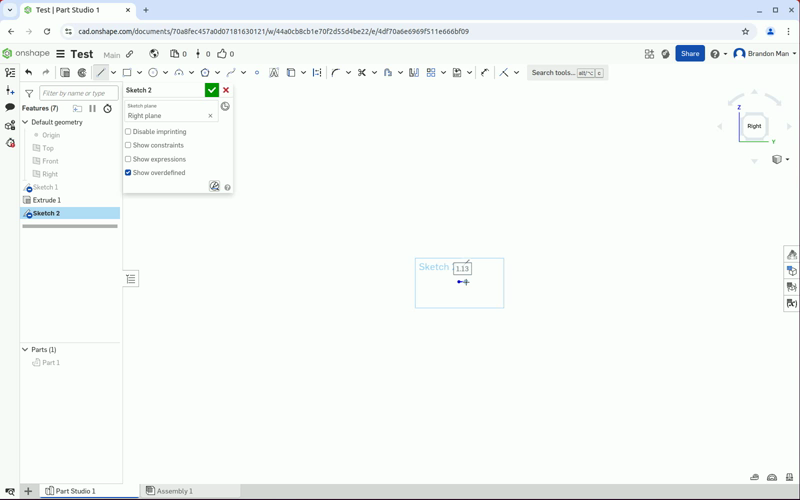
mouse_move(496, 281)
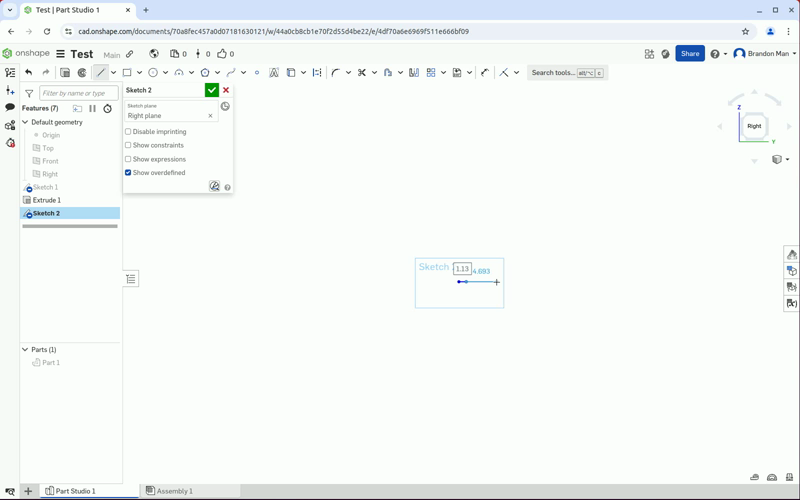
mouse_move(466, 276)
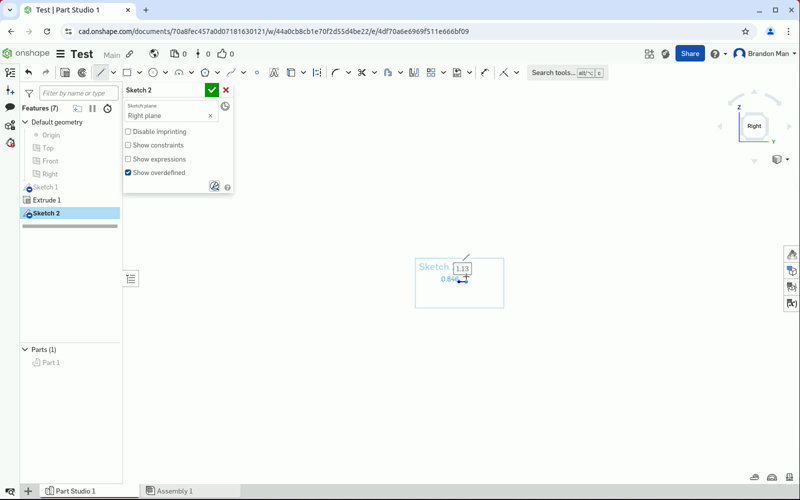
scroll(6)
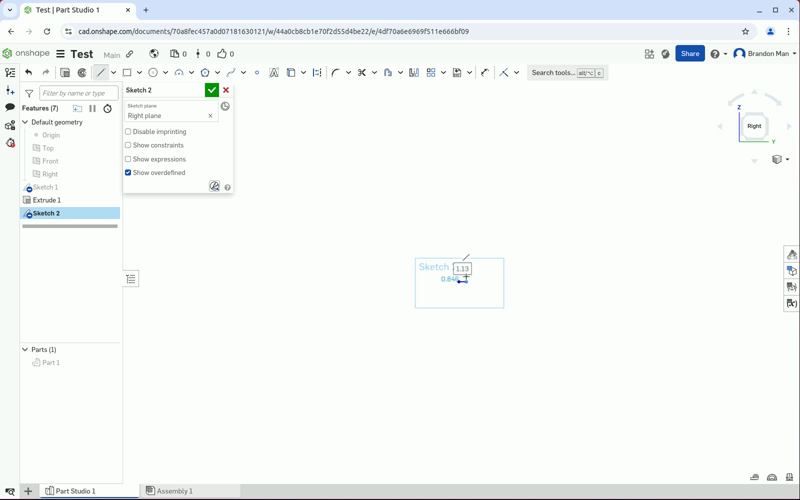
scroll(6)
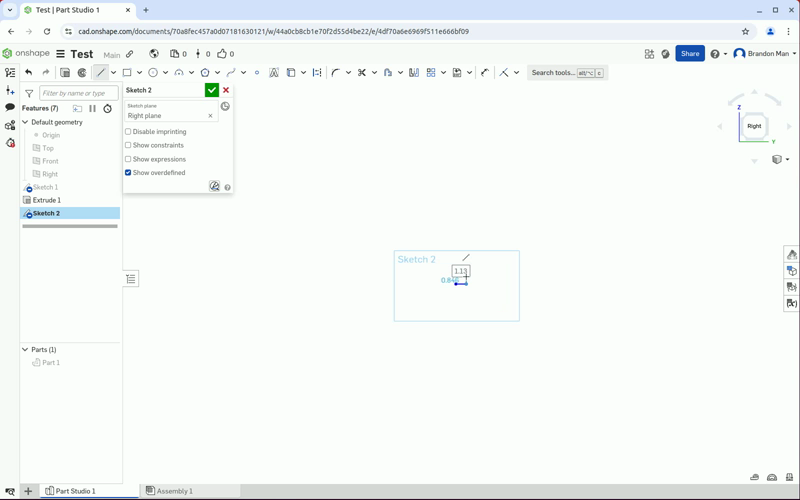
scroll(6)
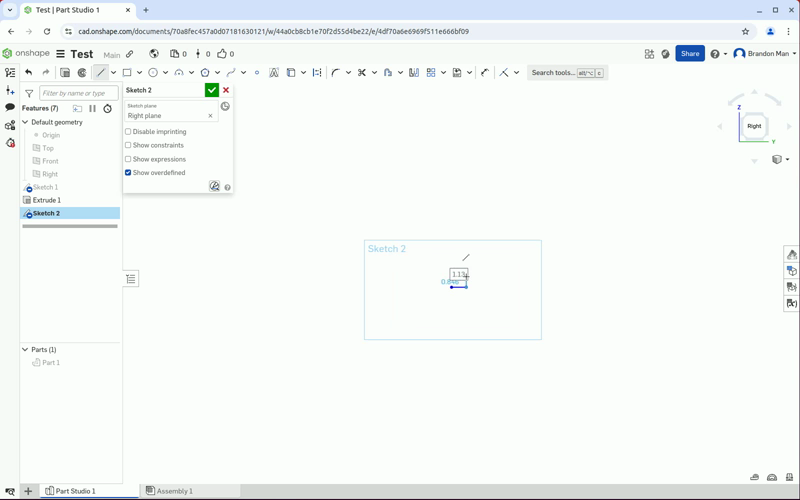
scroll(6)
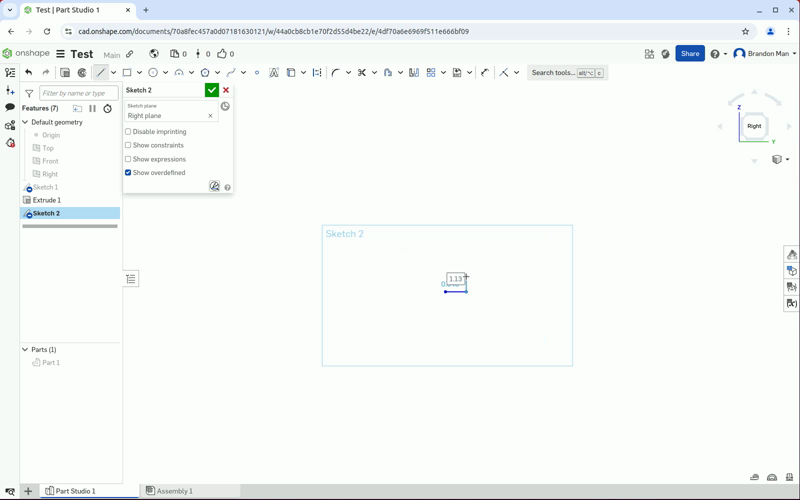
scroll(6)
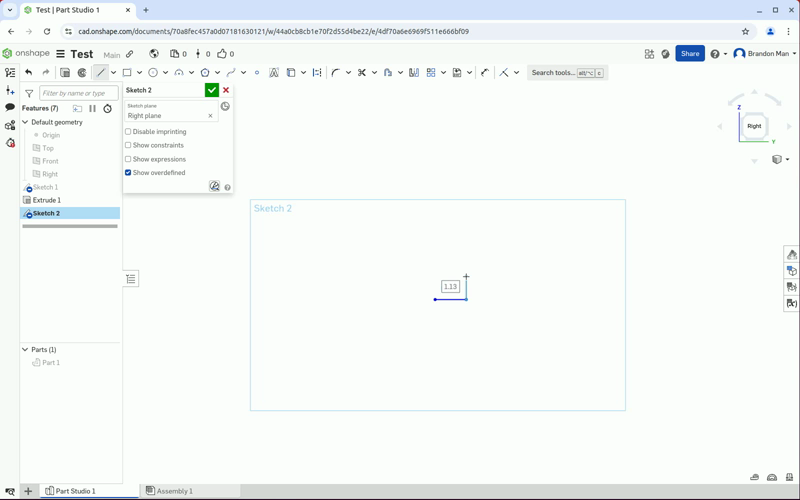
scroll(6)
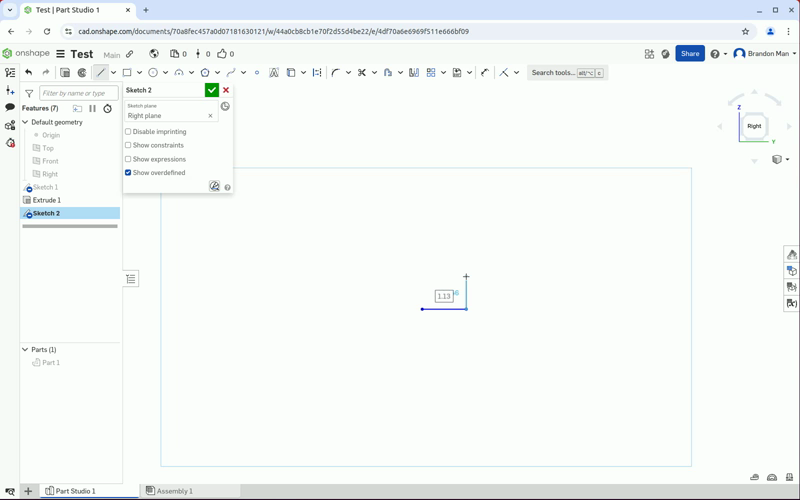
scroll(6)
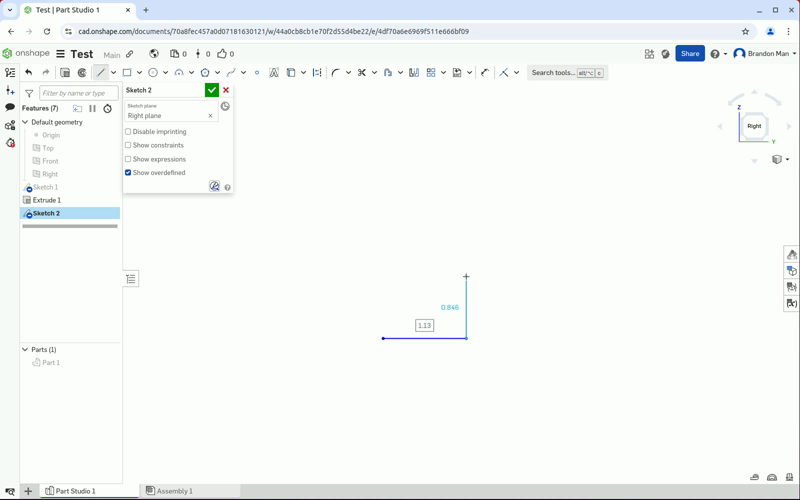
click(466, 276)
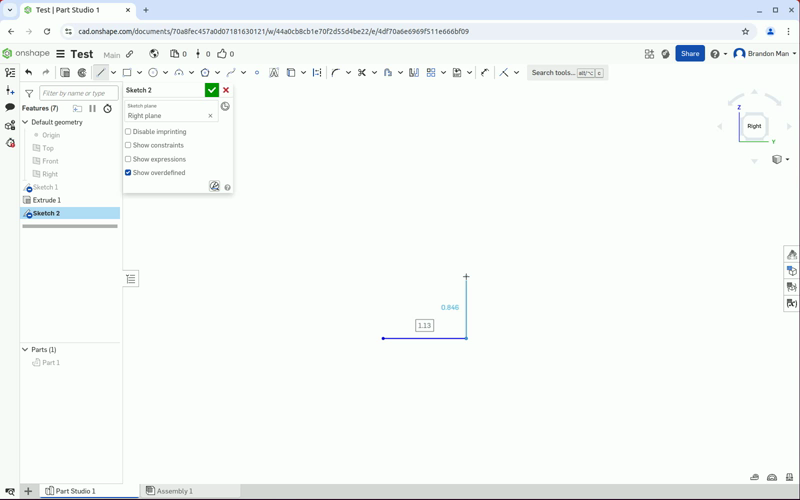
scroll(-6)
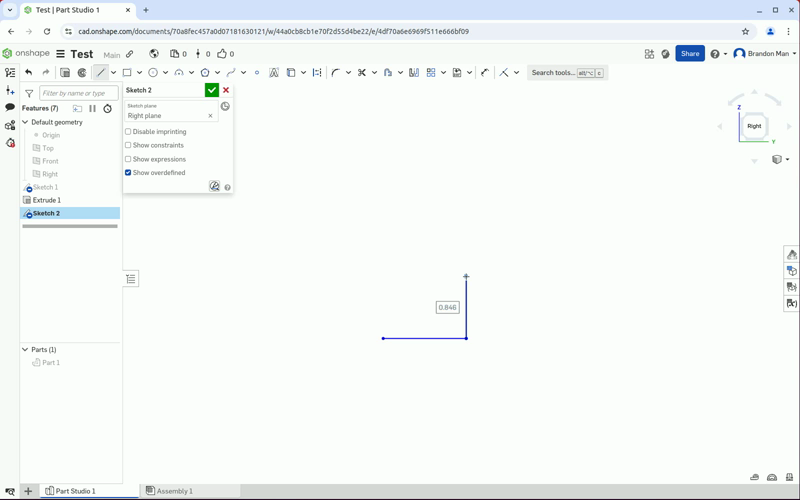
scroll(-6)
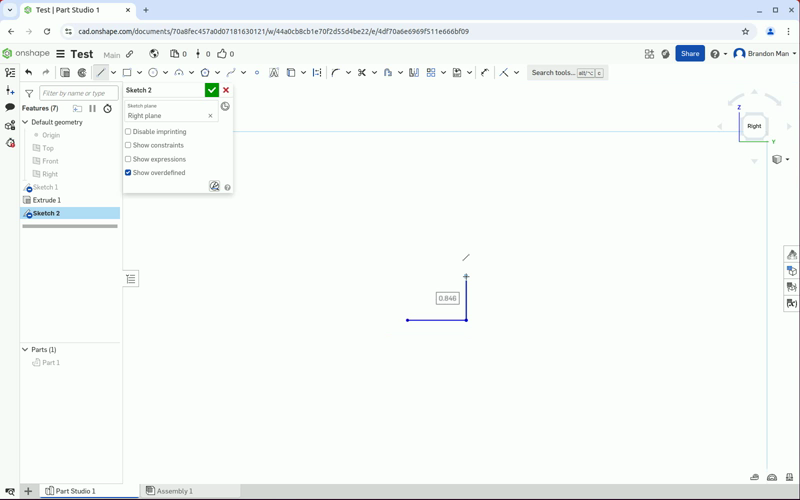
scroll(-6)
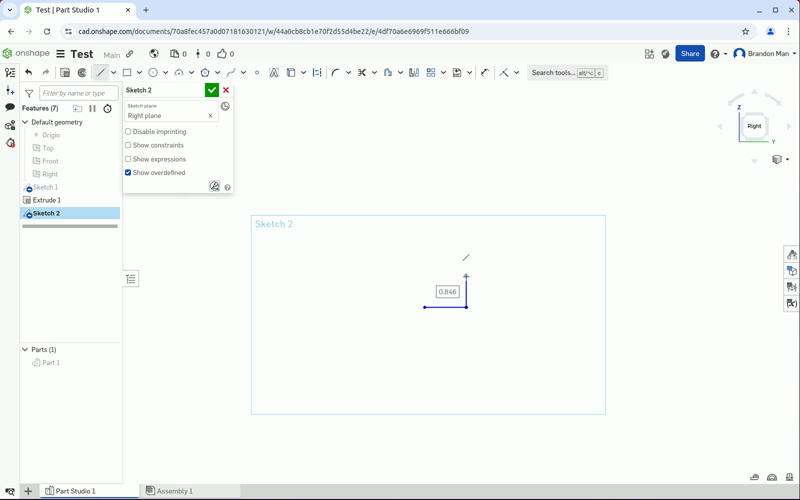
scroll(-6)
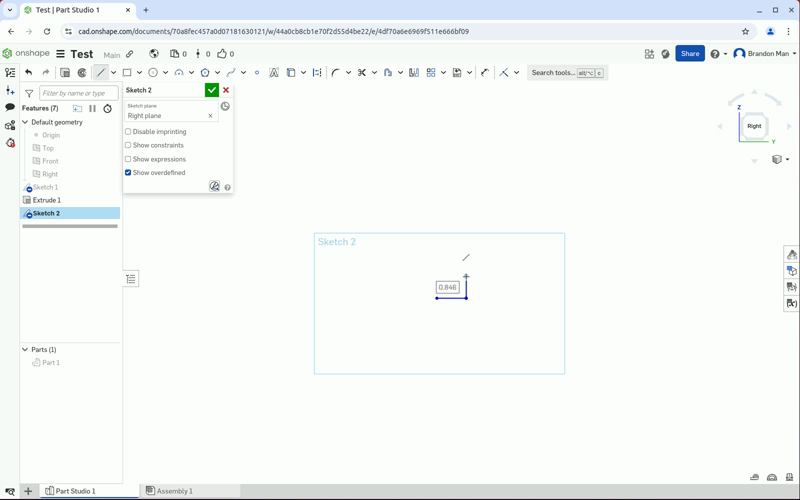
scroll(-6)
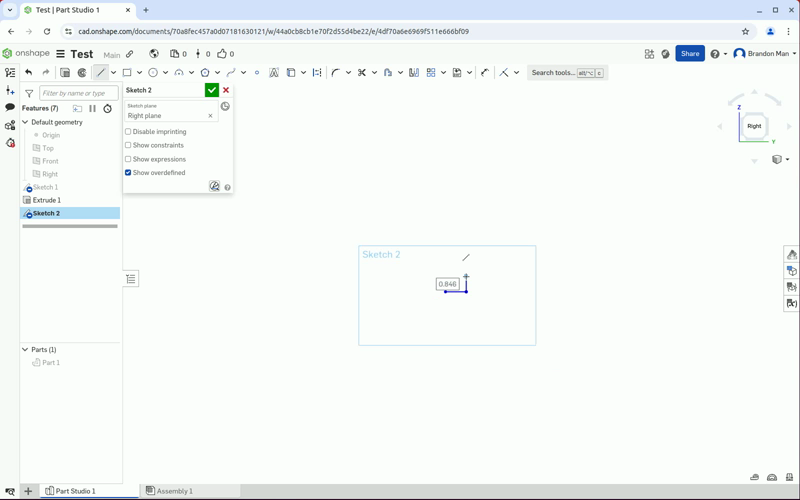
scroll(-6)
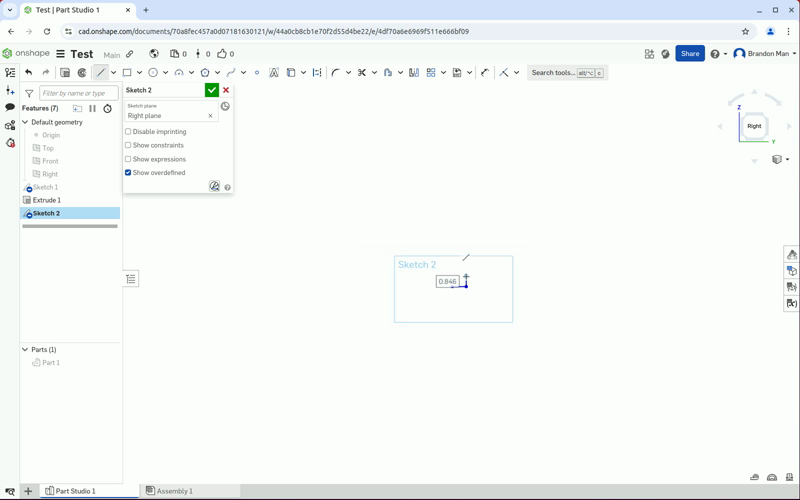
scroll(-6)
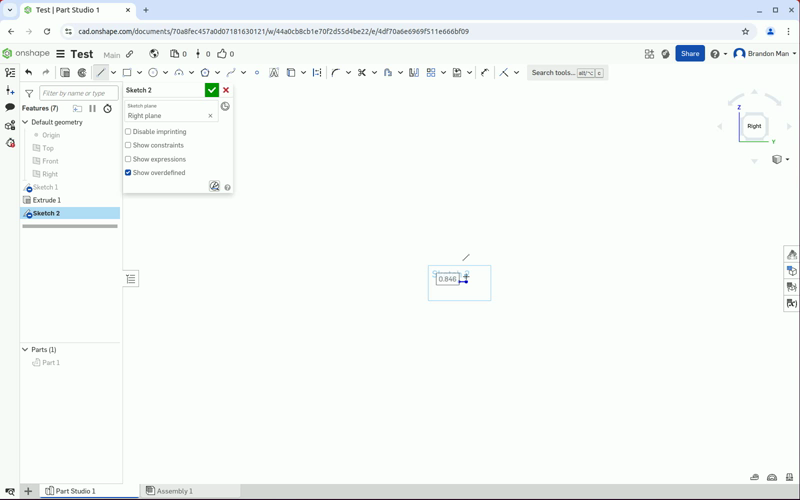
key_up(shift)
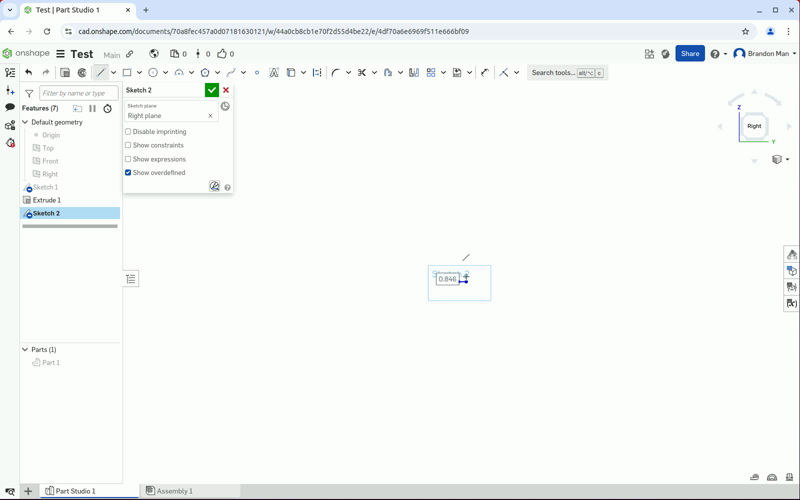
key_down(shift)
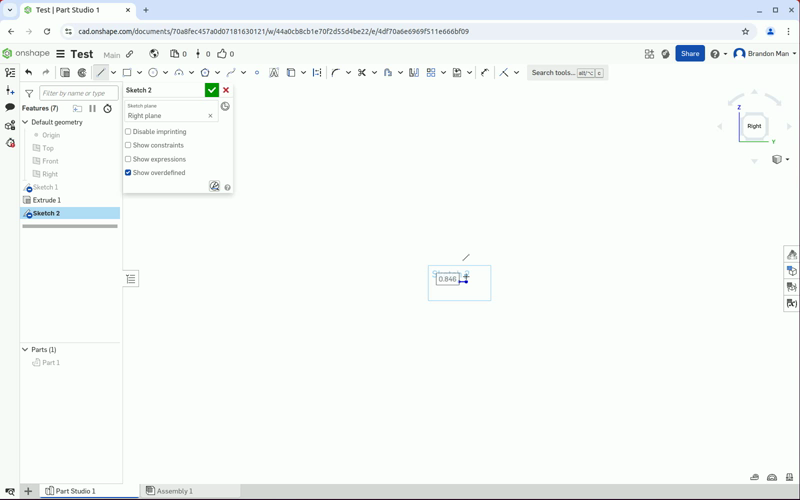
mouse_move(496, 276)
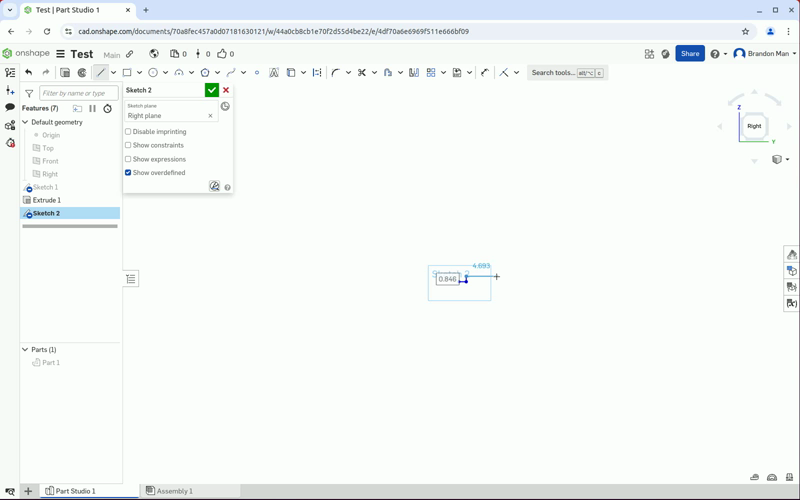
mouse_move(460, 276)
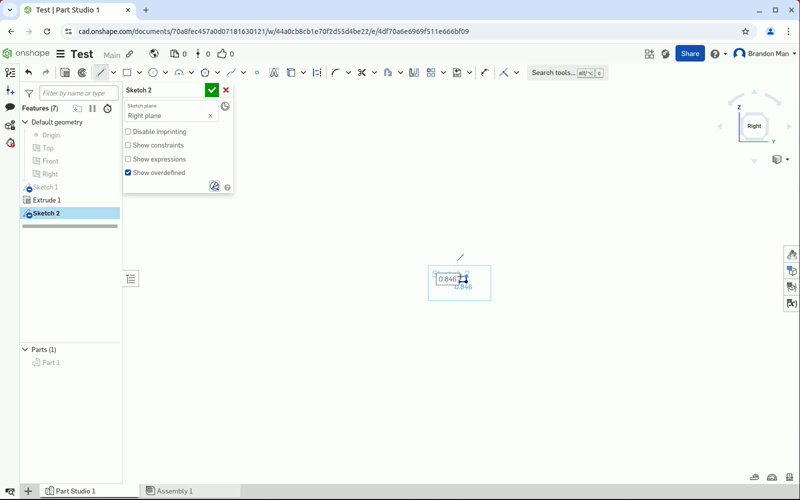
scroll(6)
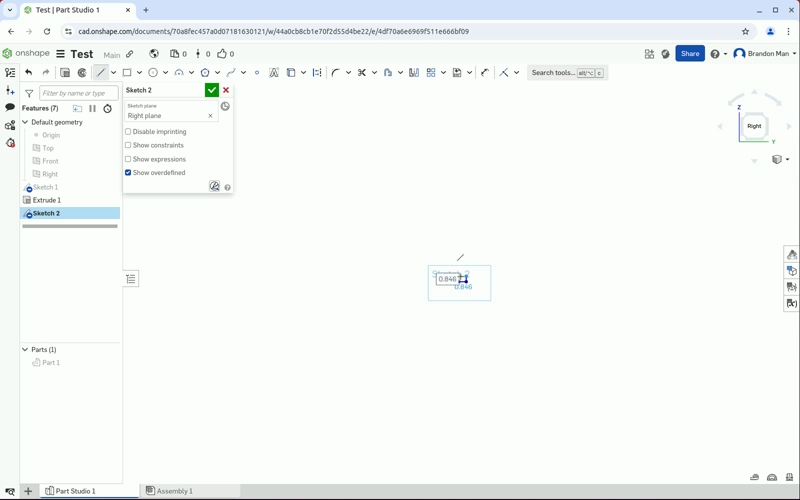
scroll(6)
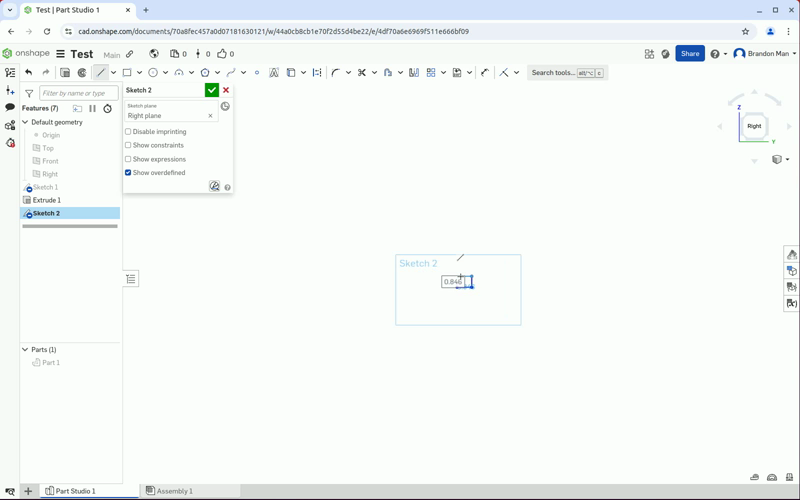
scroll(6)
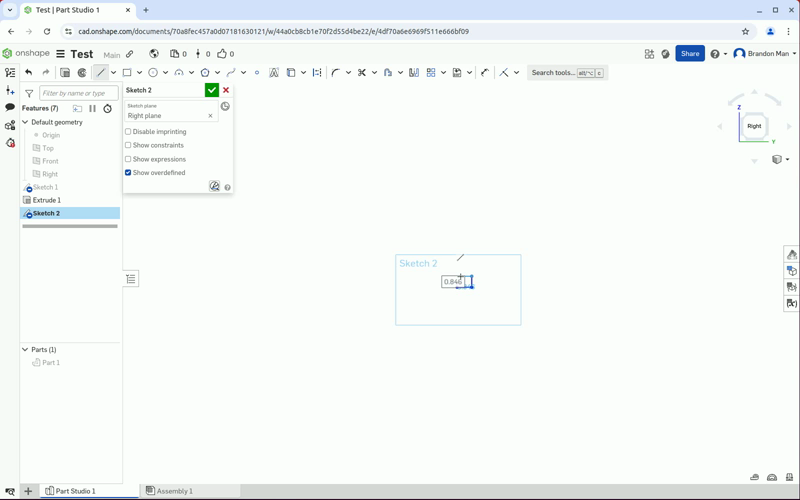
scroll(6)
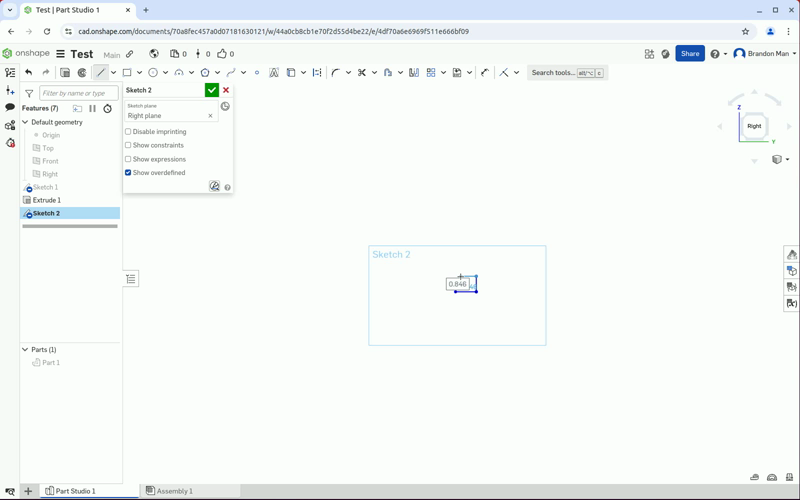
scroll(6)
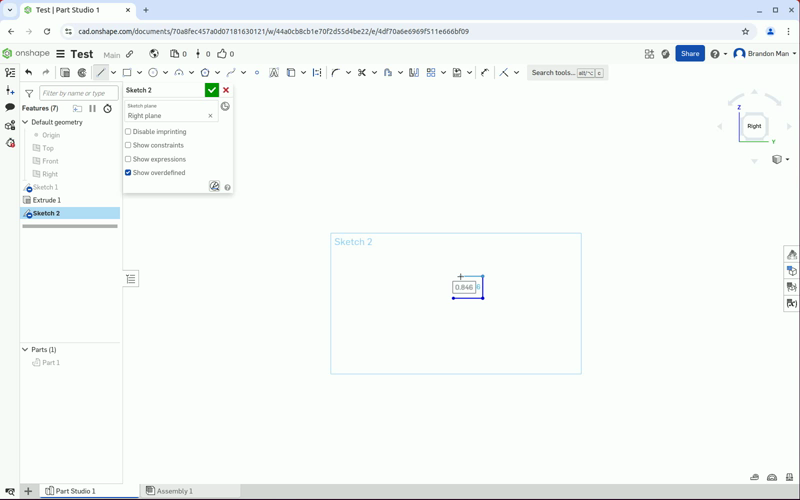
scroll(6)
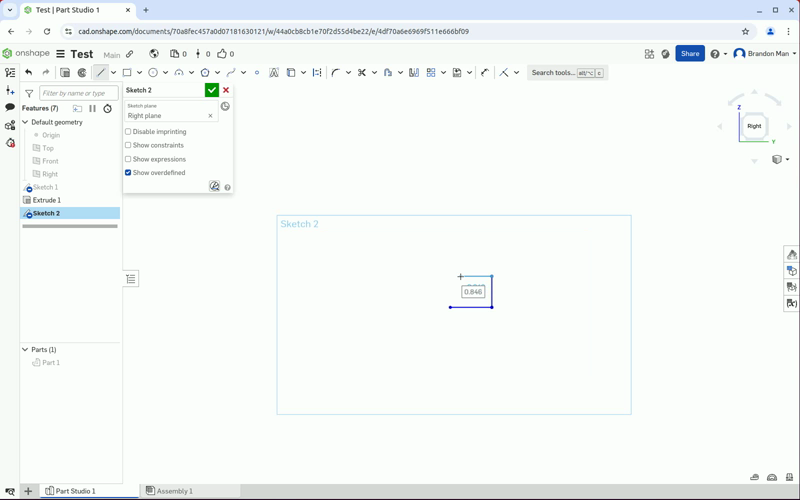
scroll(6)
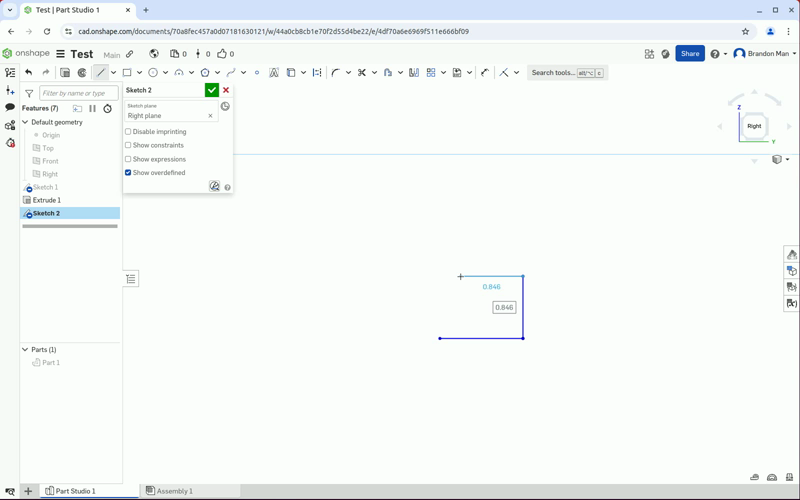
click(460, 276)
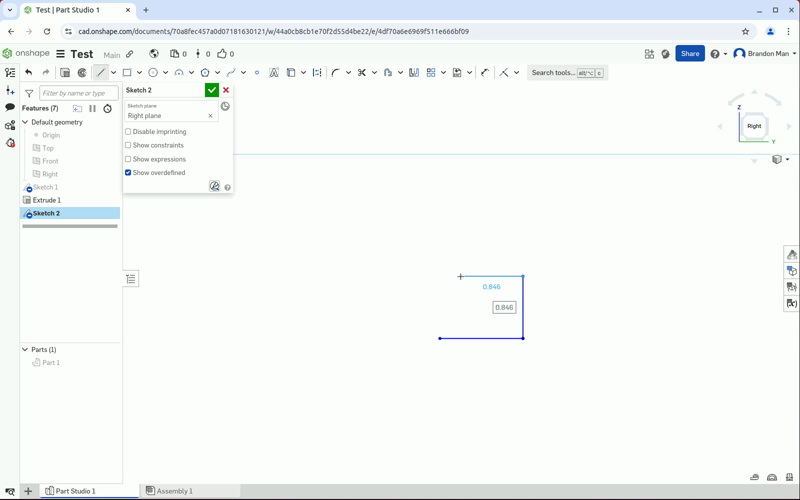
scroll(-6)
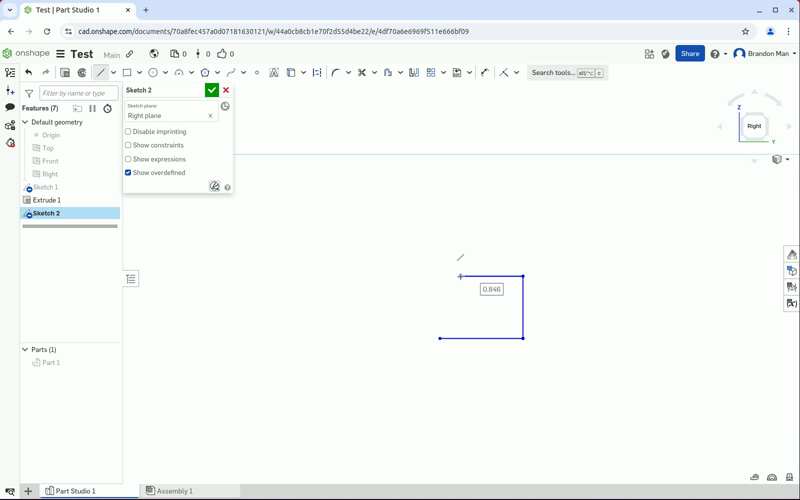
scroll(-6)
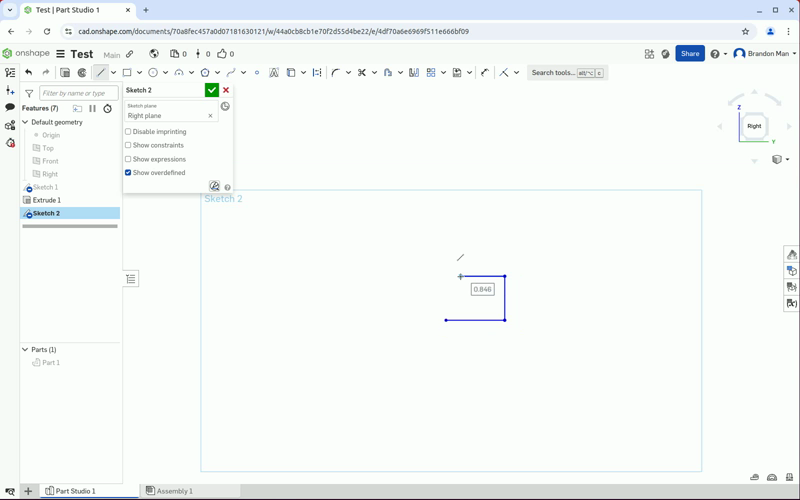
scroll(-6)
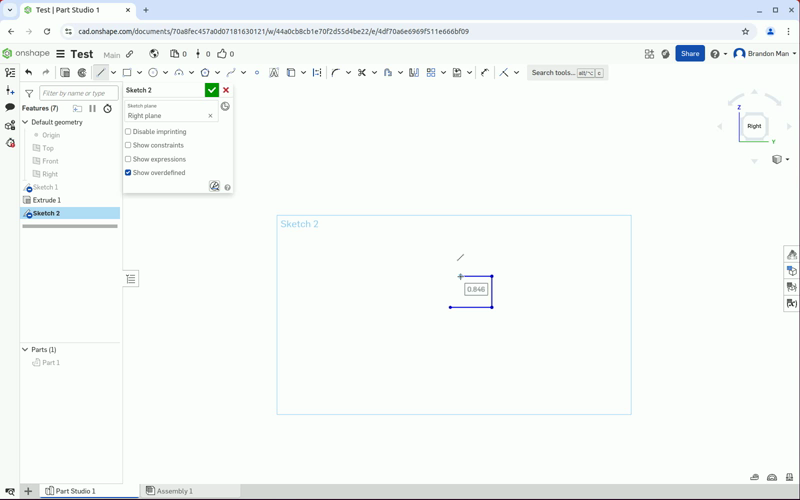
scroll(-6)
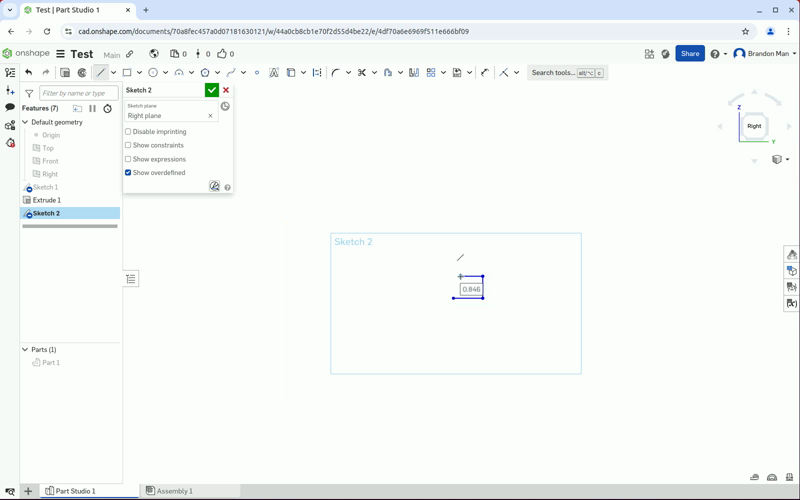
scroll(-6)
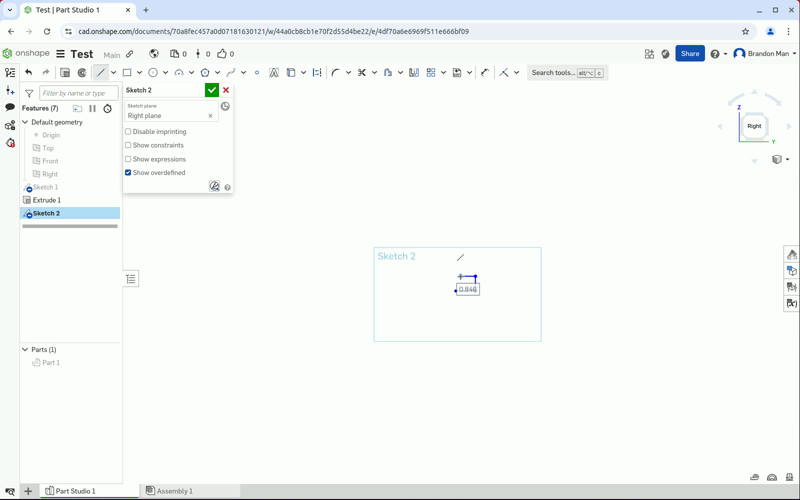
scroll(-6)
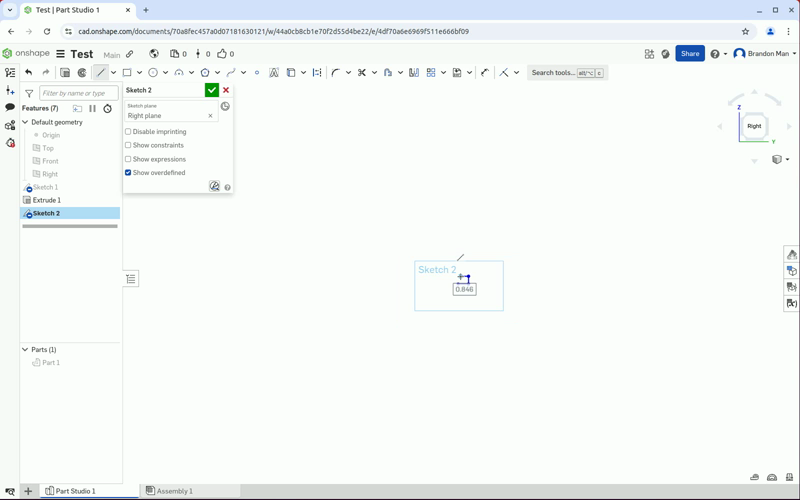
scroll(-6)
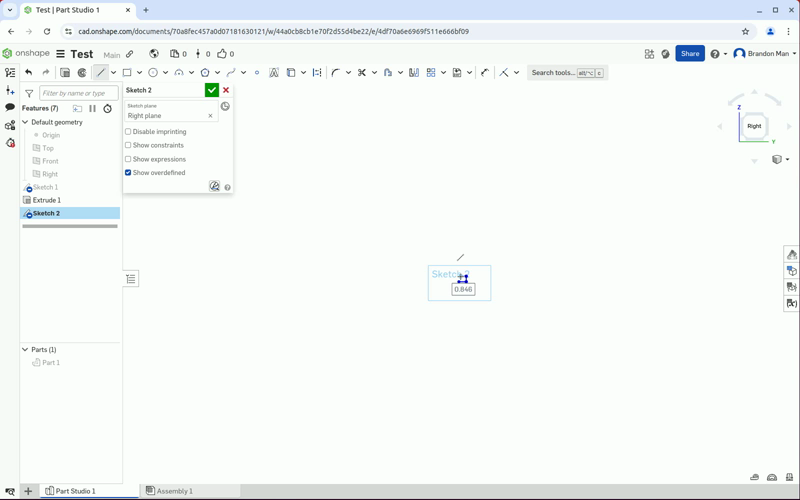
key_up(shift)
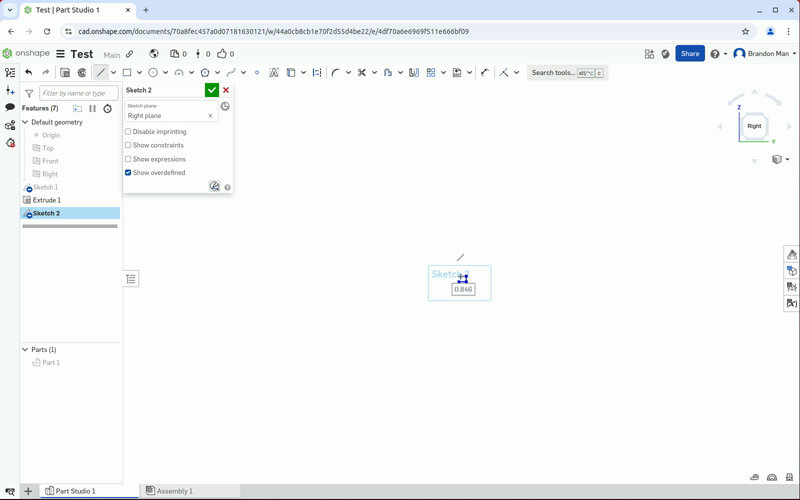
mouse_move(490, 276)
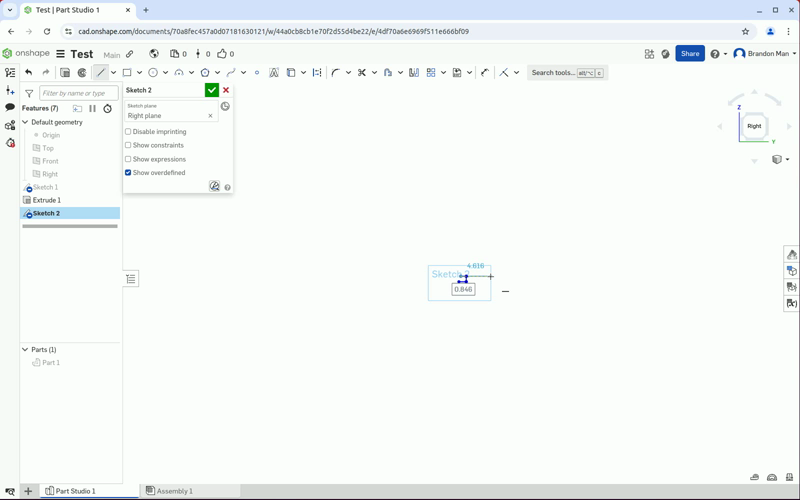
key_down(shift)
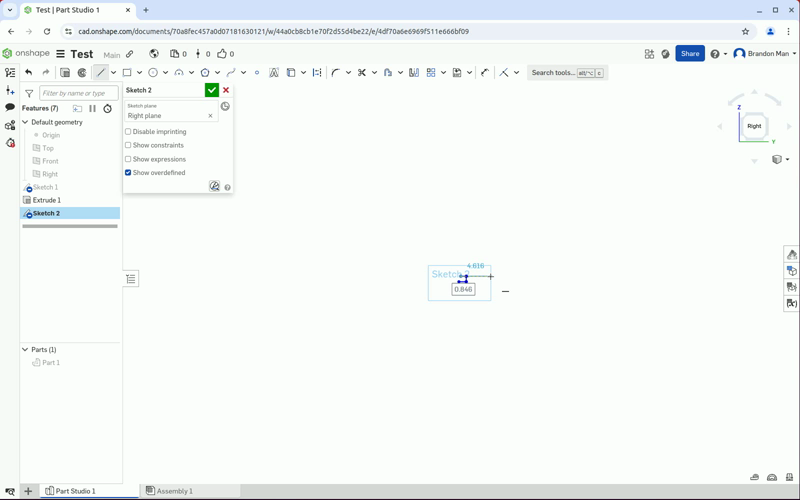
mouse_move(460, 281)
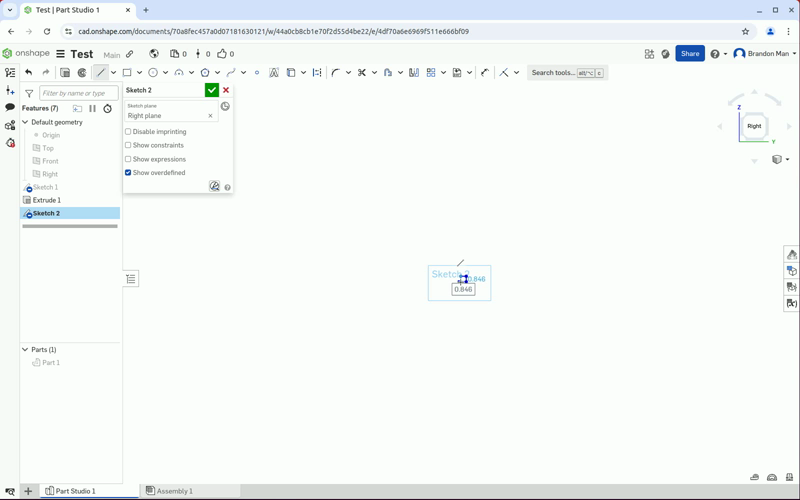
scroll(6)
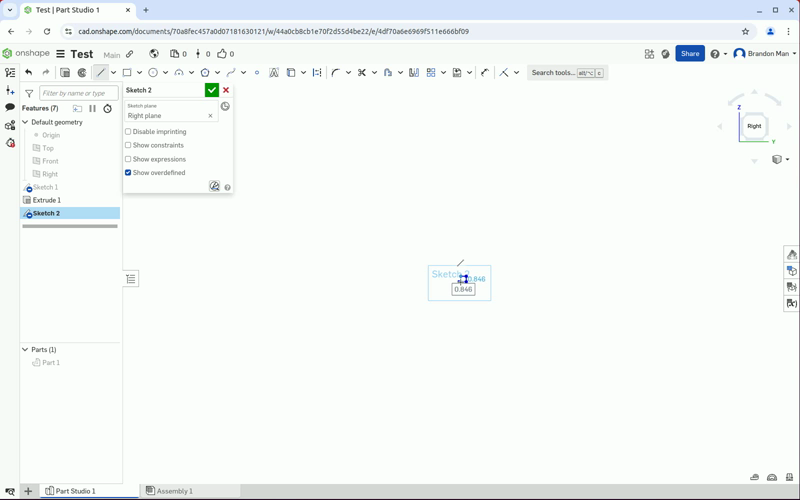
scroll(6)
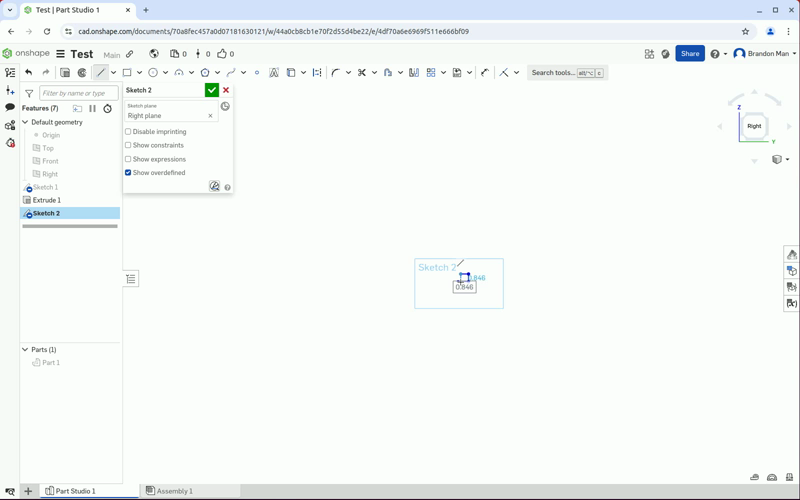
scroll(6)
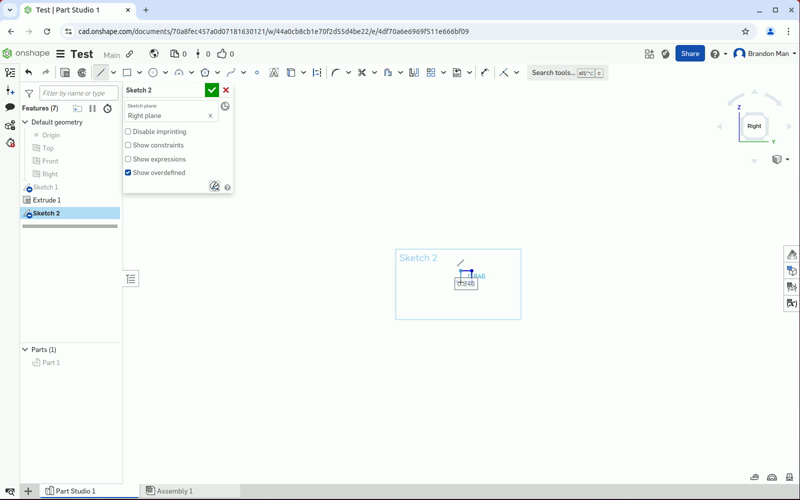
scroll(6)
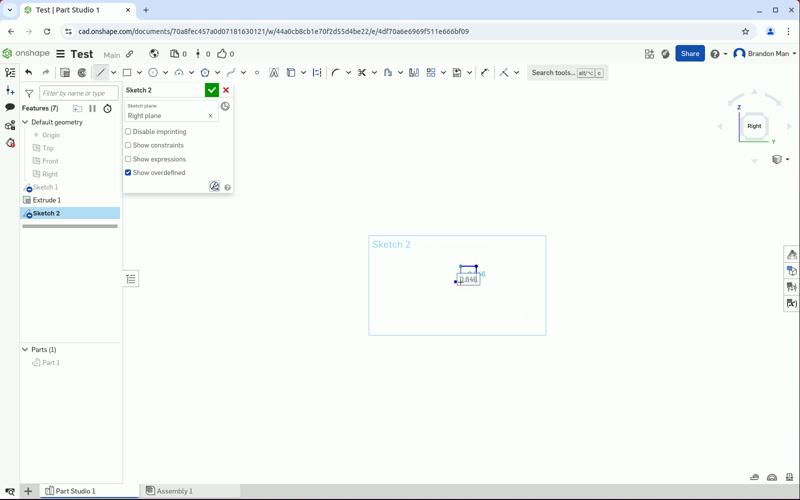
scroll(6)
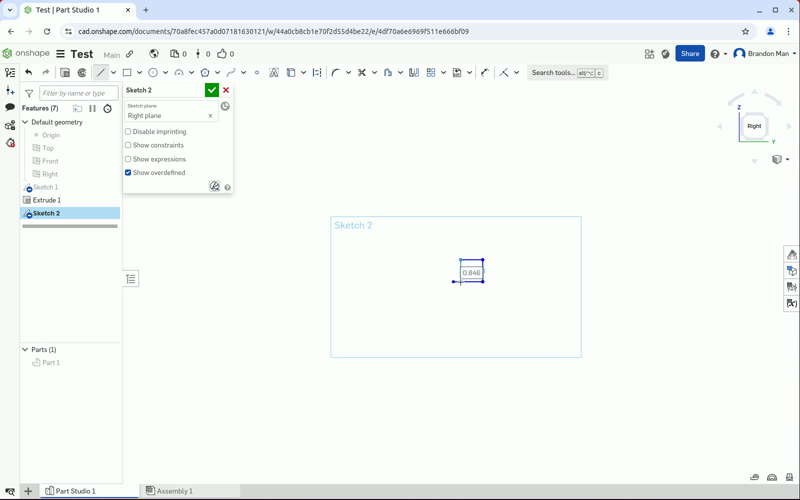
scroll(6)
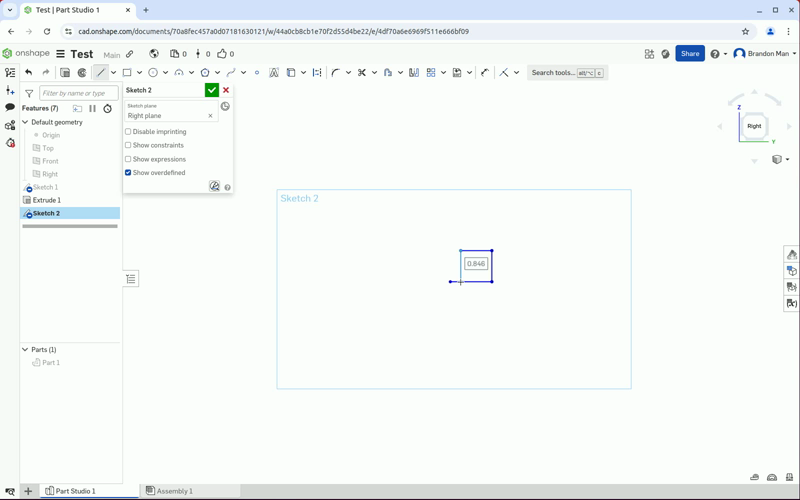
scroll(6)
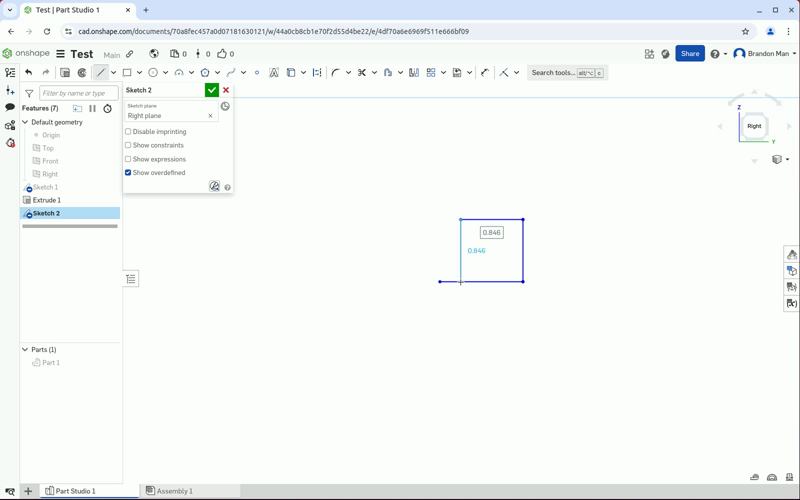
key_up(shift)
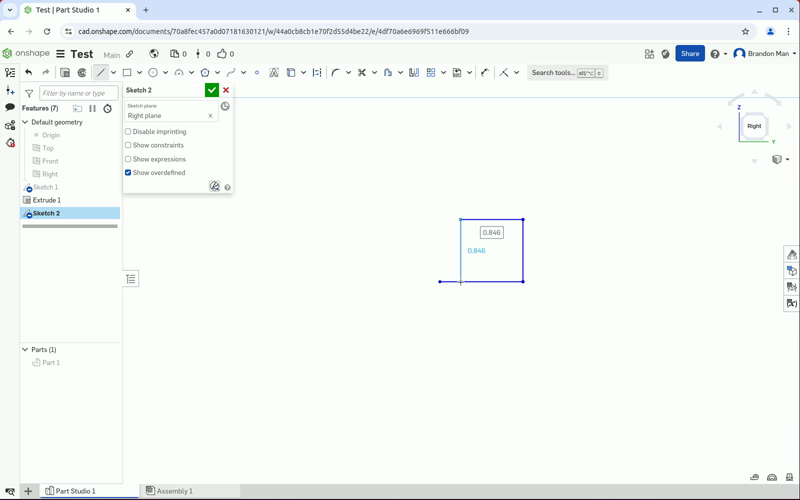
click(460, 281)
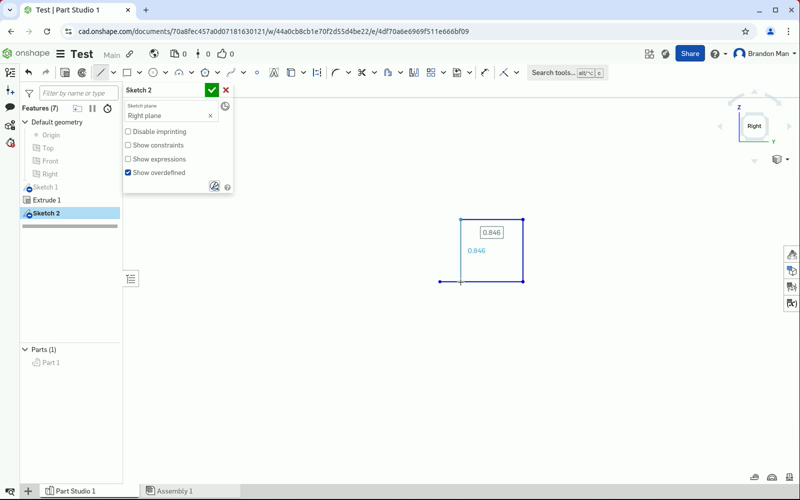
scroll(-6)
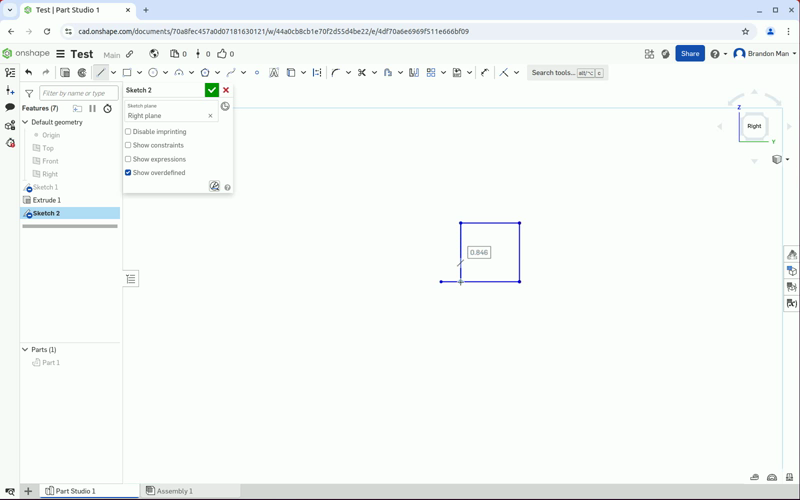
scroll(-6)
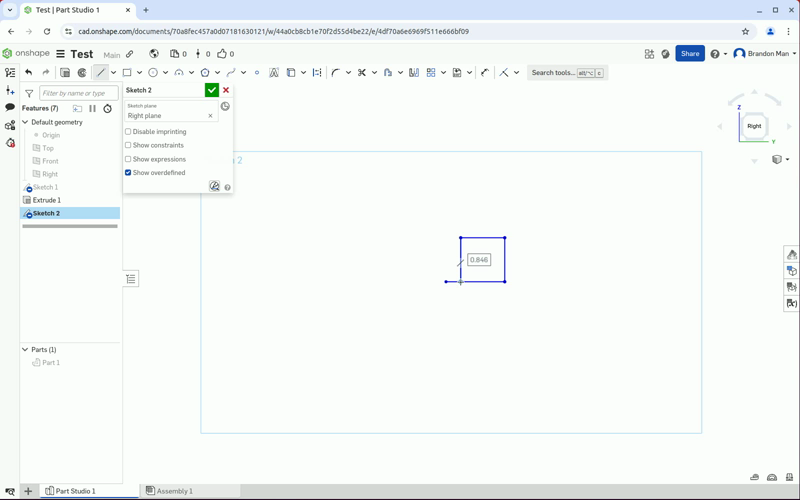
scroll(-6)
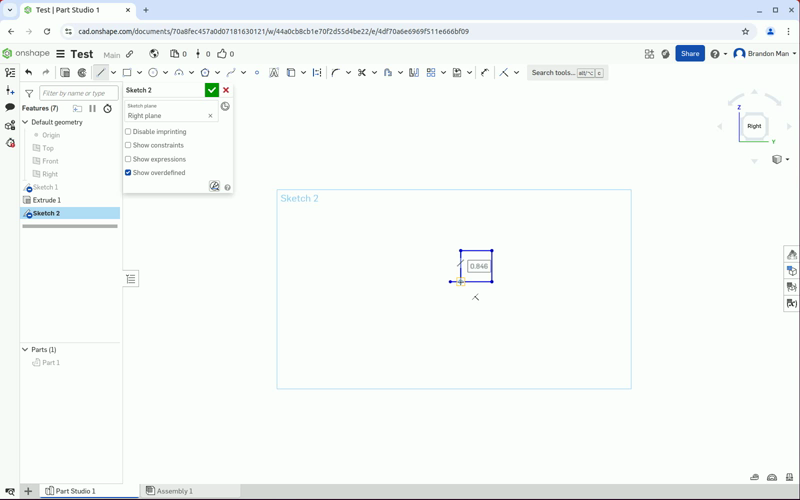
scroll(-6)
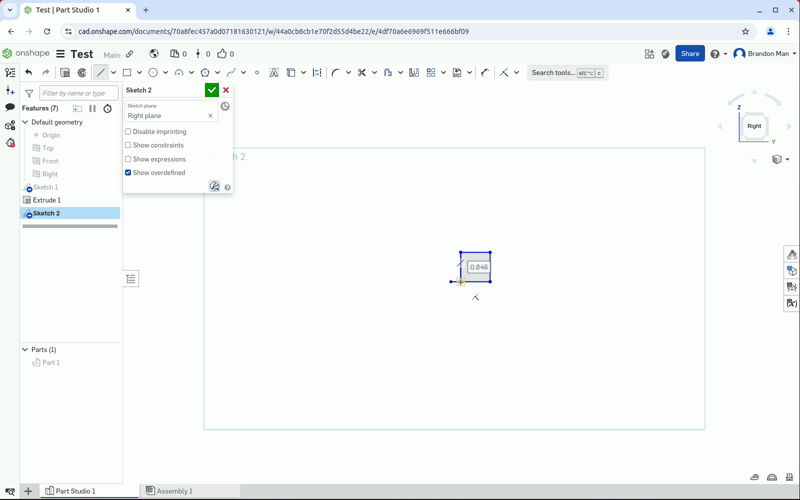
scroll(-6)
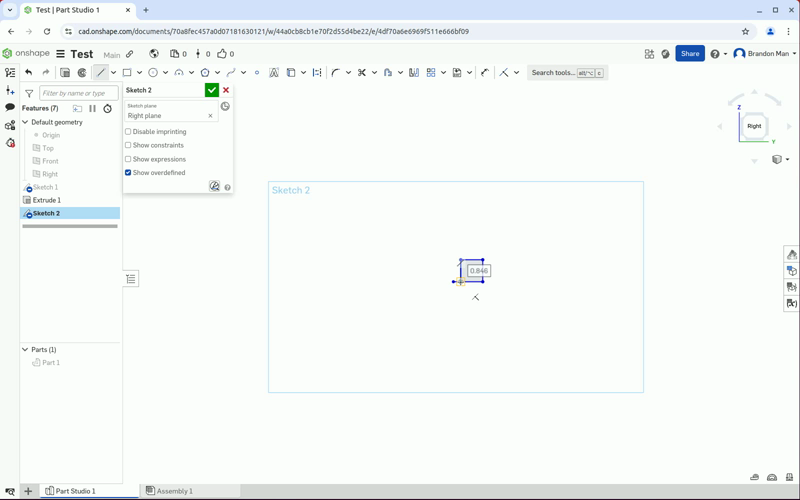
scroll(-6)
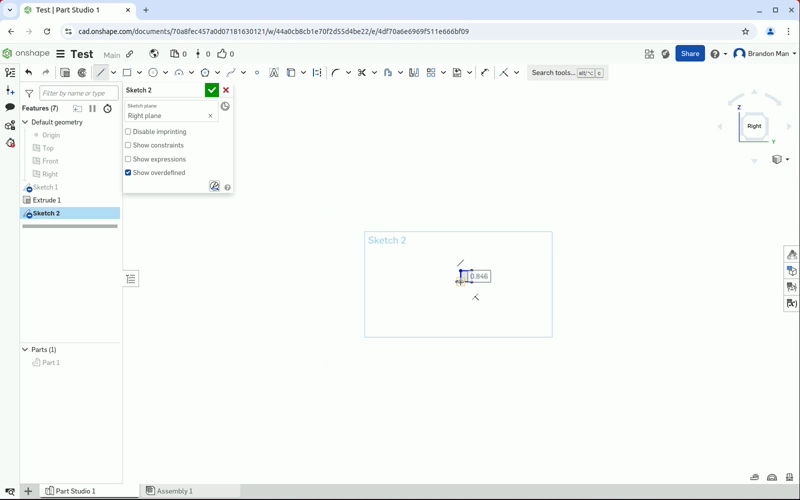
scroll(-6)
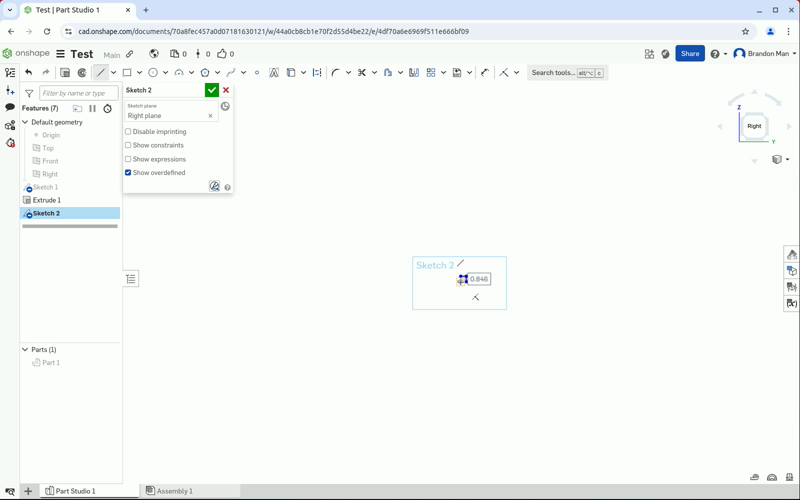
key(esc)
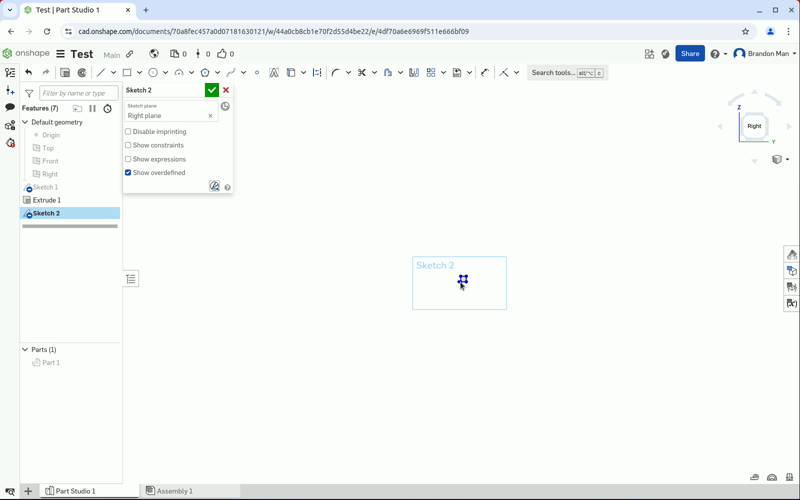
mouse_move(461, 278)
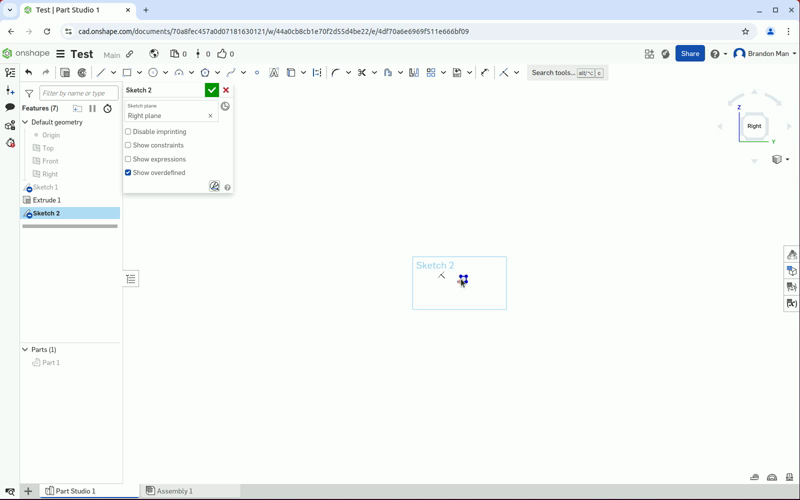
scroll(6)
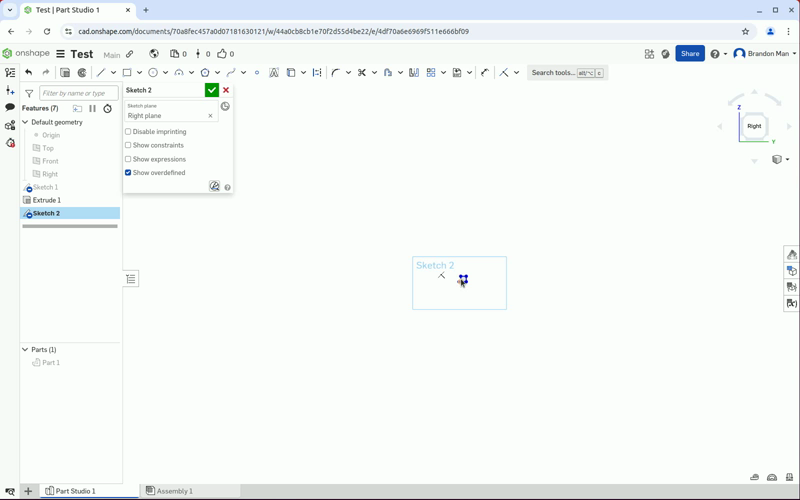
scroll(6)
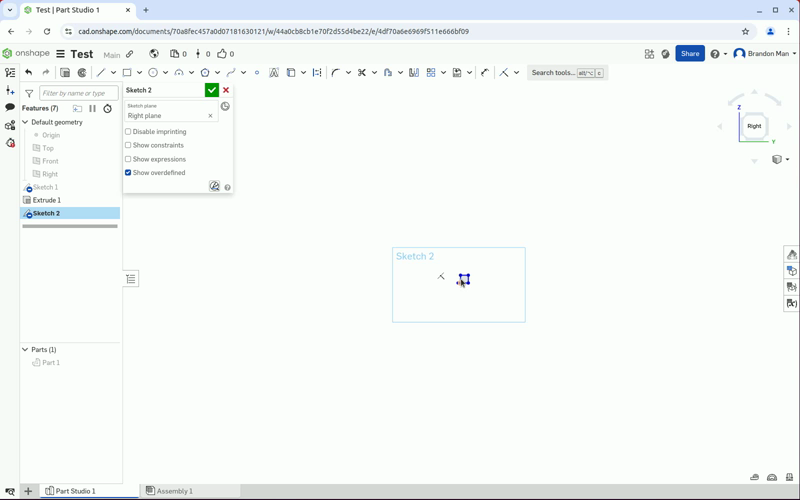
scroll(6)
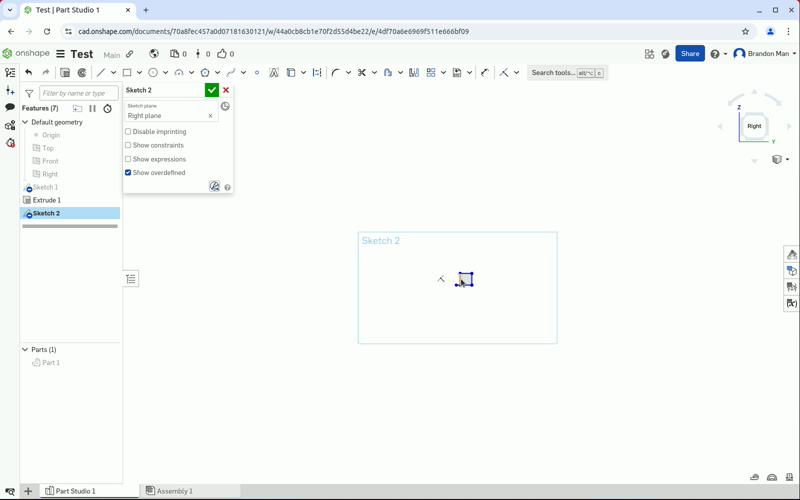
scroll(6)
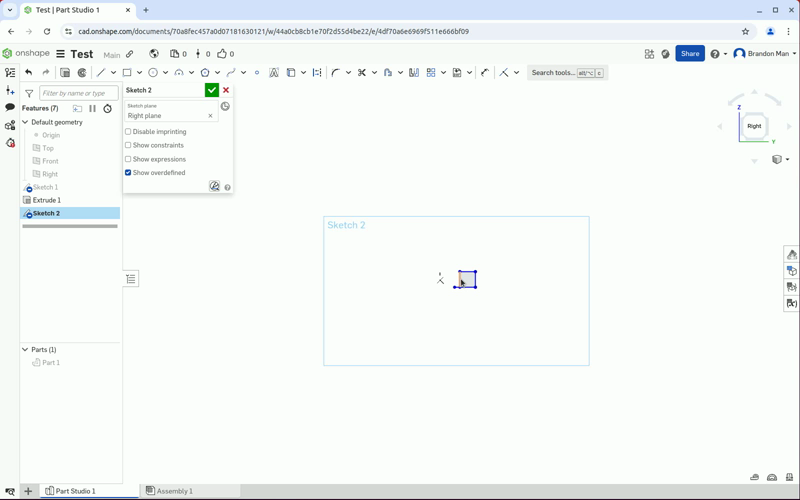
scroll(6)
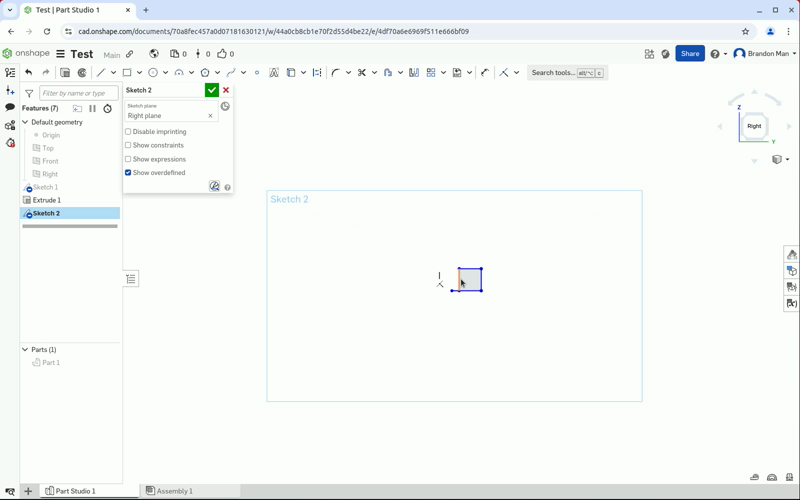
scroll(6)
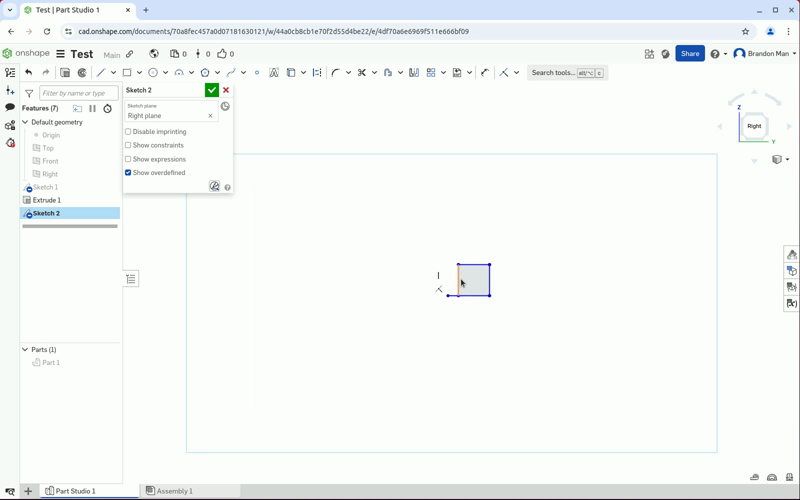
scroll(6)
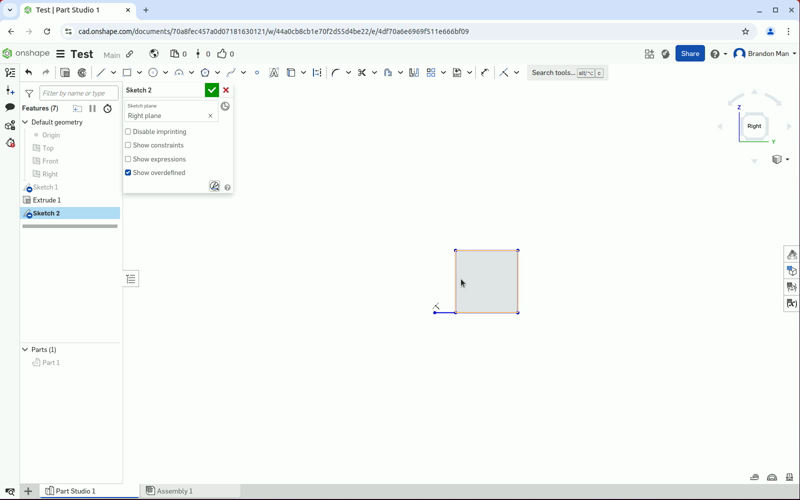
click(461, 278)
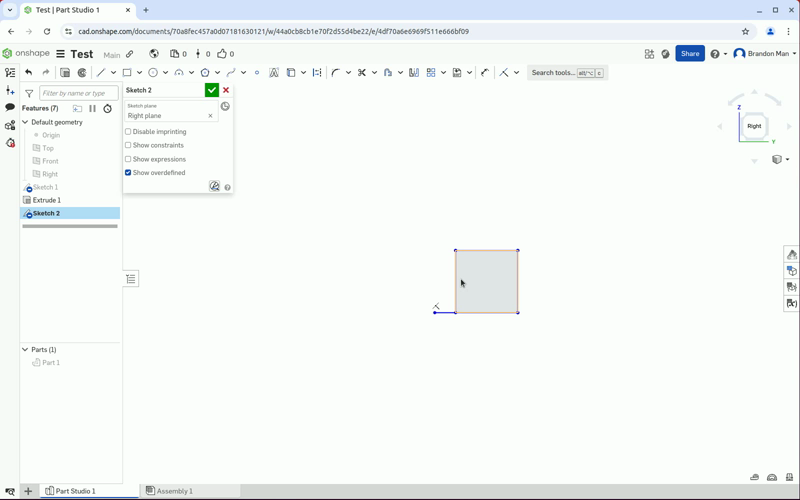
scroll(-6)
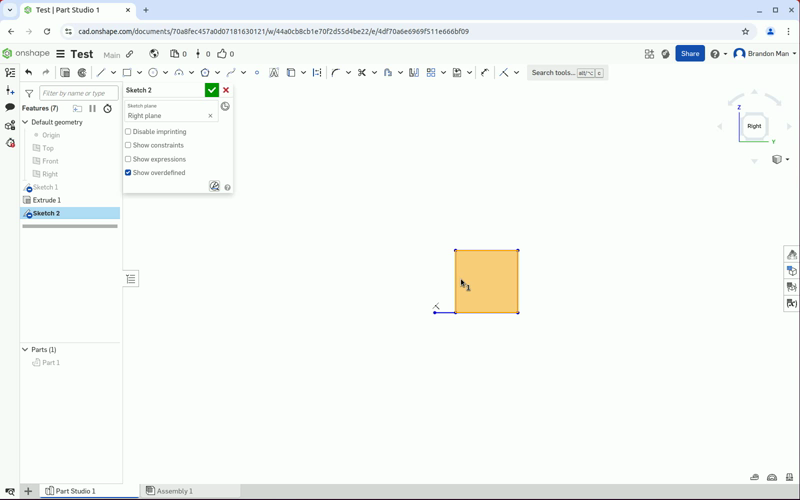
scroll(-6)
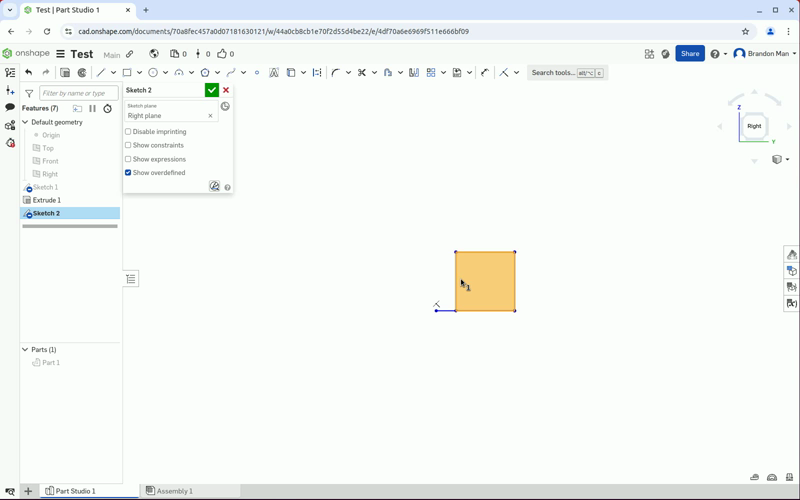
scroll(-6)
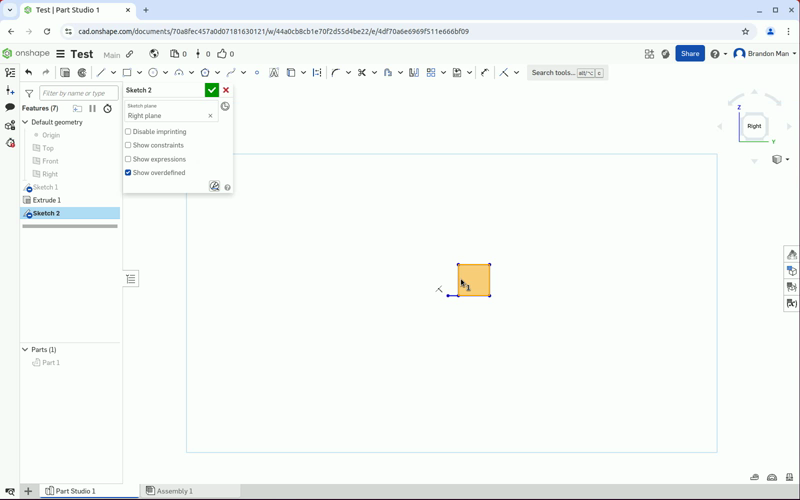
scroll(-6)
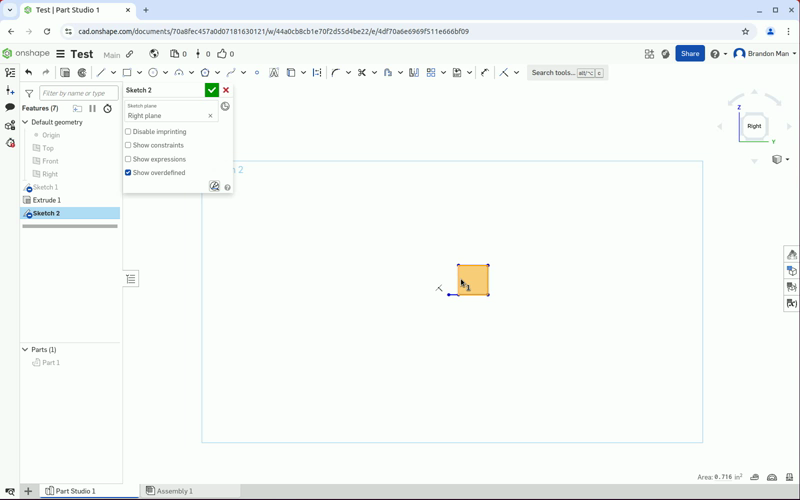
scroll(-6)
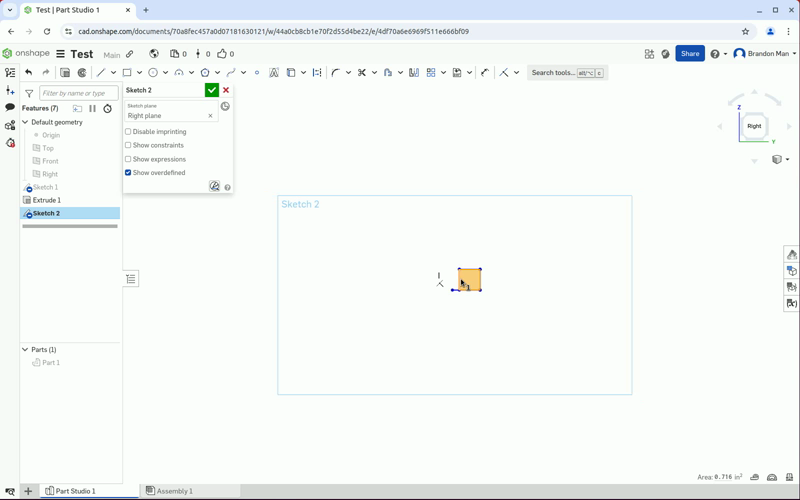
scroll(-6)
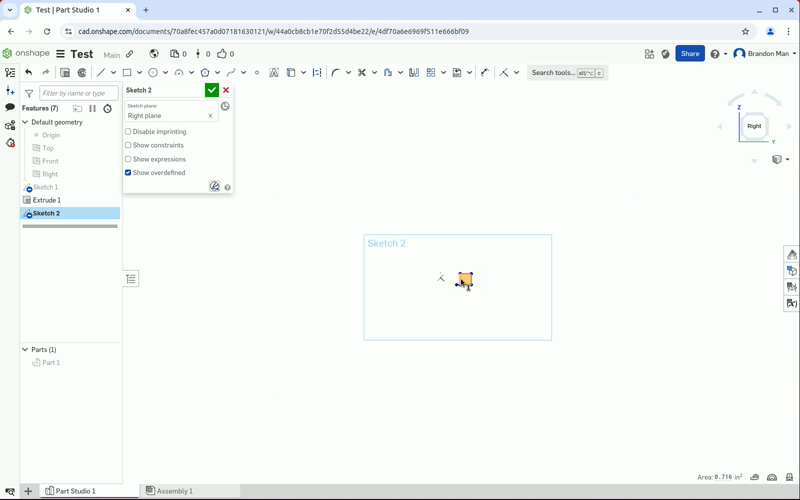
scroll(-6)
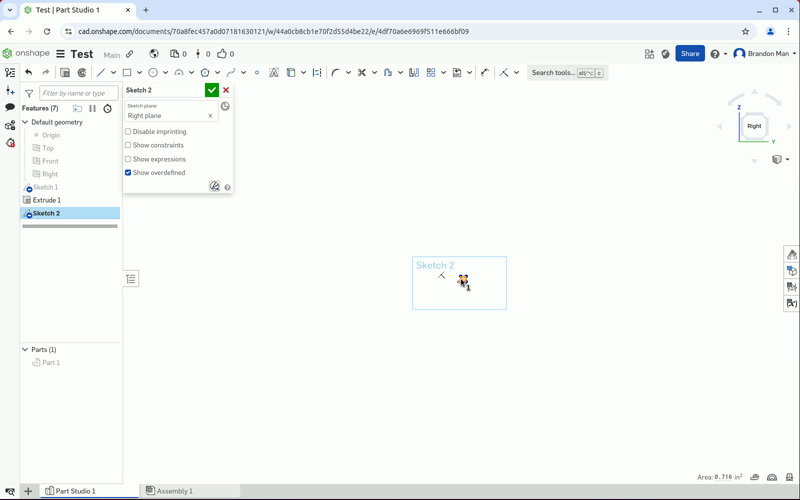
mouse_move(73, 352)
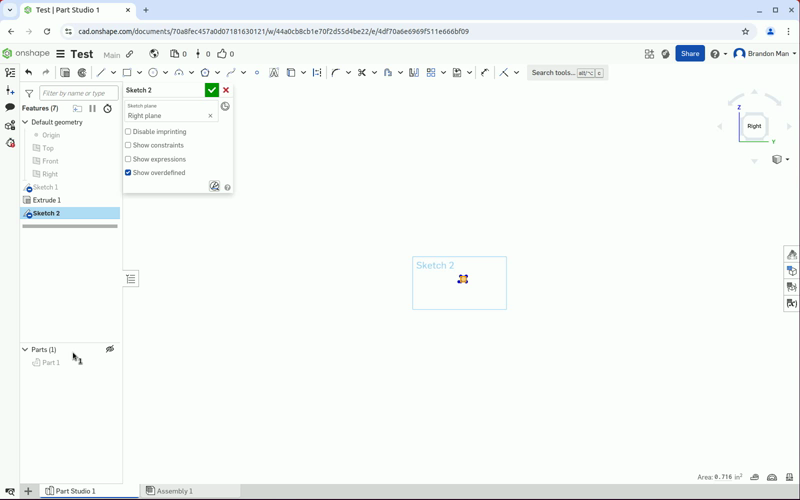
key(shift+y)
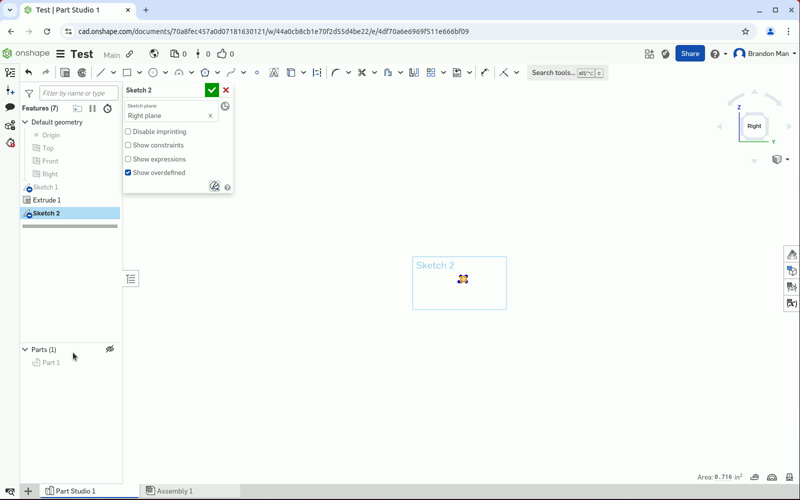
key(shift+e)
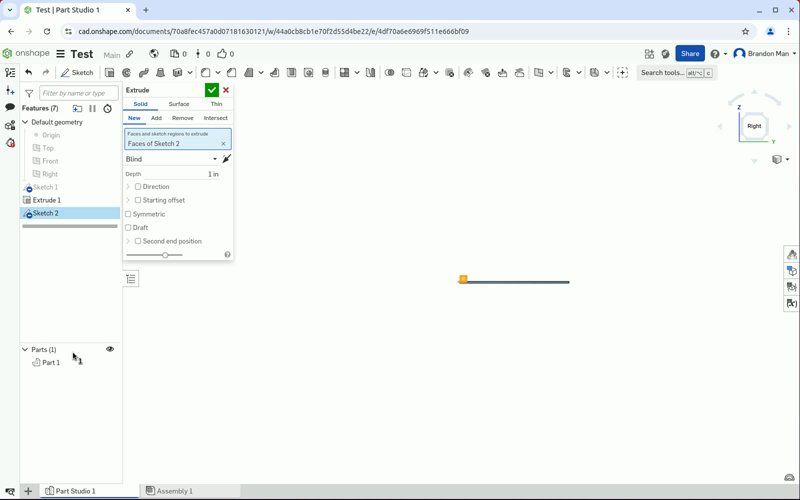
mouse_move(143, 106)
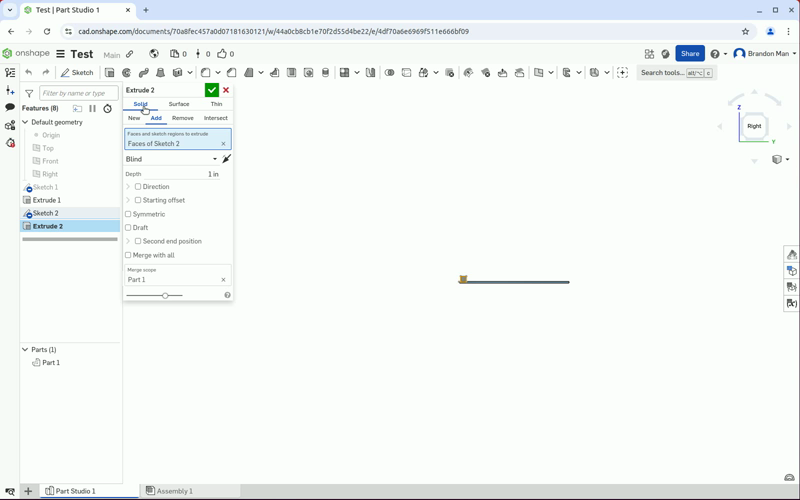
click(143, 106)
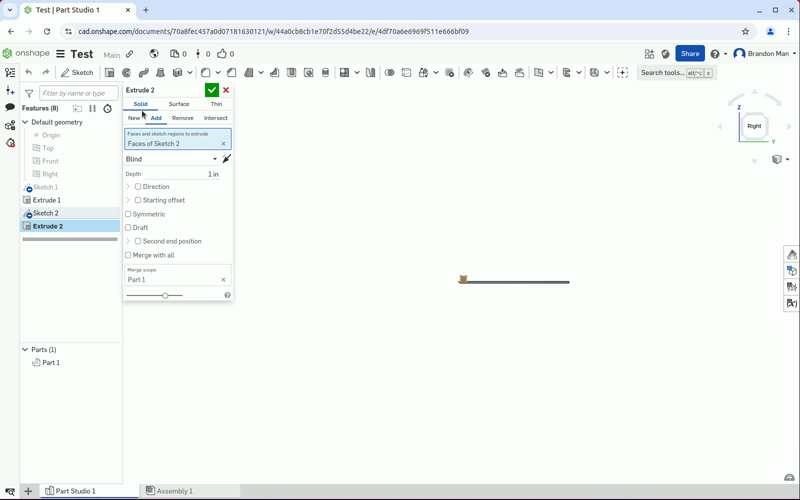
mouse_move(137, 120)
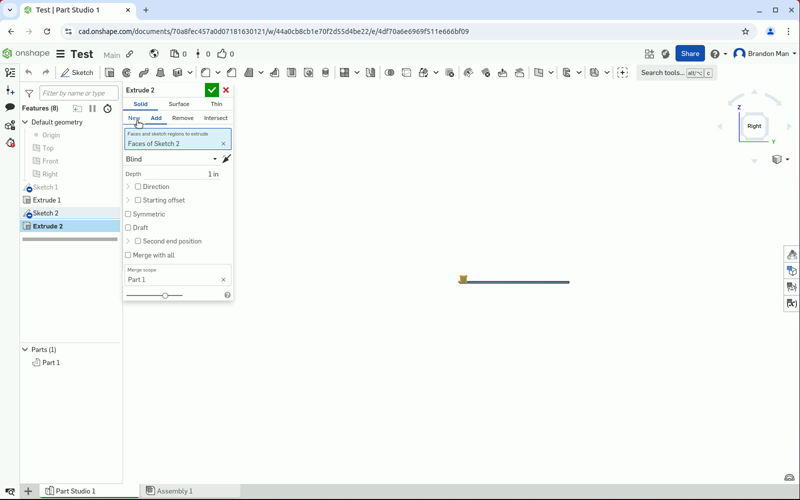
click(137, 120)
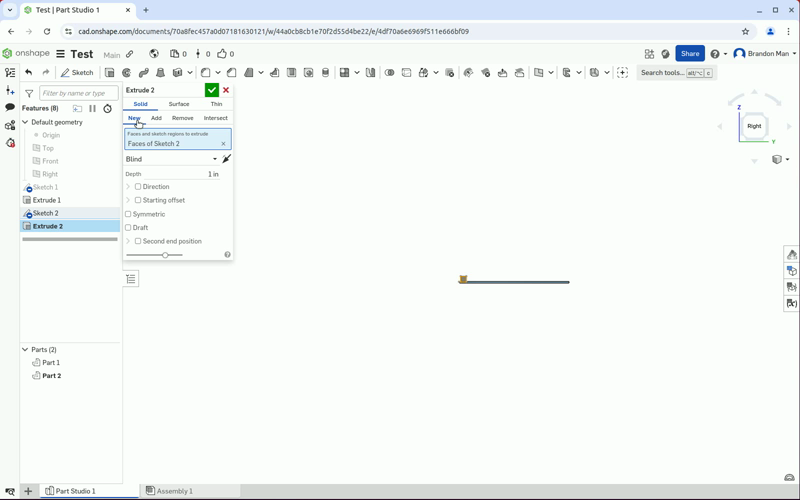
key(tab, 4)
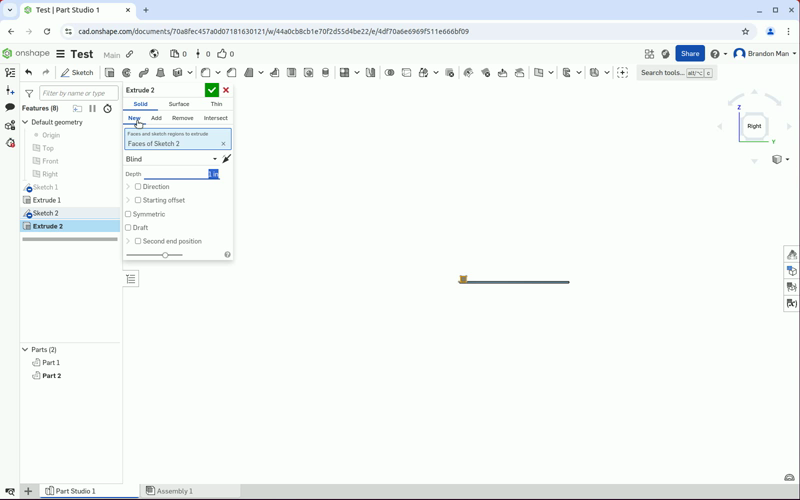
text(-23.108)
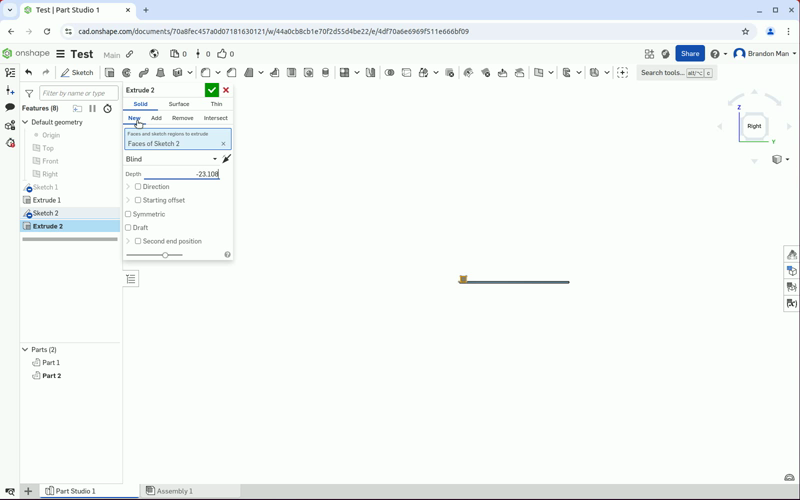
key(enter)
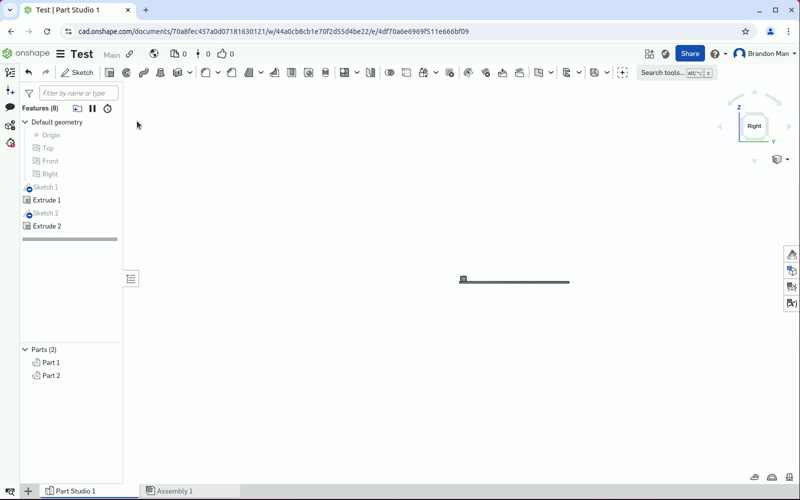
key(shift+h)
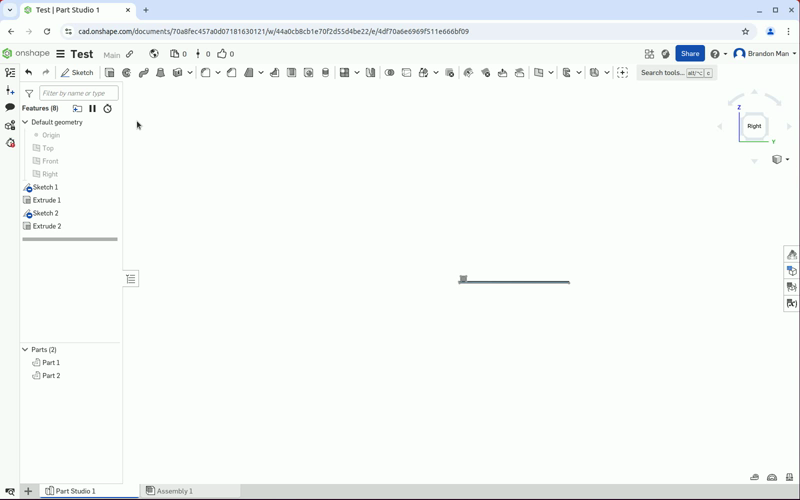
key(shift+h)
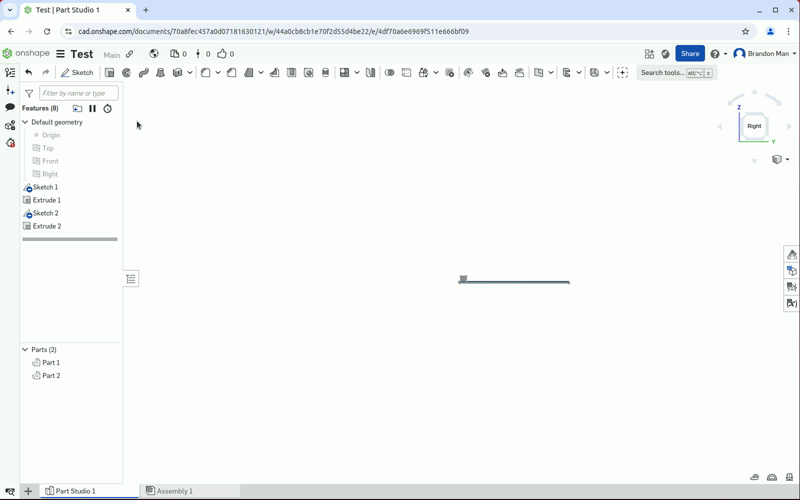
key(shift+7)
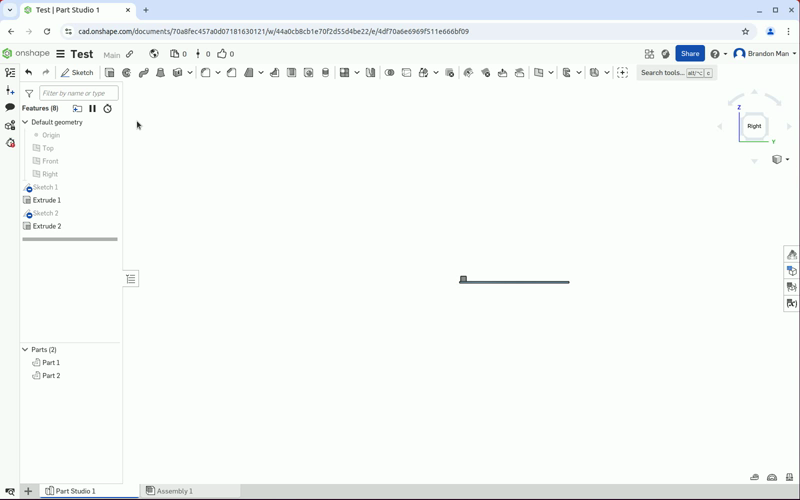
key(right, 2)
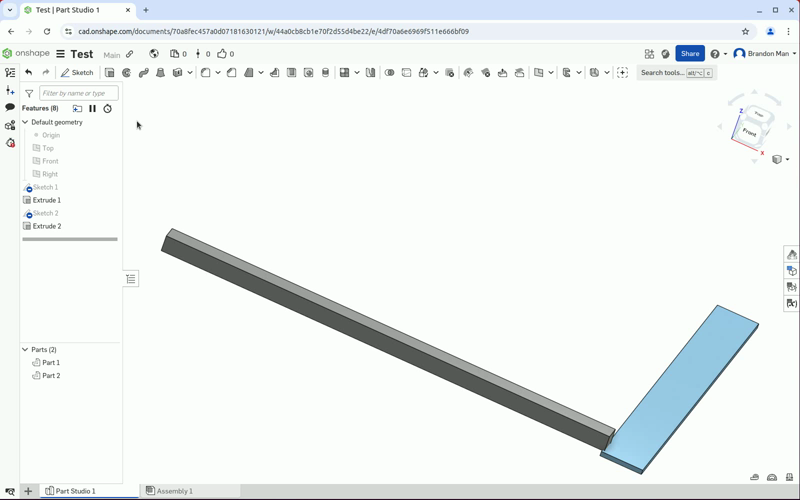
key(down, 2)
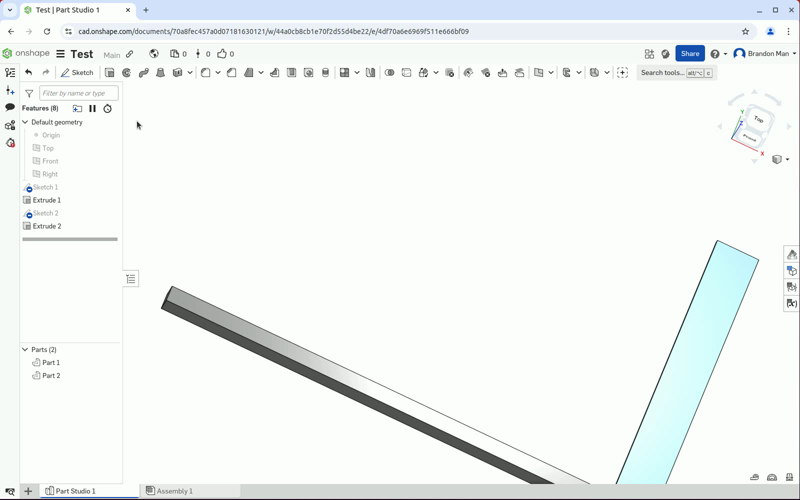
key(up, 2)
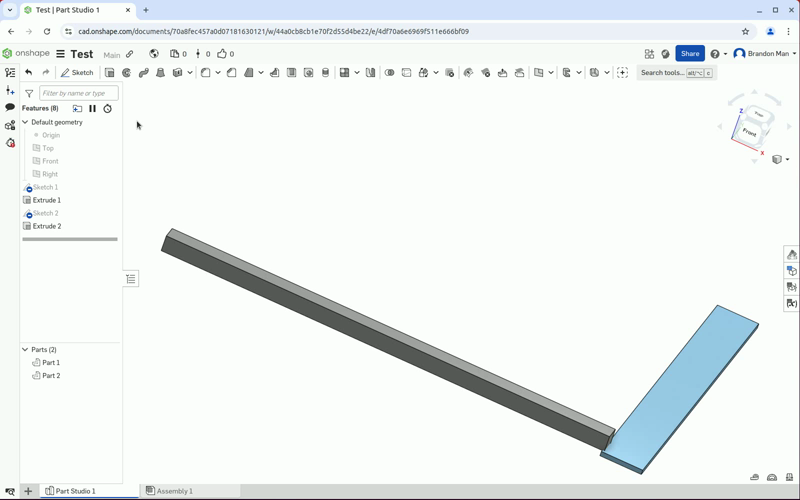
key(left, 2)
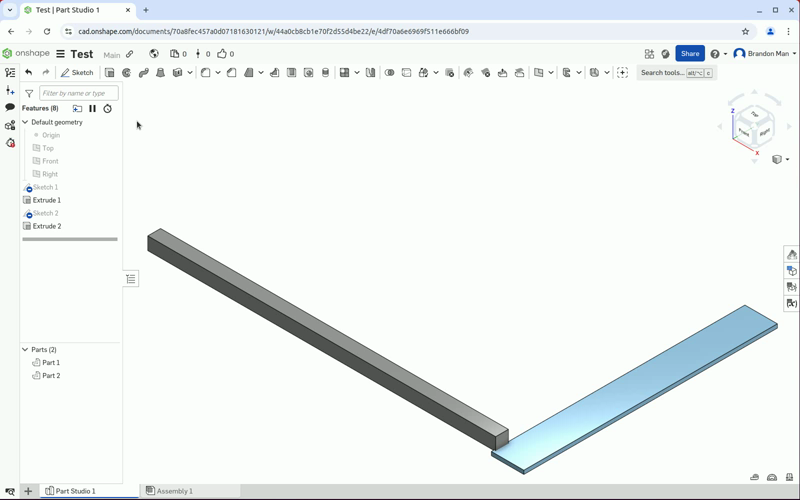
mouse_move(73, 189)
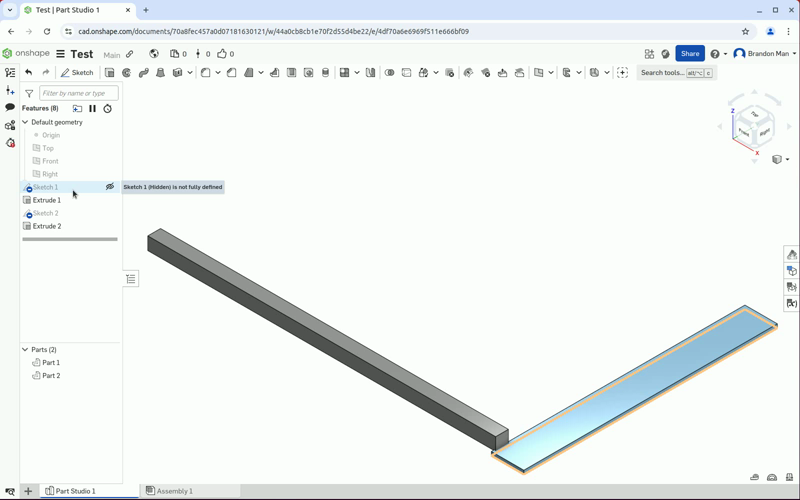
click(73, 189)